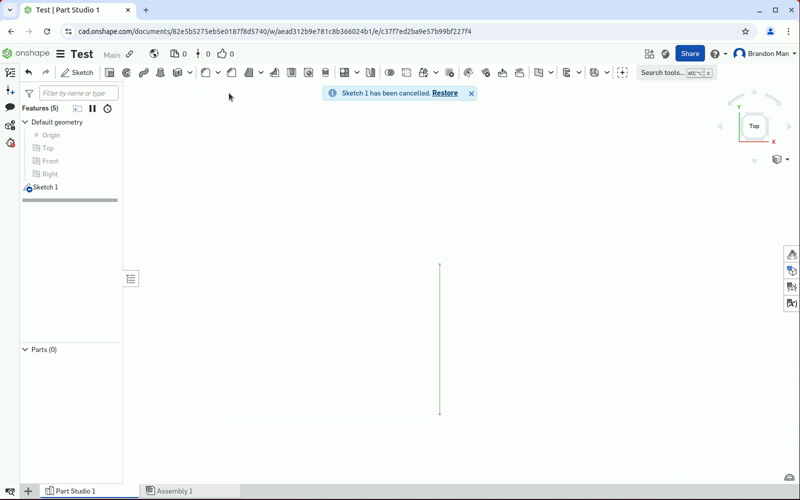
key(shift+h)
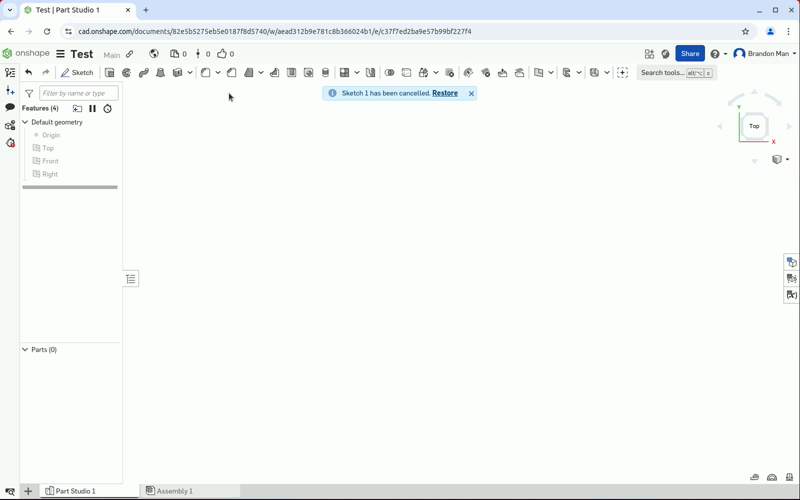
mouse_move(73, 352)
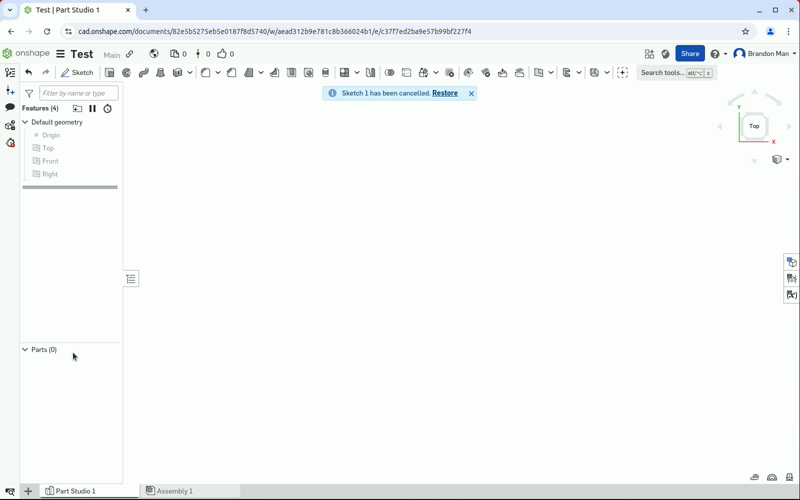
key(y)
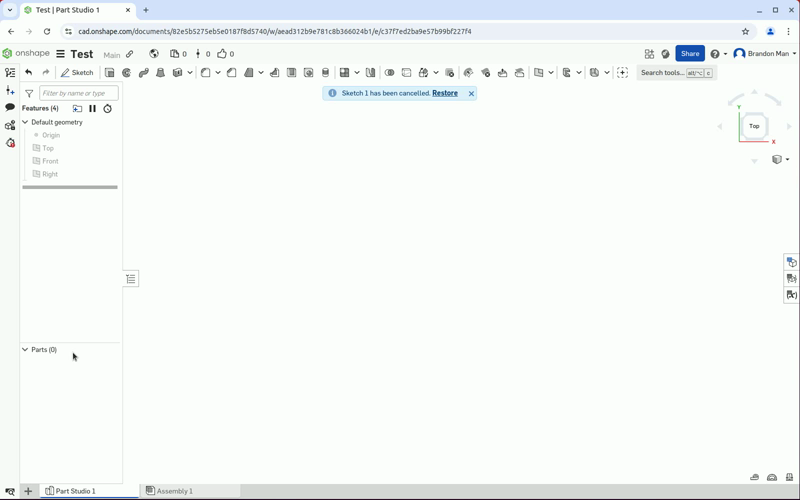
key(shift+p)
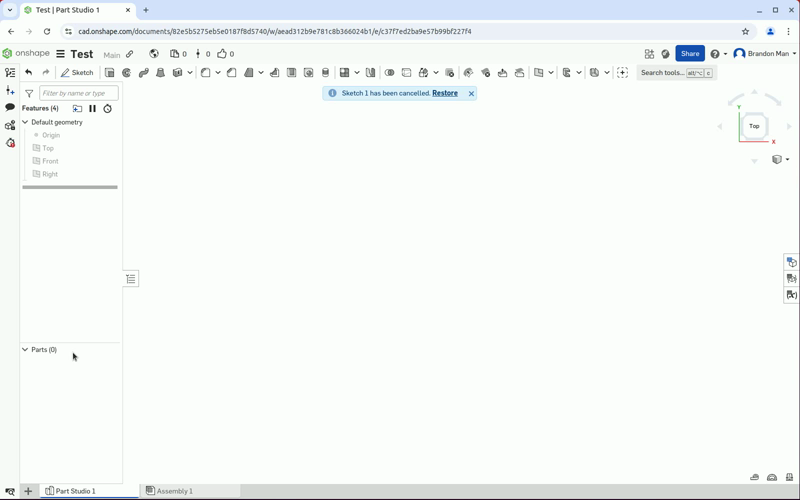
key(space)
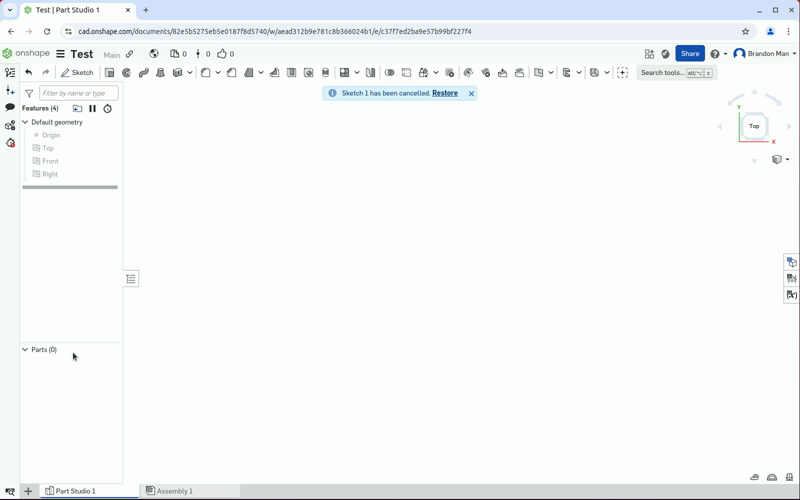
key_down(shift)
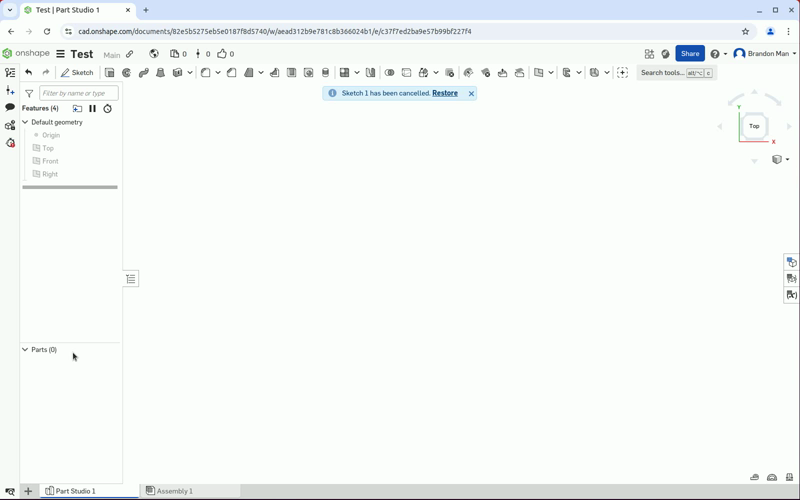
key(up)
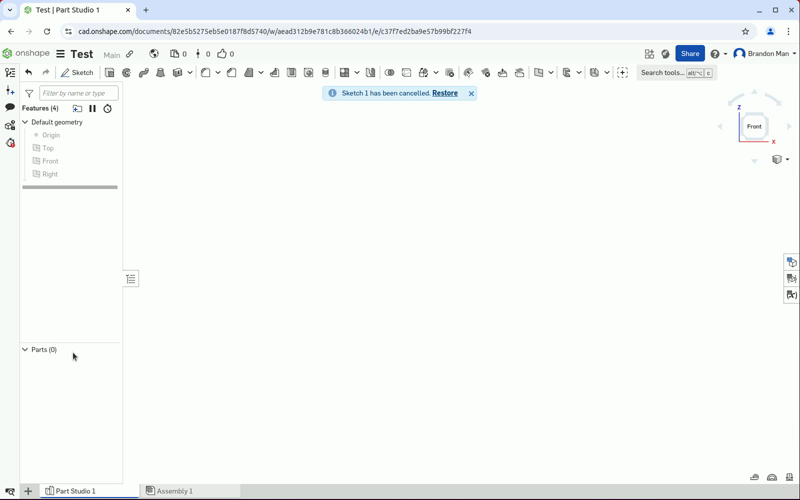
key_up(shift)
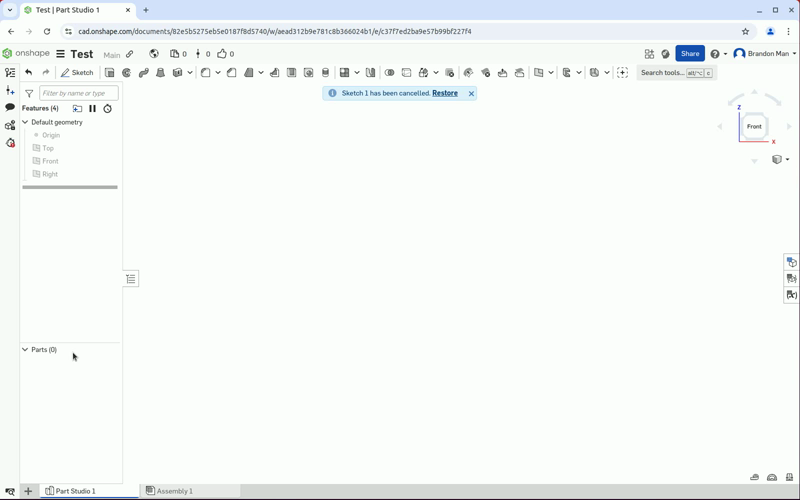
mouse_move(73, 352)
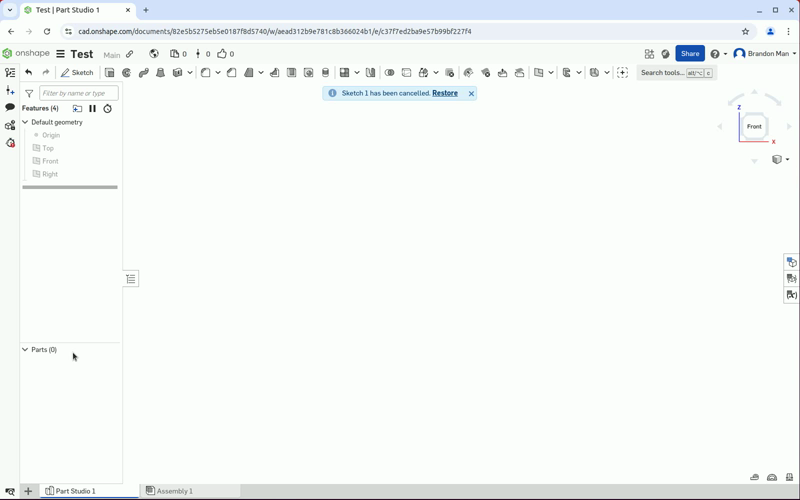
key(shift+y)
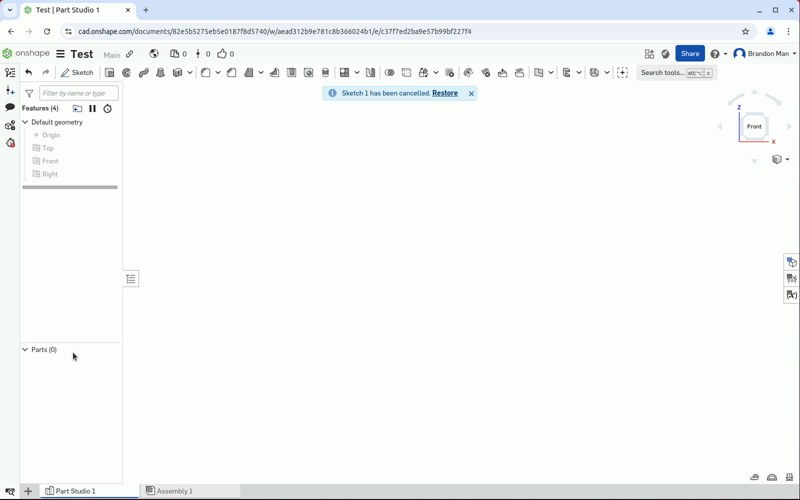
key(shift+s)
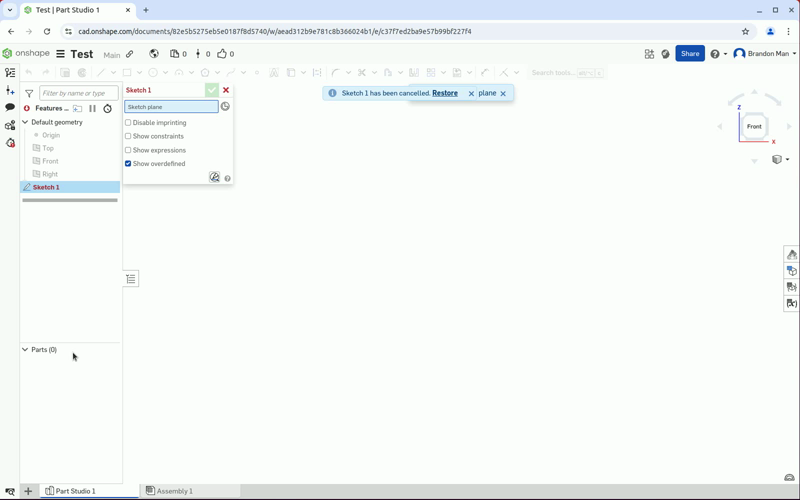
mouse_move(73, 163)
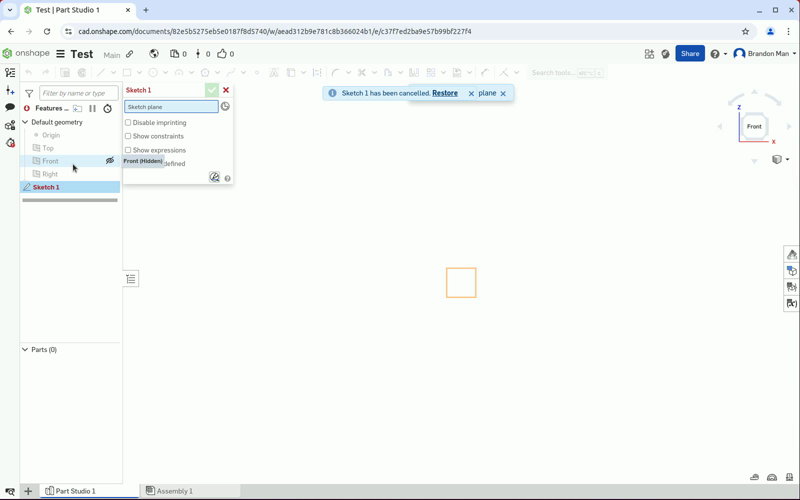
click(73, 163)
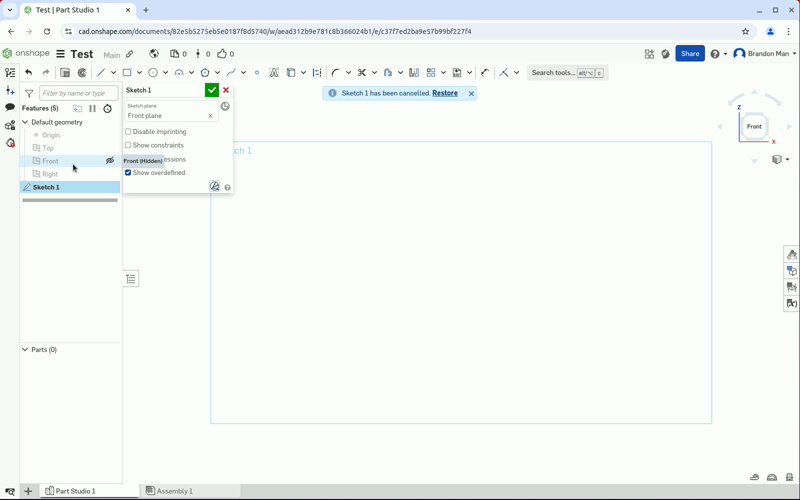
mouse_move(73, 352)
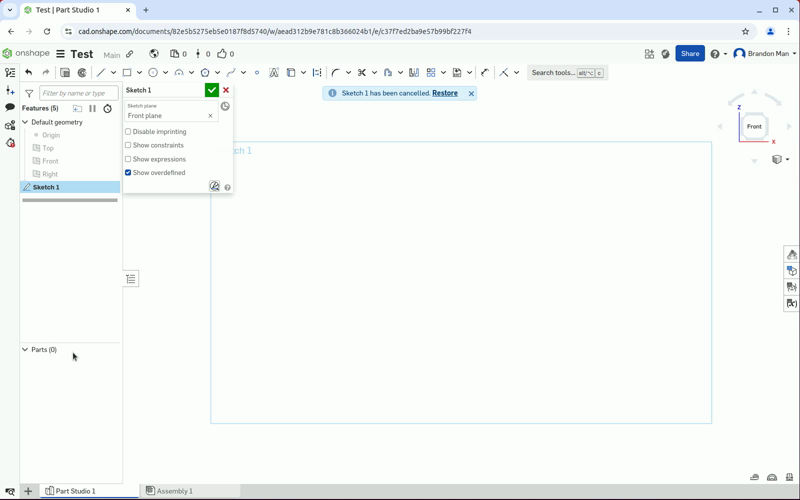
key(y)
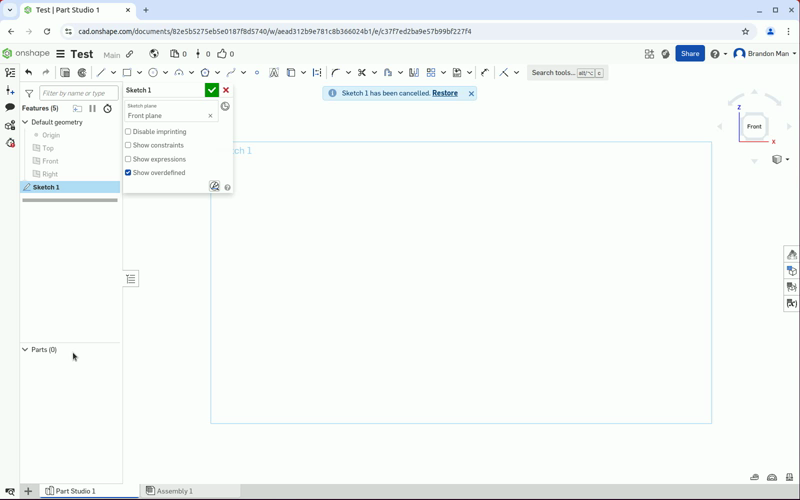
key(l)
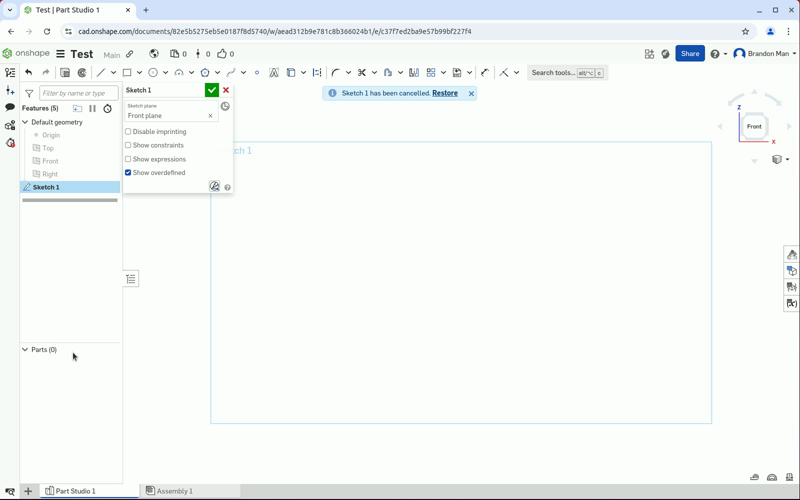
key_down(shift)
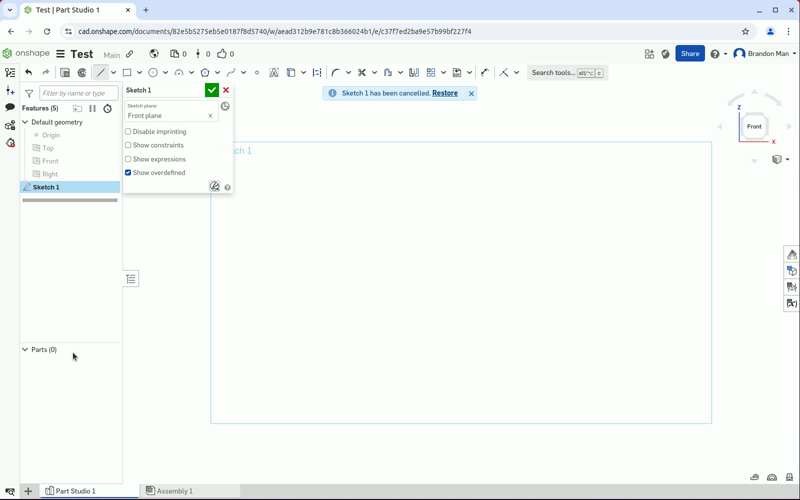
mouse_move(406, 275)
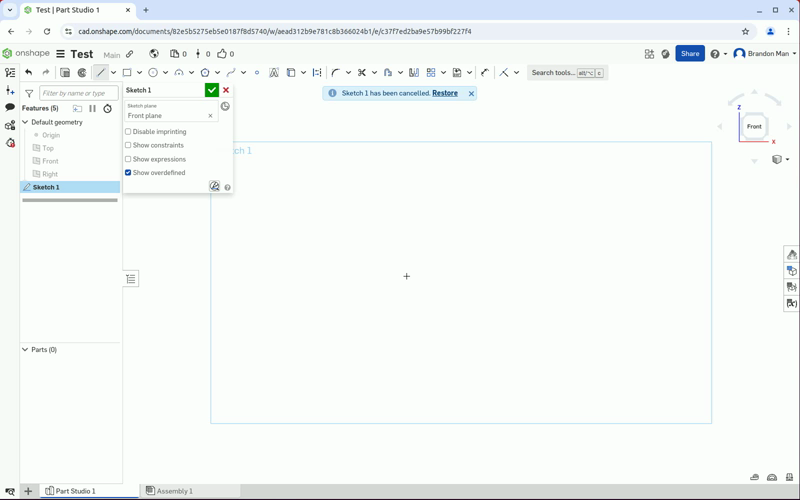
click(406, 275)
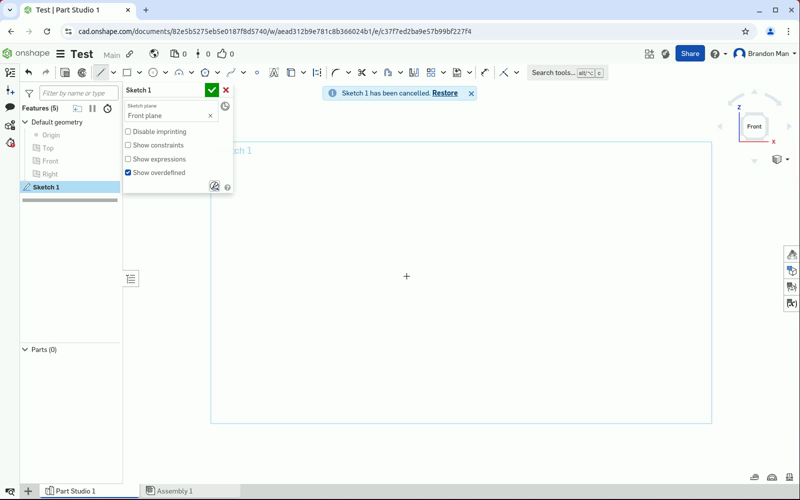
key_up(shift)
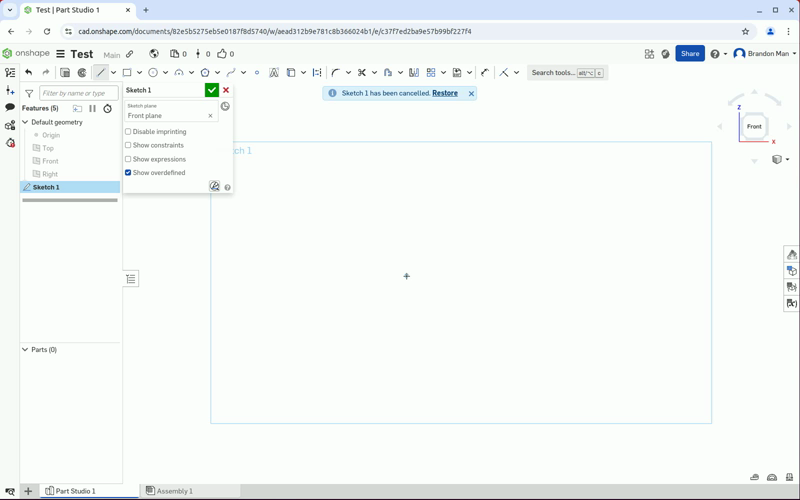
key_down(shift)
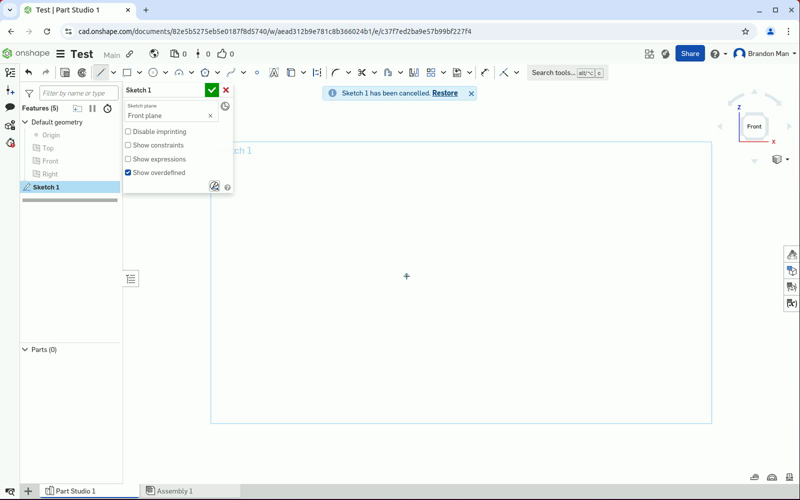
mouse_move(413, 384)
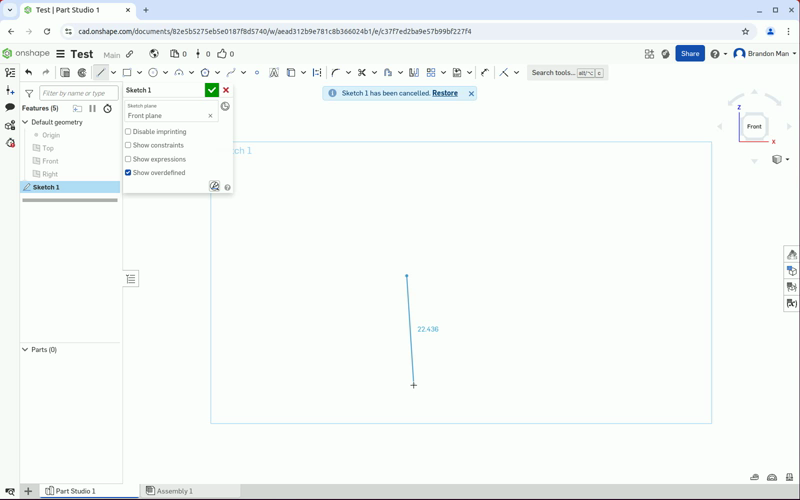
click(413, 384)
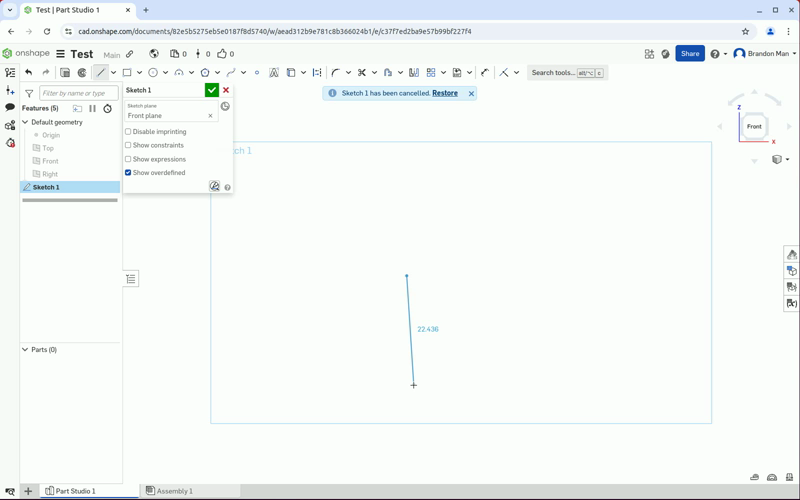
key_up(shift)
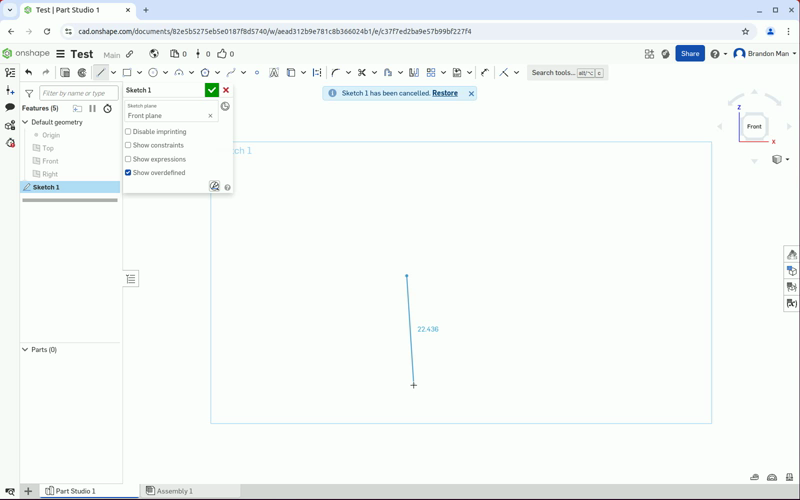
key(esc)
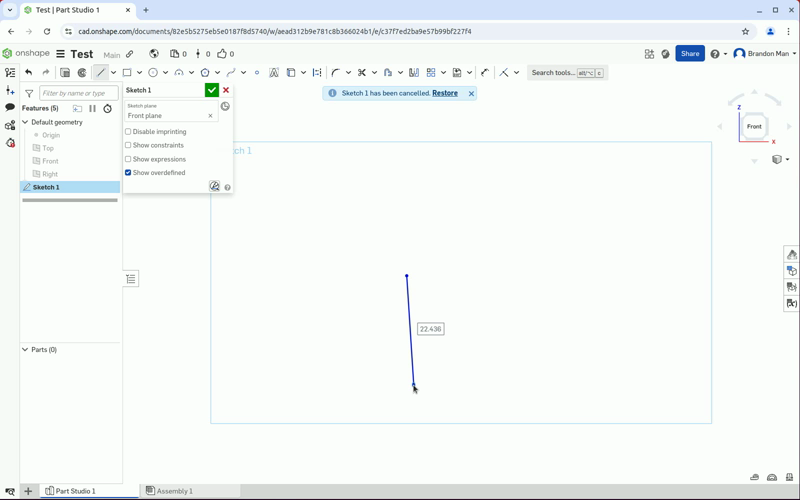
key(a)
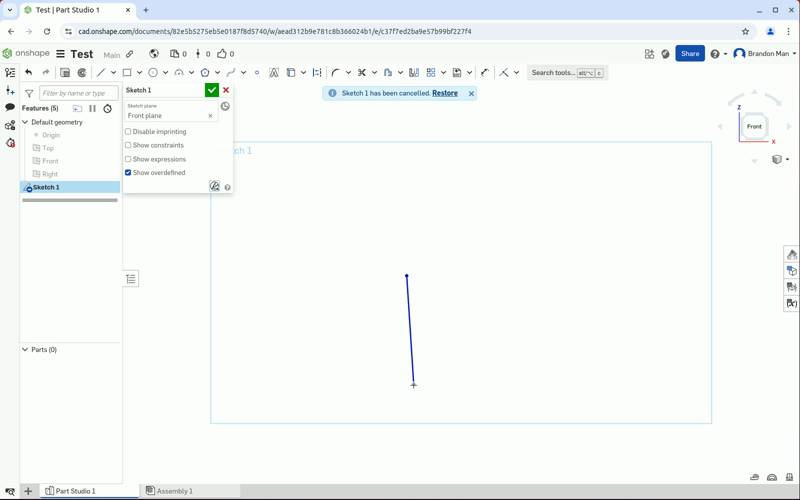
mouse_move(413, 384)
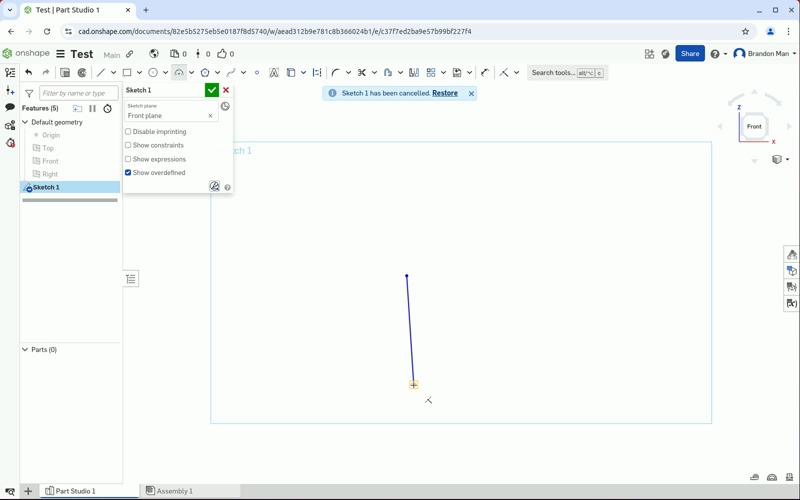
click(413, 384)
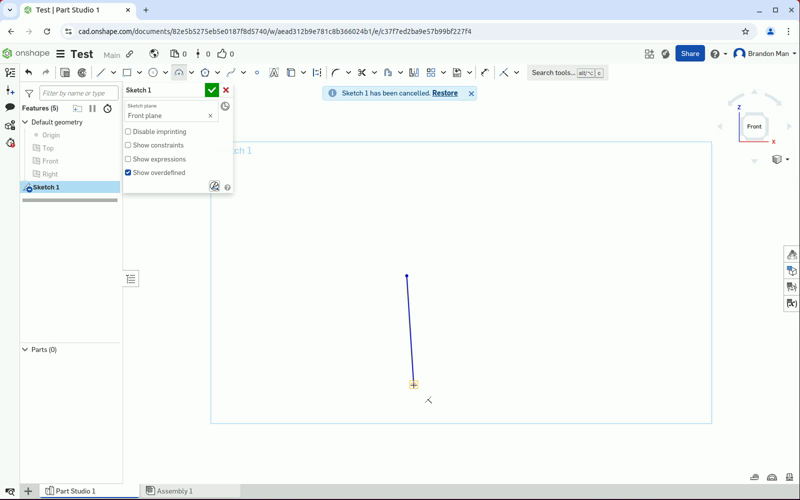
key_down(shift)
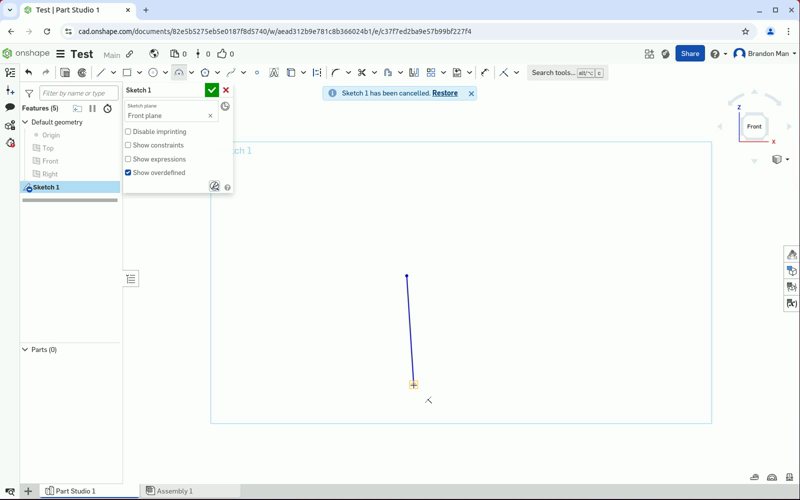
mouse_move(432, 392)
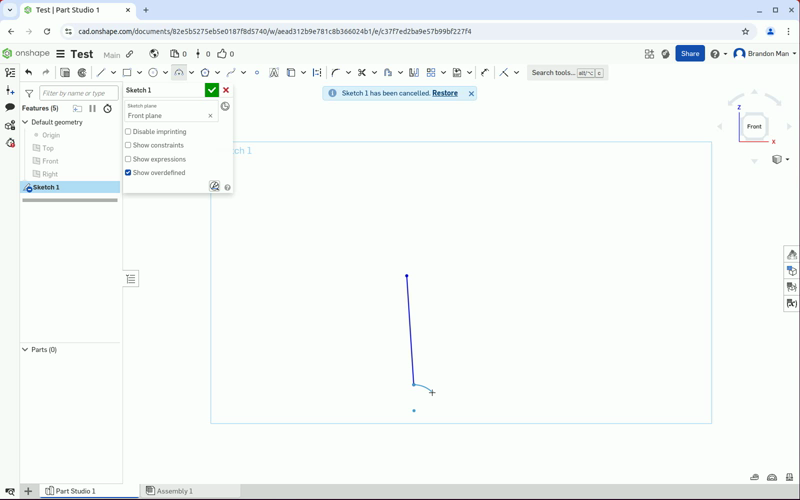
click(432, 392)
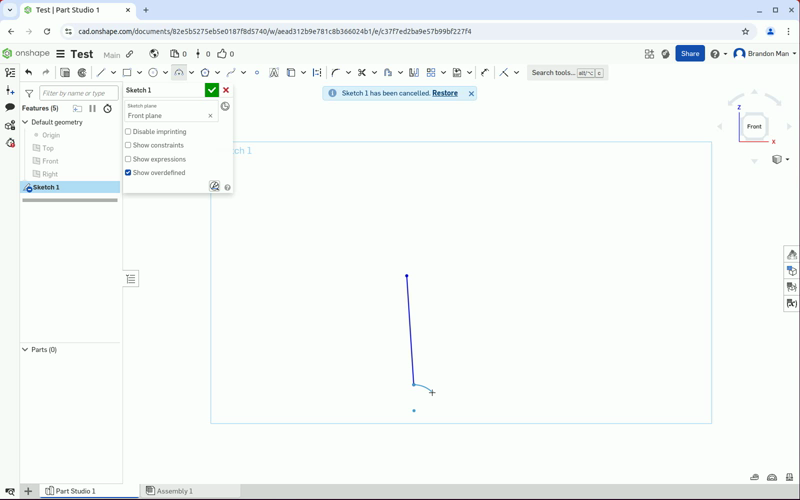
mouse_move(420, 394)
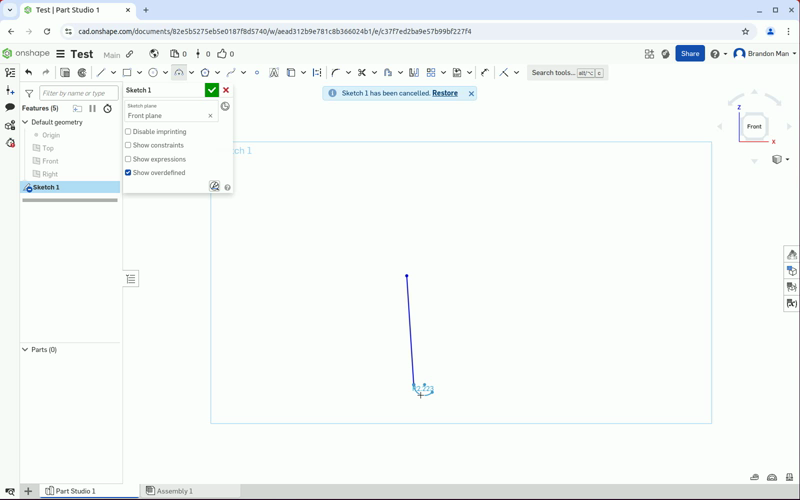
click(420, 394)
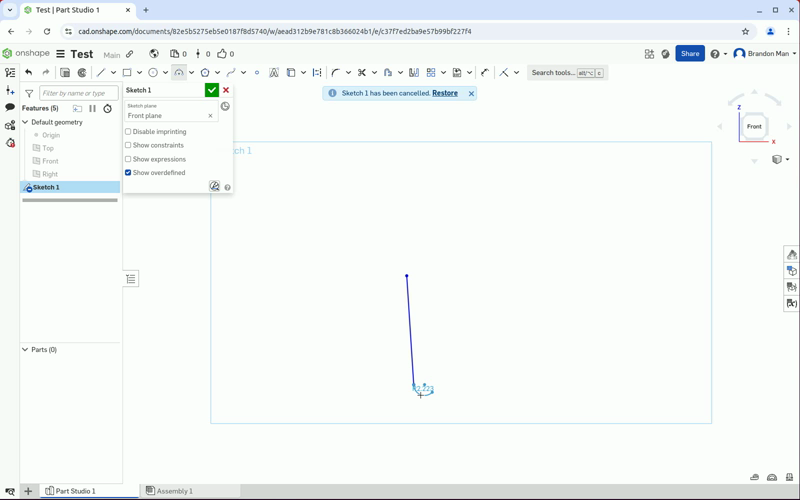
key_up(shift)
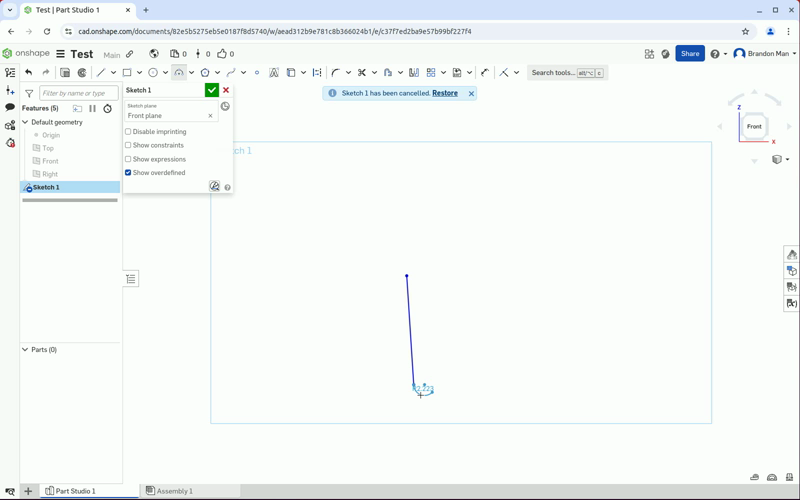
key(esc)
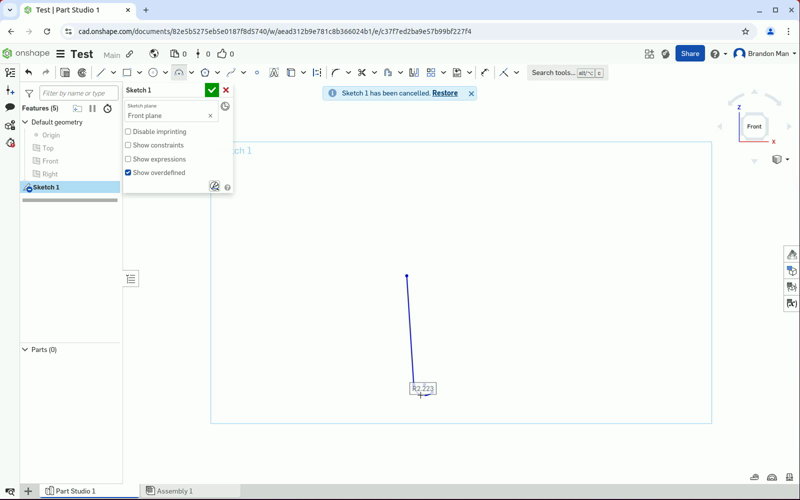
key(l)
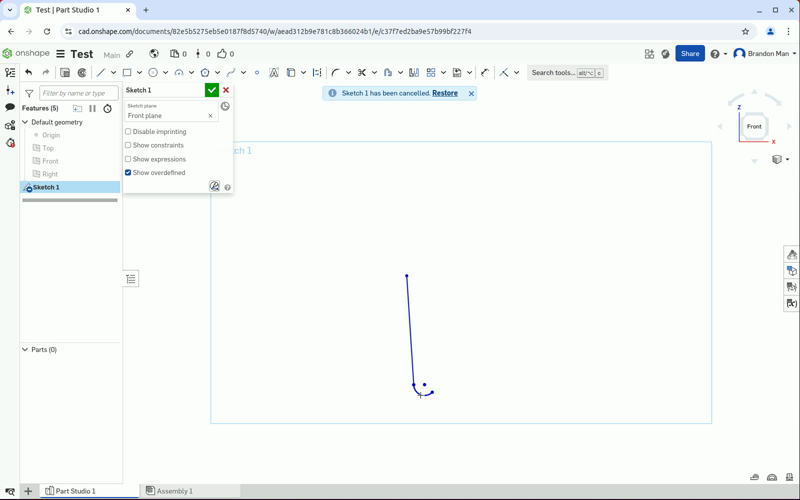
mouse_move(432, 392)
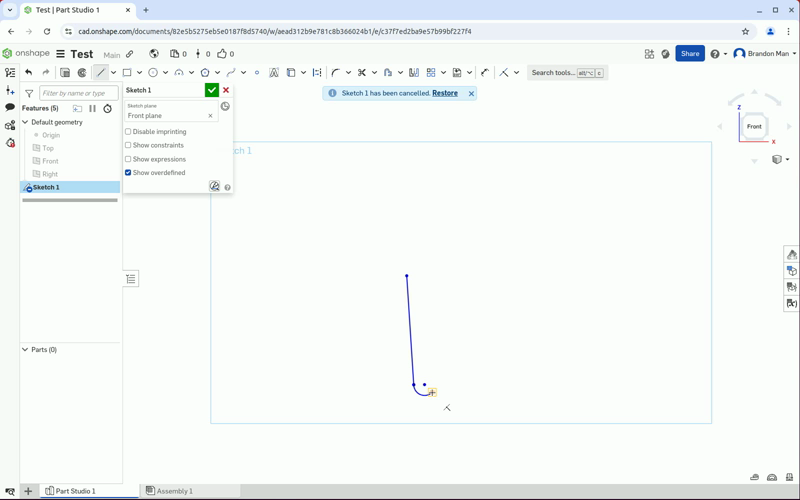
click(432, 392)
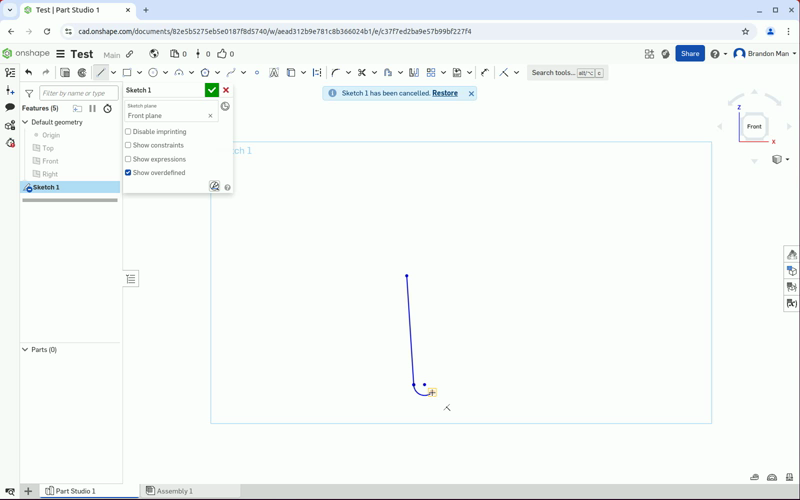
key_down(shift)
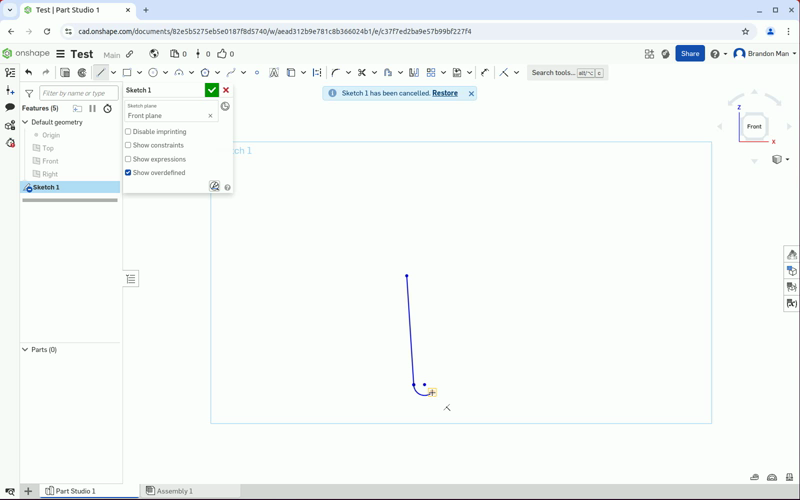
mouse_move(538, 282)
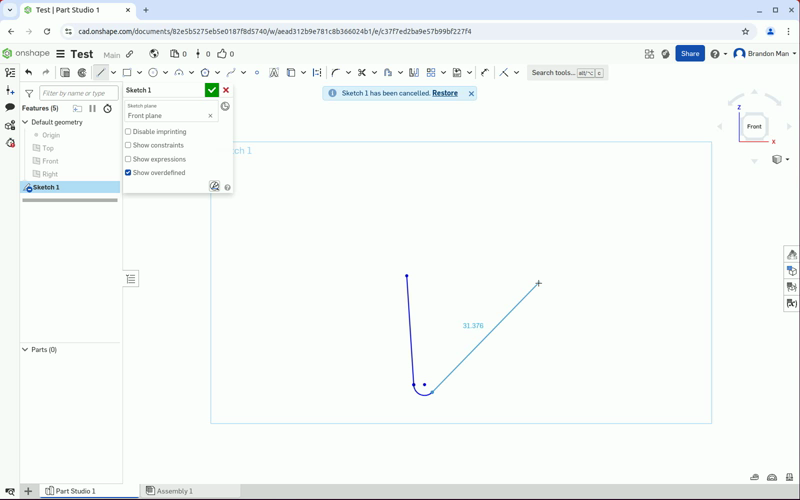
click(538, 282)
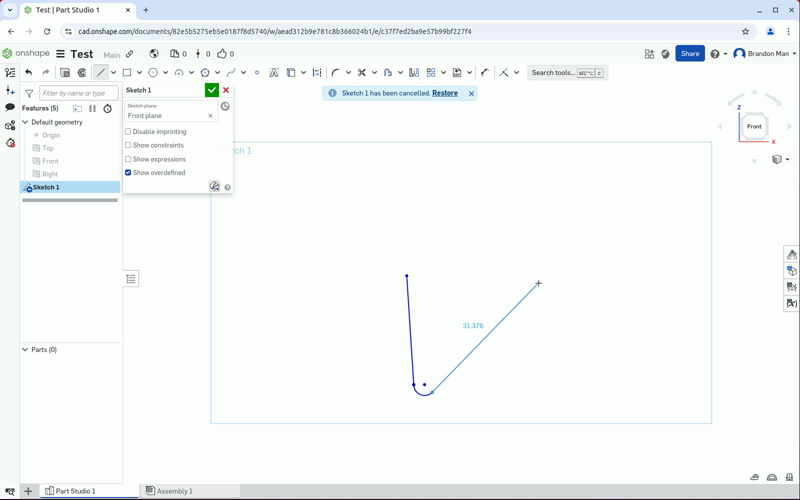
key_up(shift)
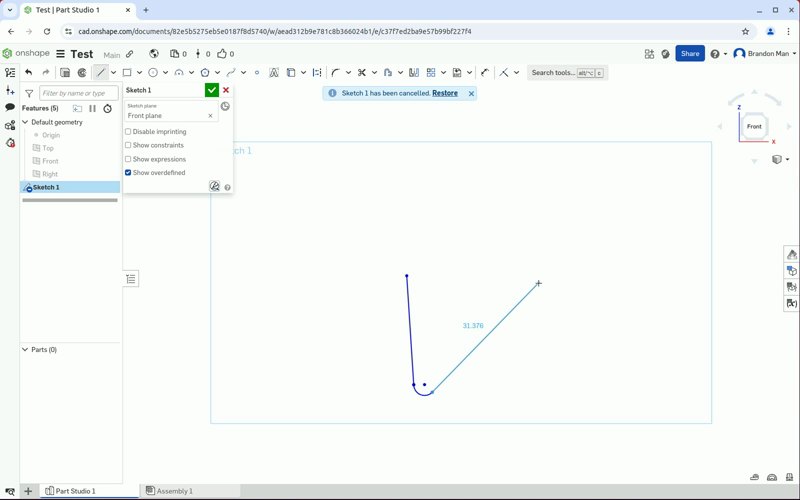
key(esc)
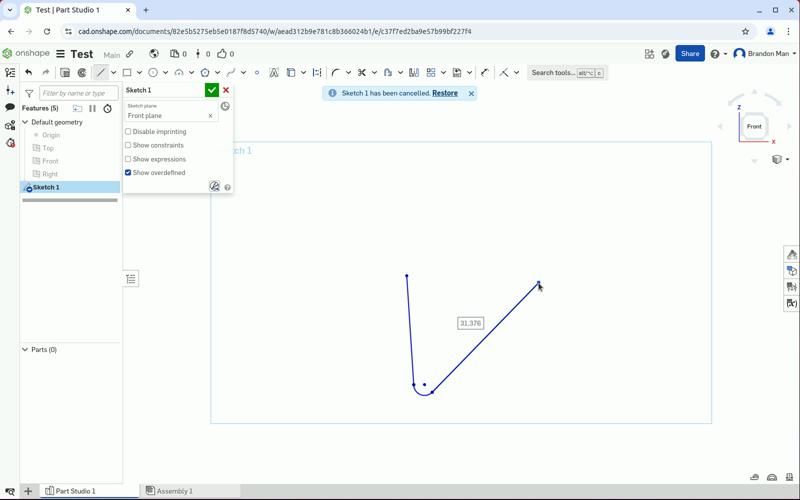
key(a)
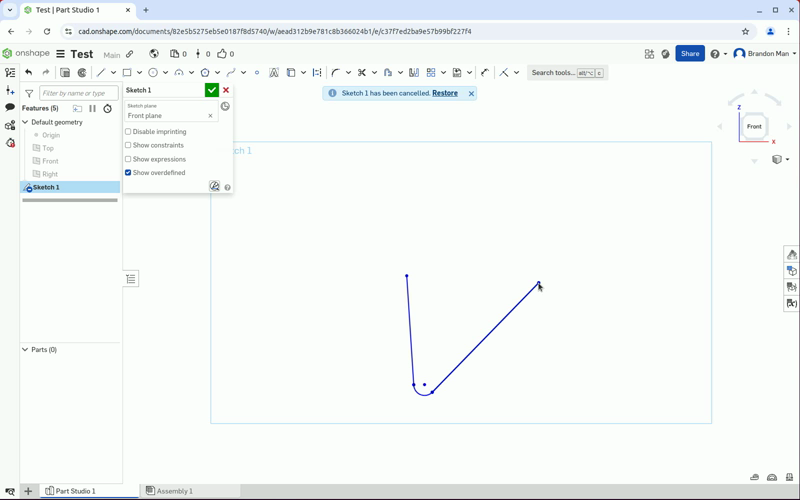
mouse_move(538, 282)
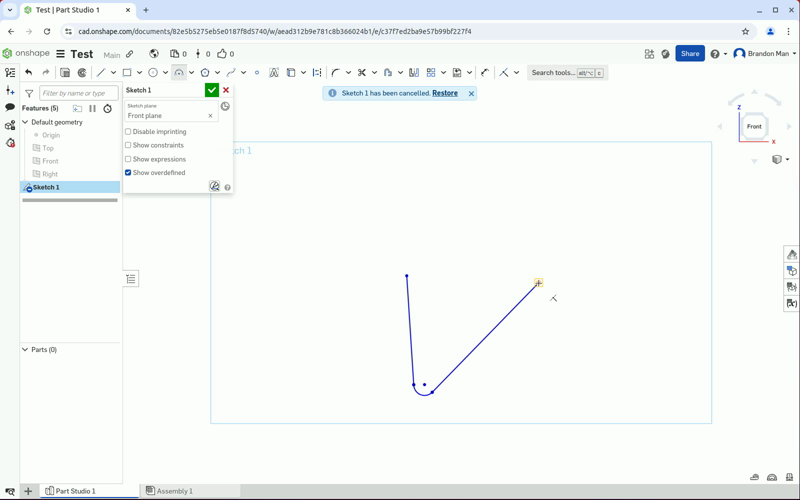
click(538, 282)
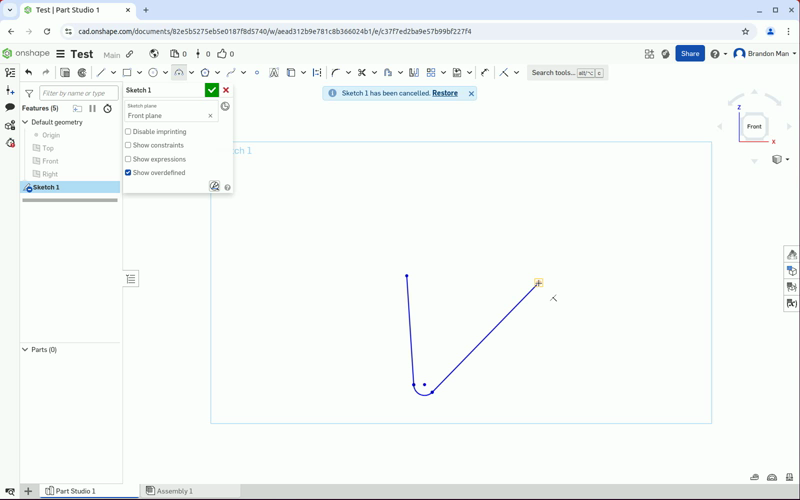
key_down(shift)
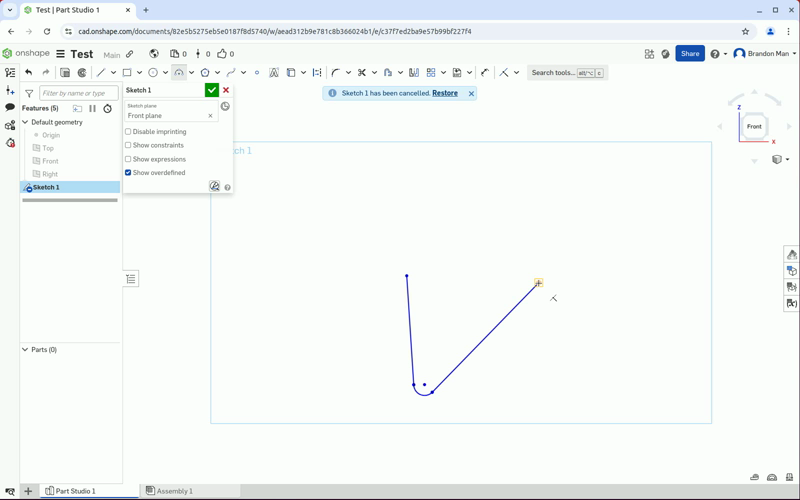
mouse_move(530, 264)
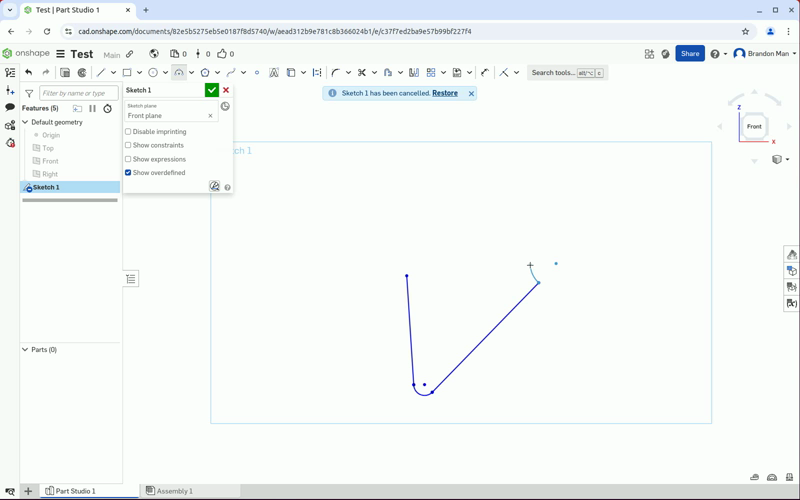
click(530, 264)
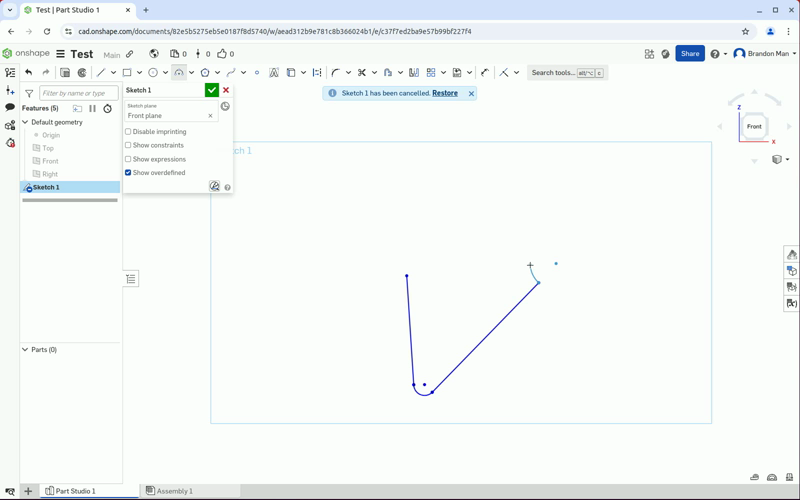
mouse_move(540, 270)
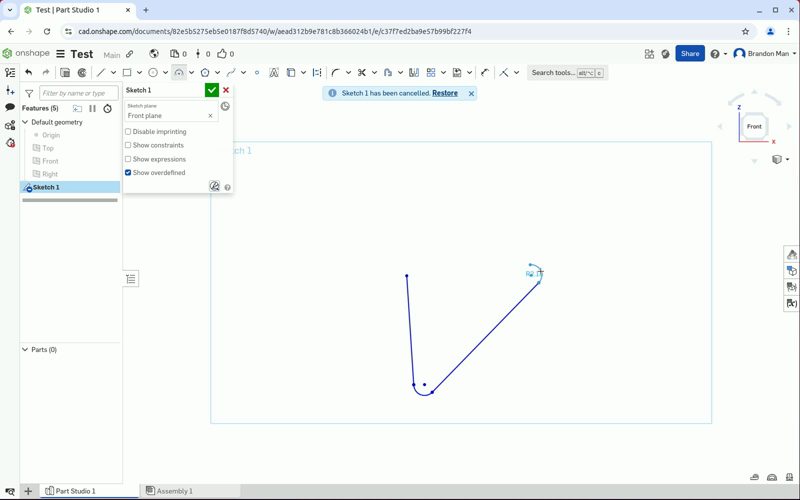
click(540, 270)
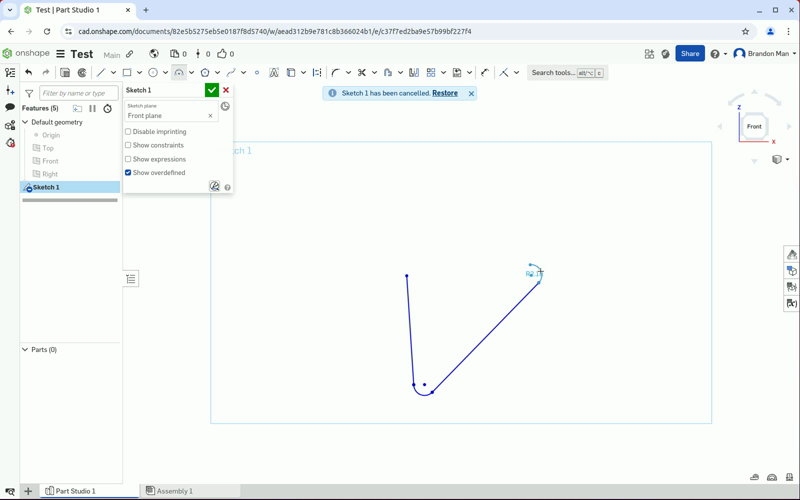
key_up(shift)
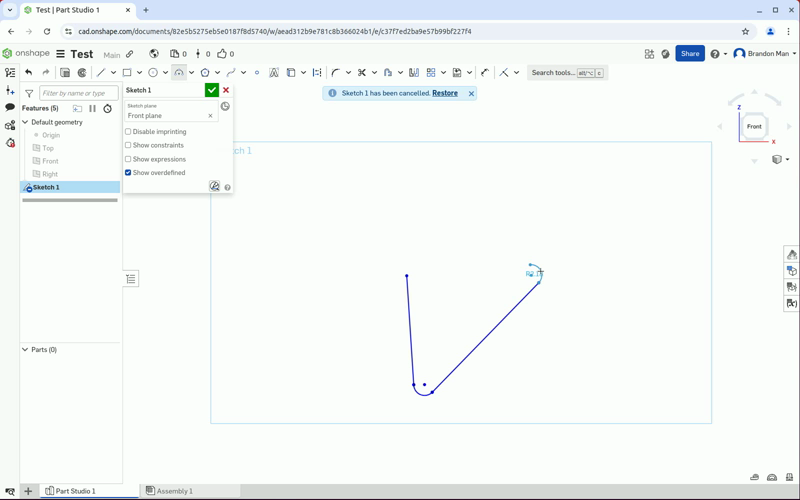
key(esc)
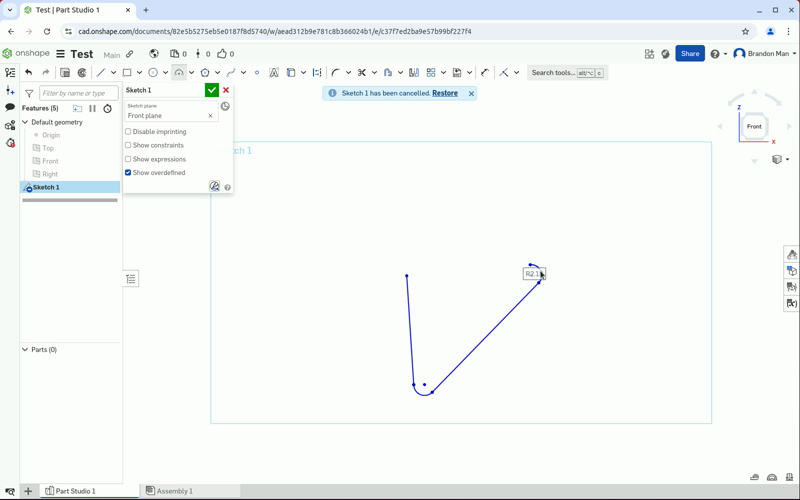
key(l)
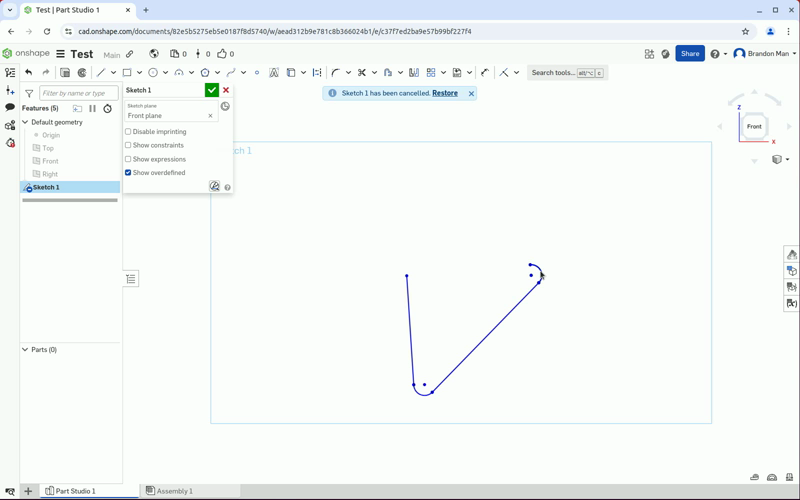
mouse_move(530, 264)
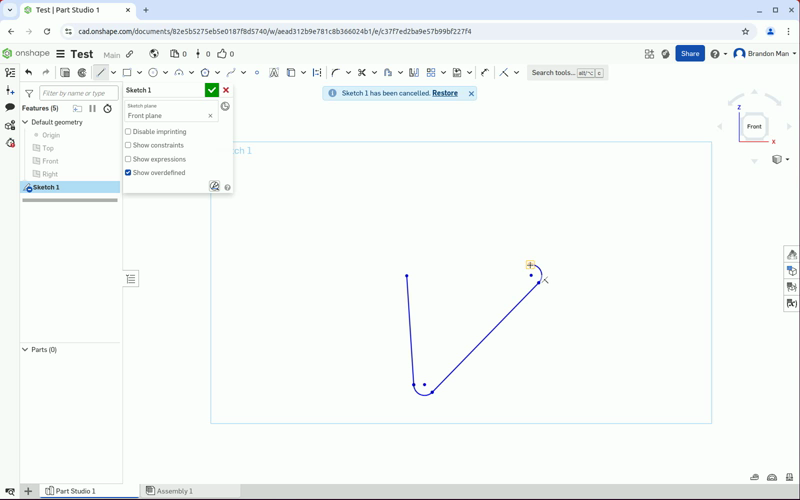
click(530, 264)
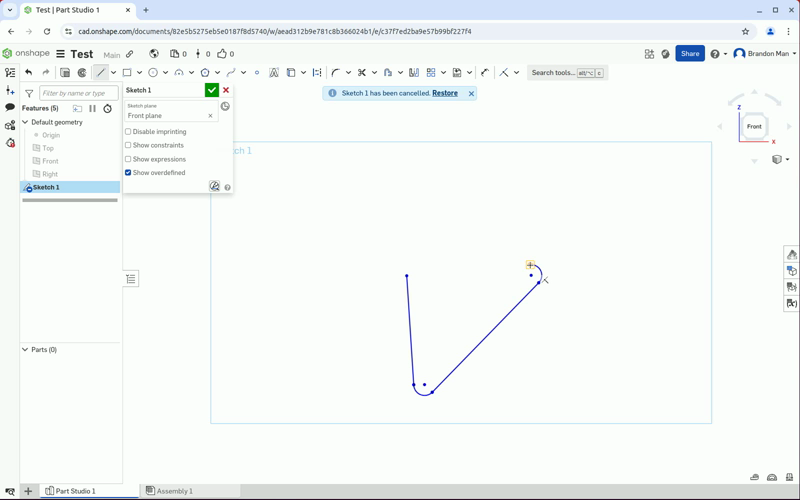
key_down(shift)
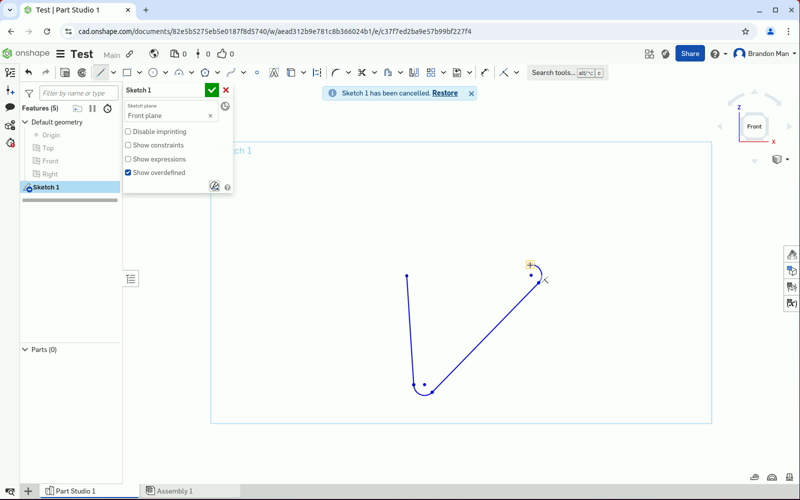
mouse_move(418, 264)
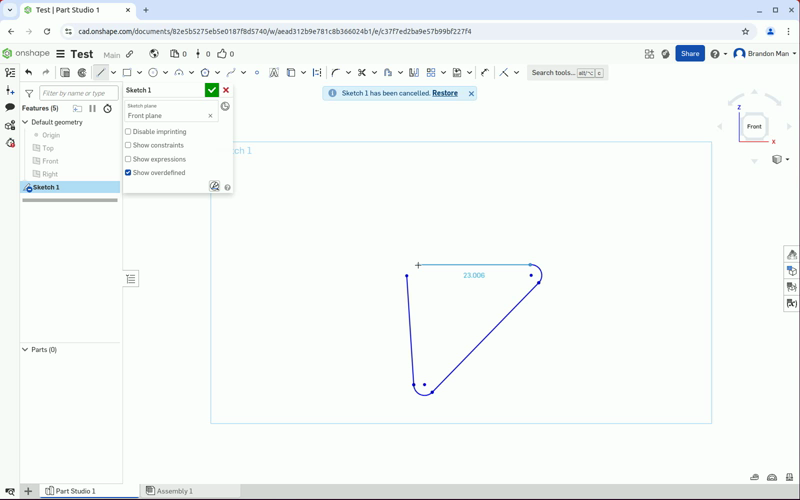
click(418, 264)
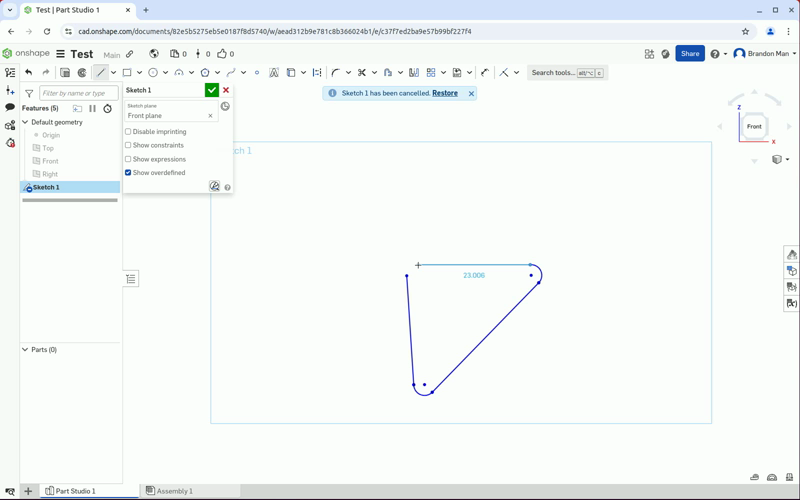
key_up(shift)
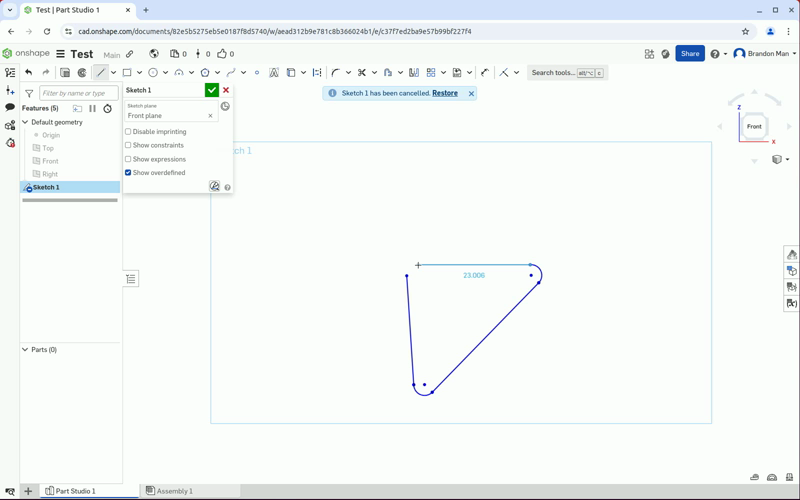
key(esc)
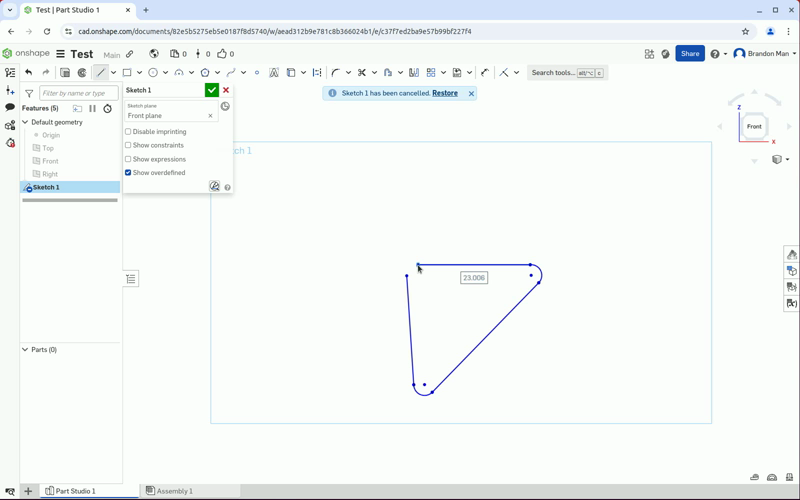
key(a)
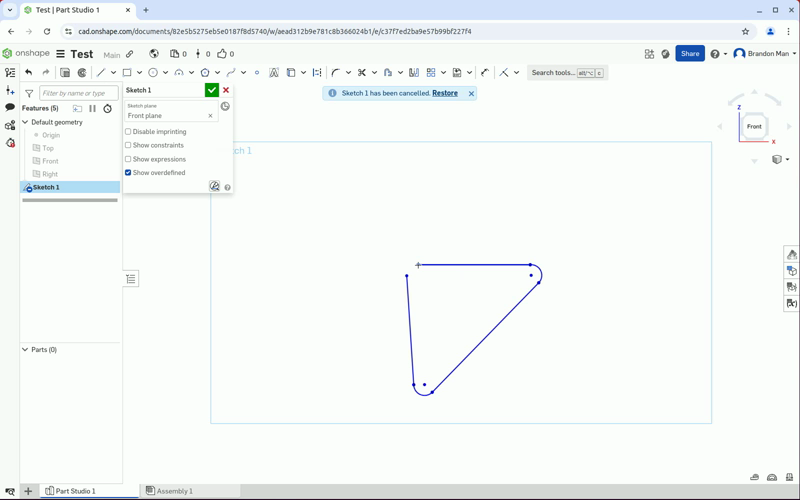
mouse_move(418, 264)
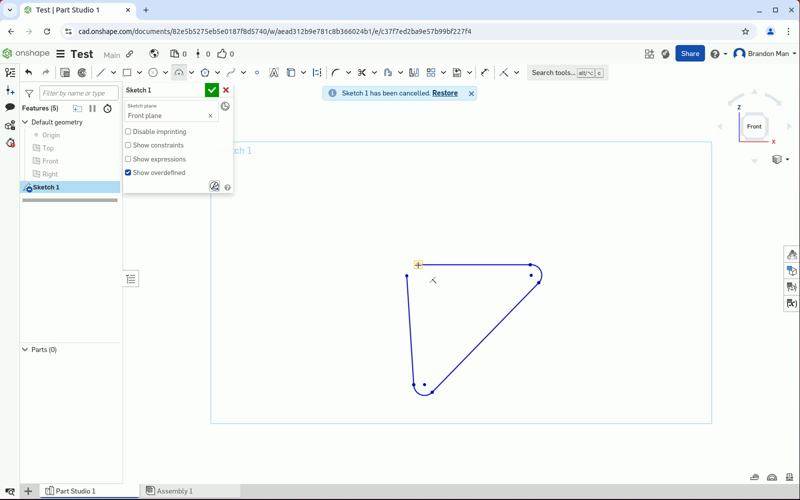
click(418, 264)
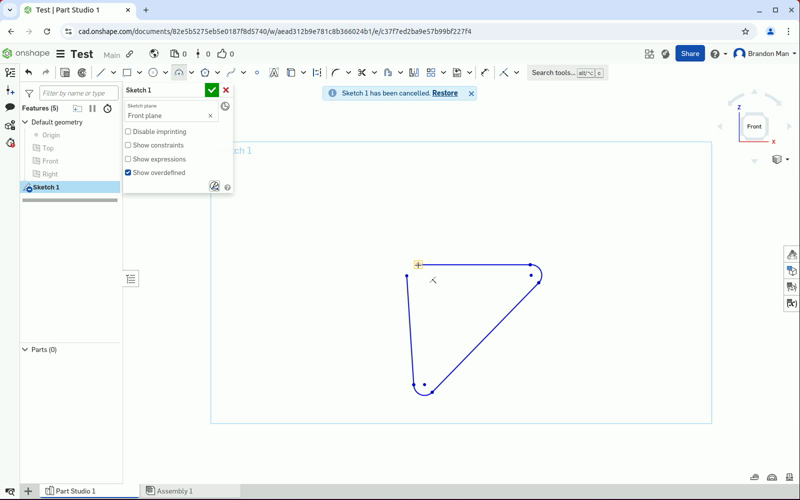
mouse_move(406, 275)
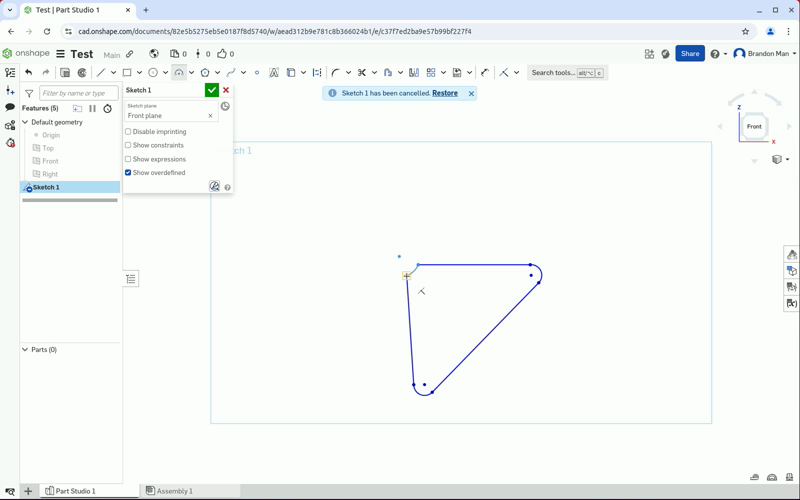
click(406, 275)
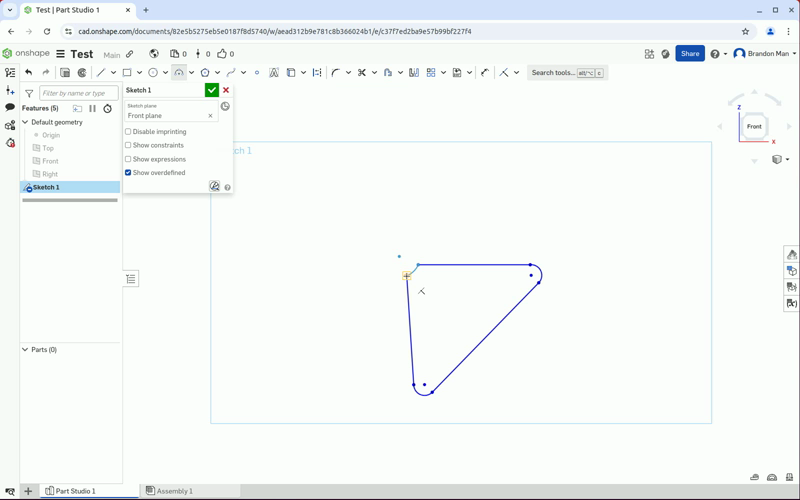
key_down(shift)
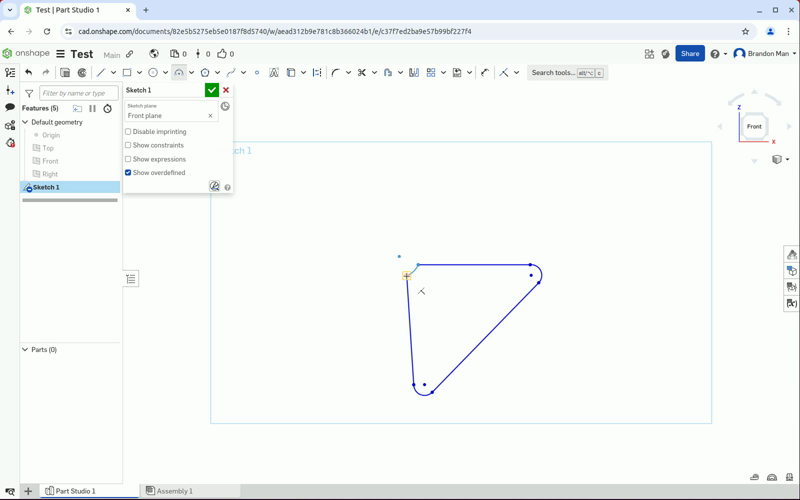
mouse_move(410, 267)
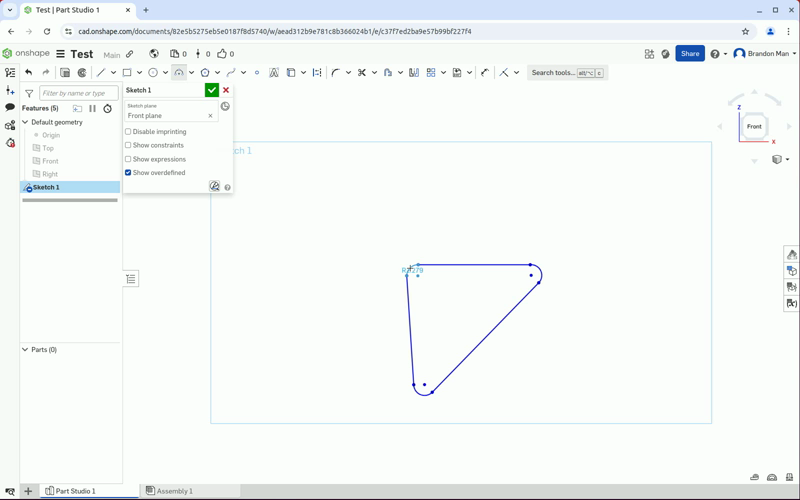
click(410, 267)
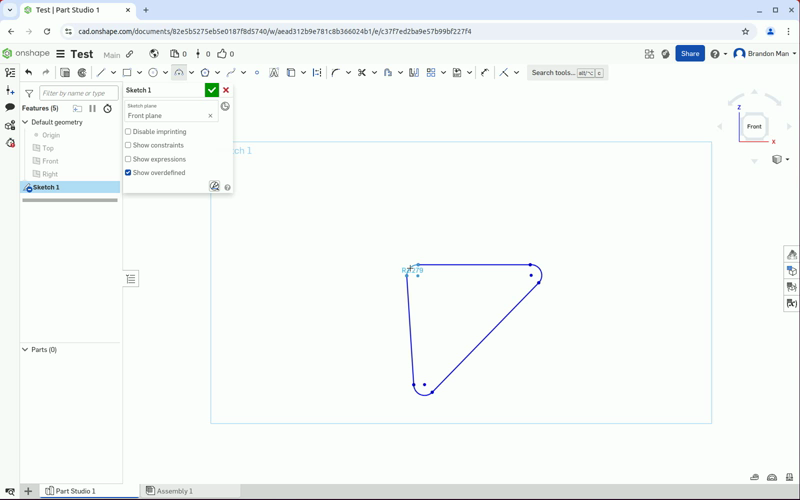
key_up(shift)
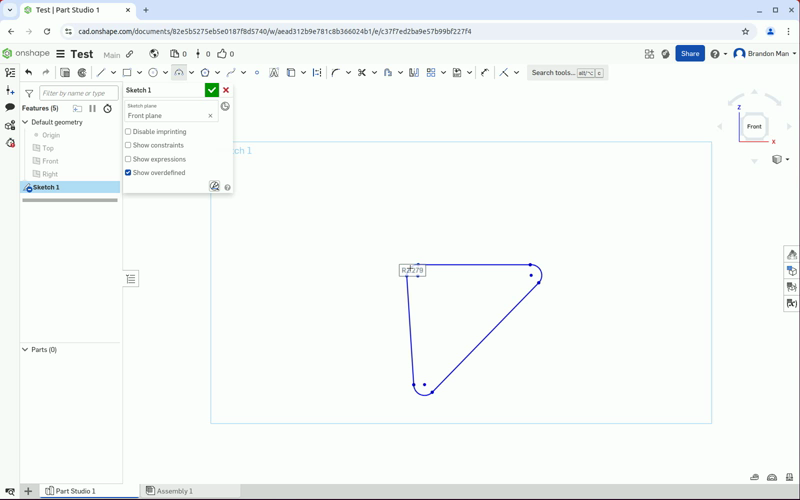
key(esc)
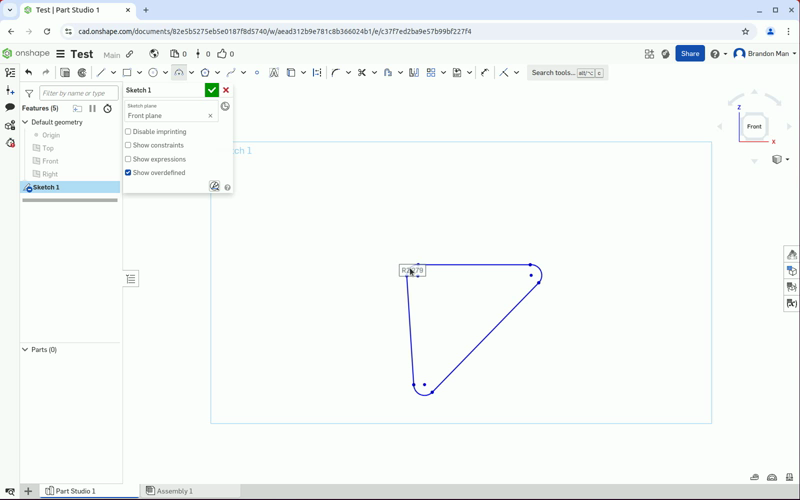
key(c)
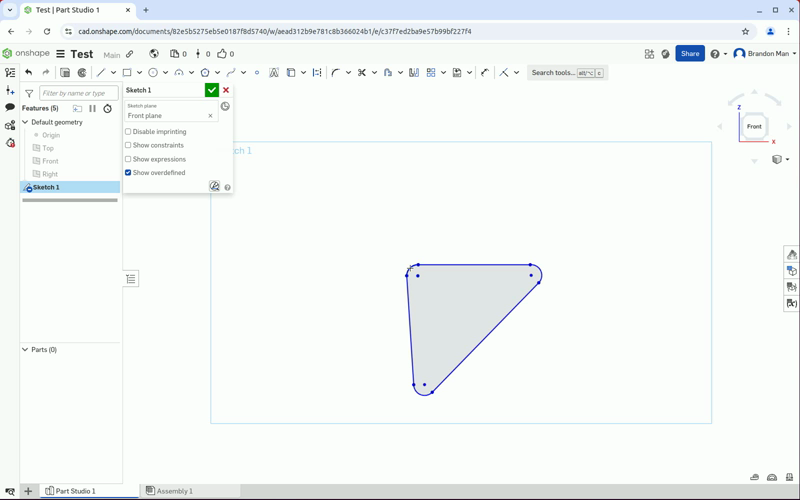
key_down(shift)
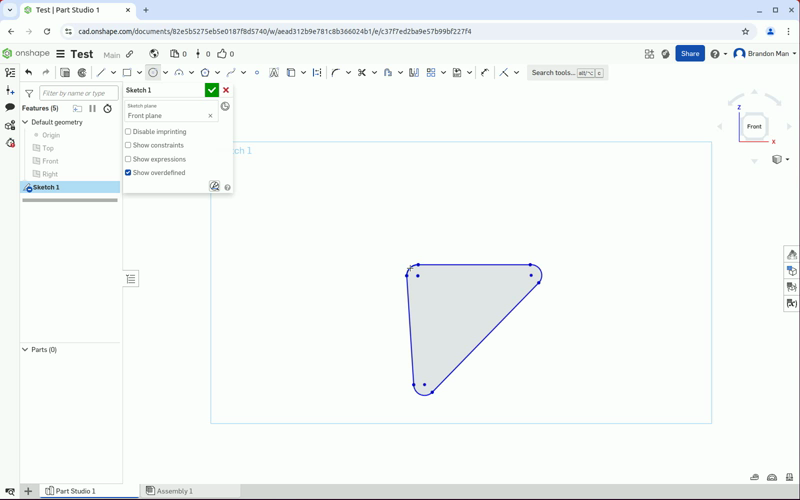
mouse_move(418, 275)
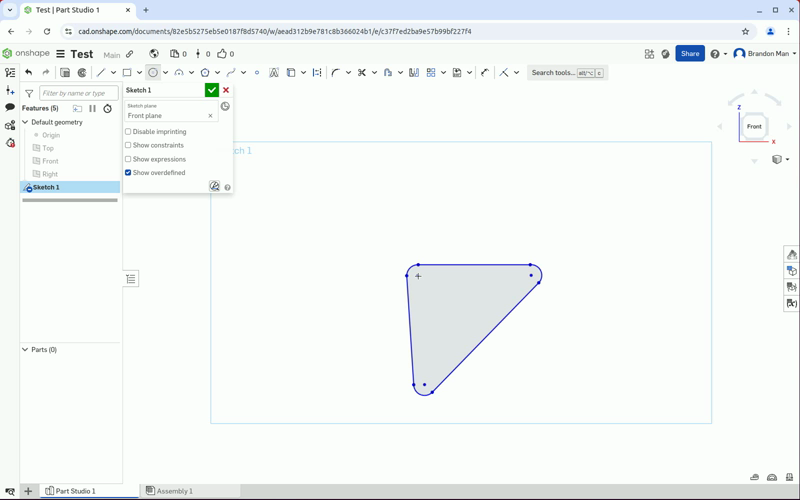
click(418, 275)
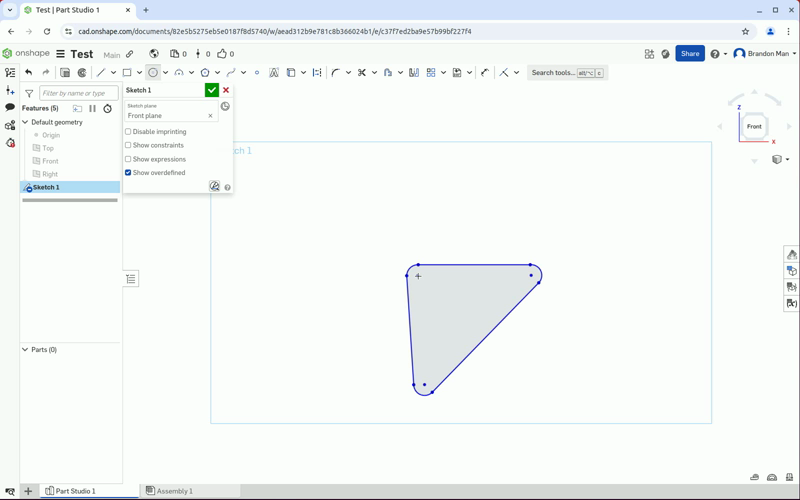
key_up(shift)
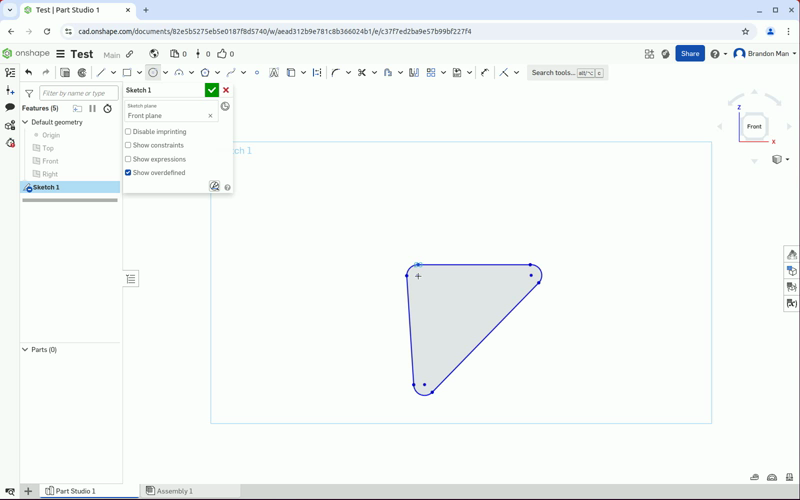
mouse_move(425, 275)
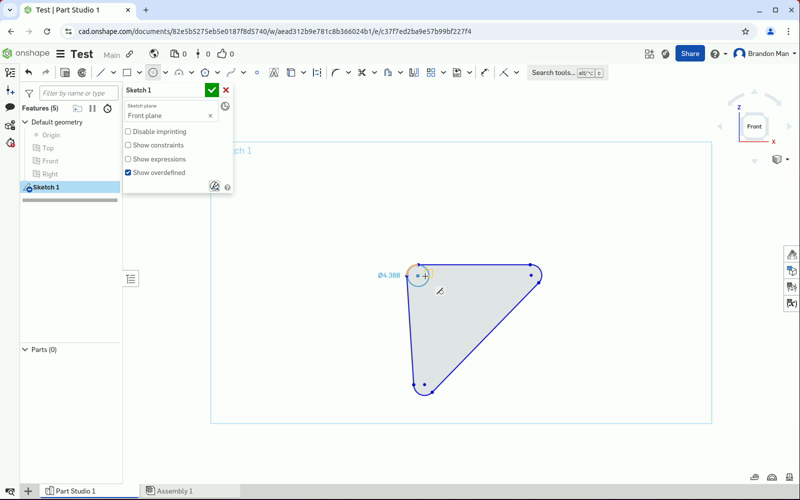
click(425, 275)
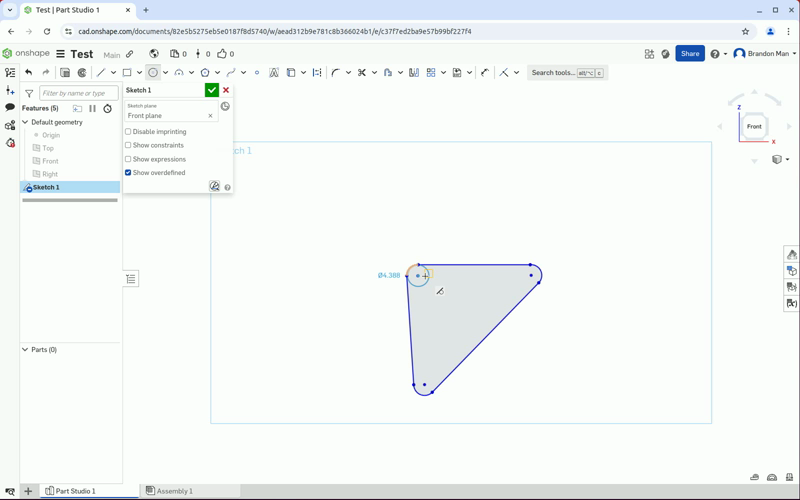
key(esc)
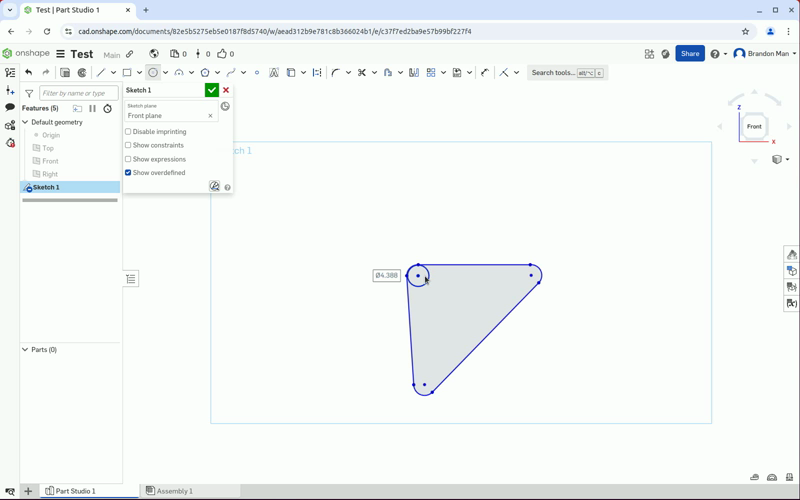
key(c)
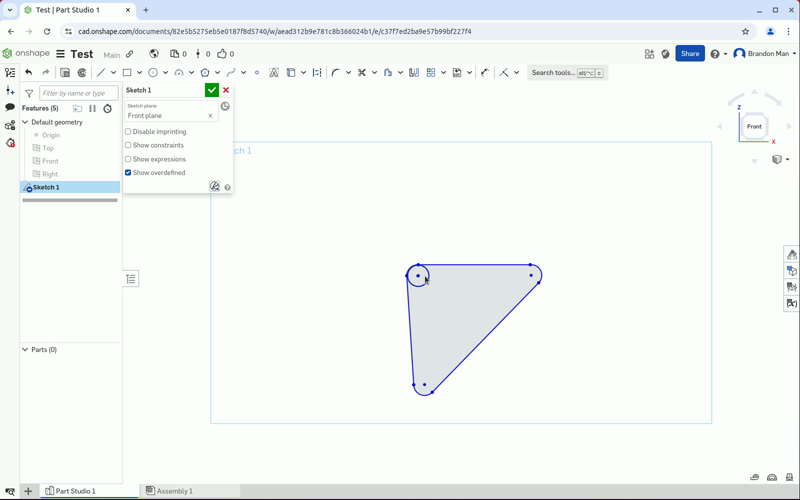
key_down(shift)
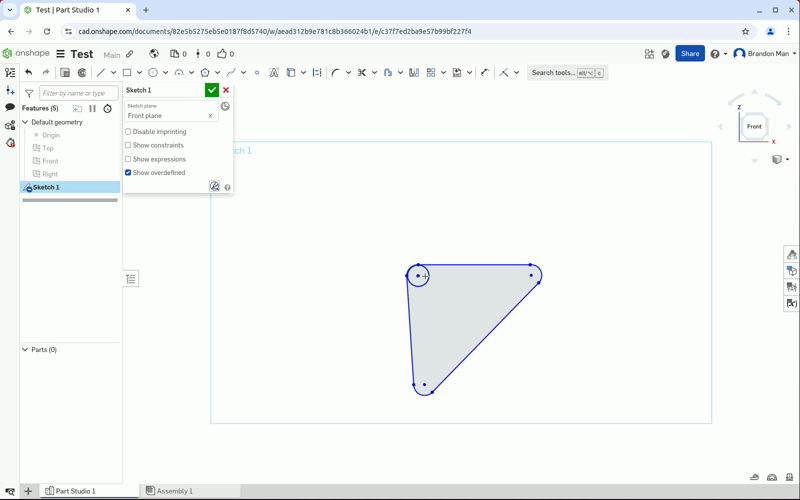
mouse_move(425, 383)
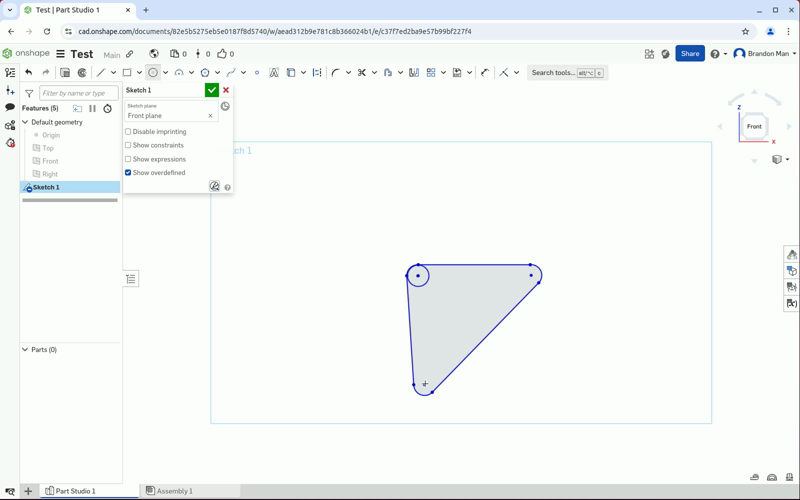
scroll(6)
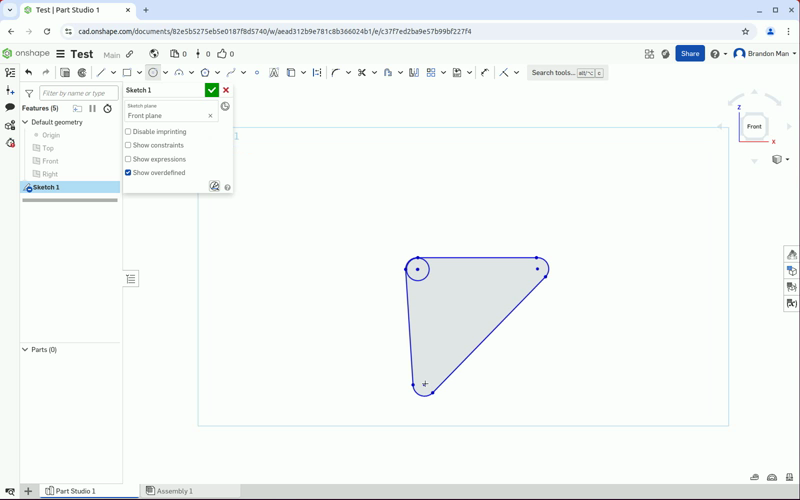
scroll(6)
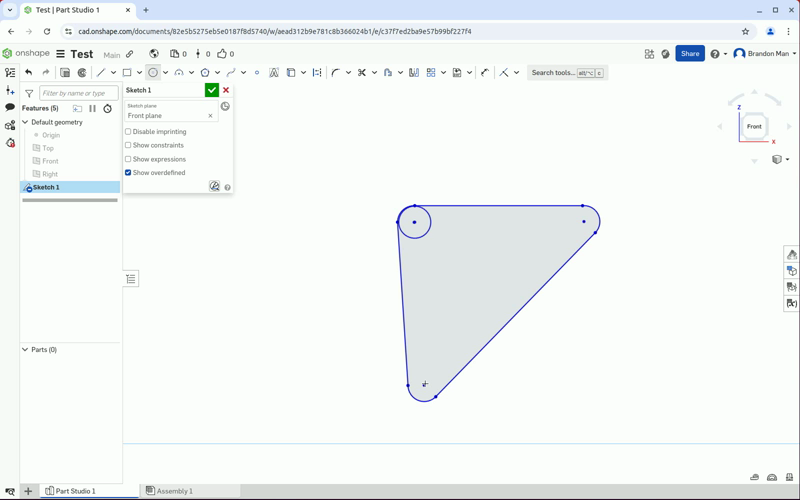
scroll(6)
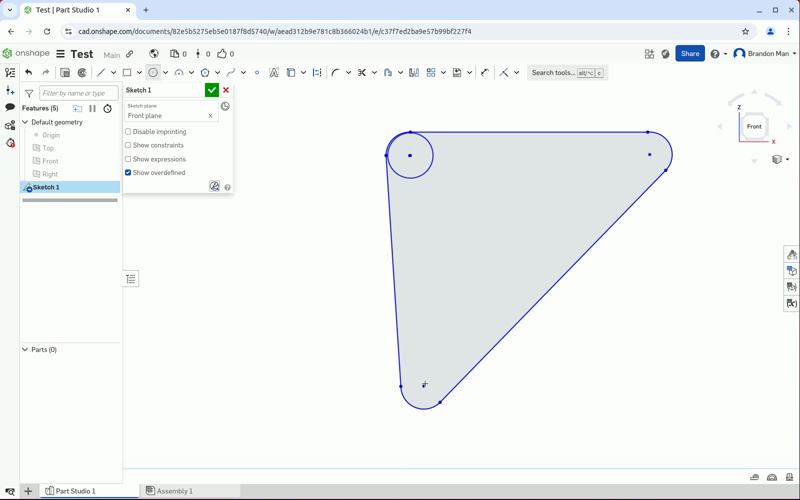
scroll(6)
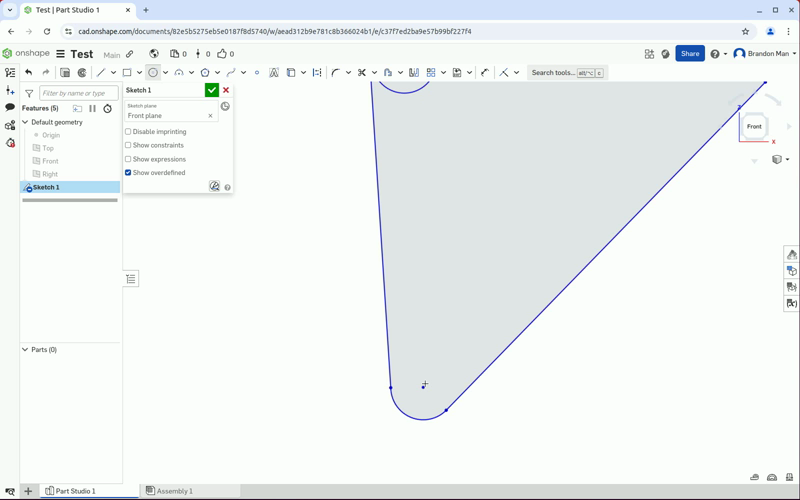
scroll(6)
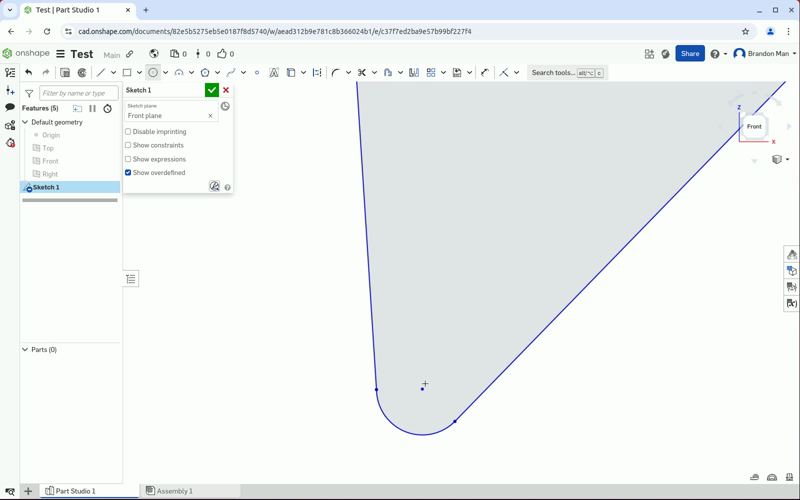
scroll(6)
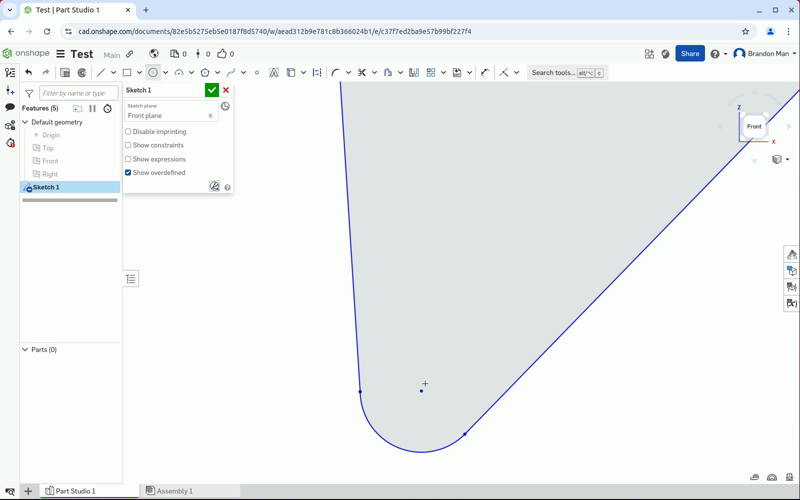
scroll(6)
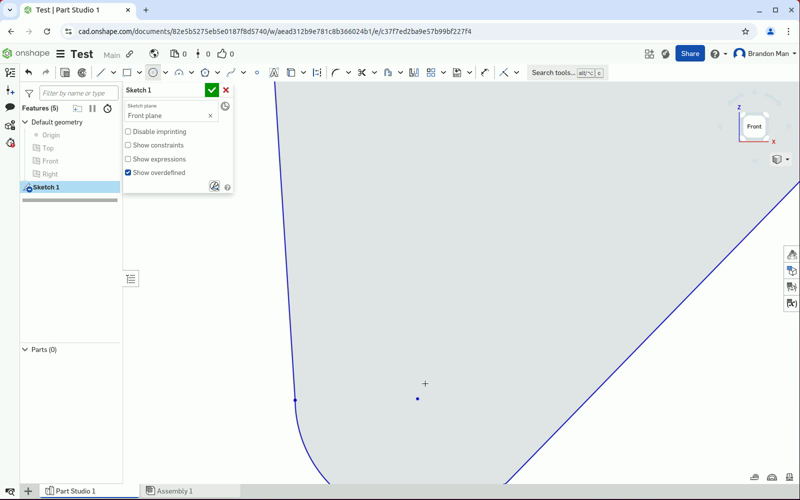
click(425, 383)
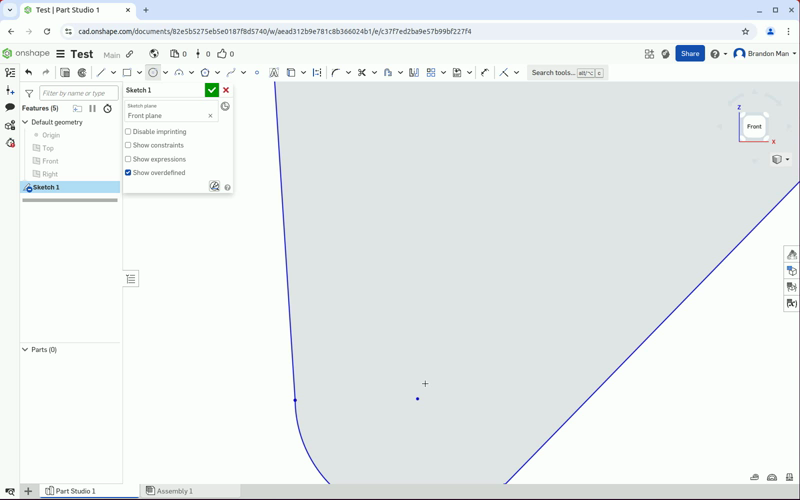
scroll(-6)
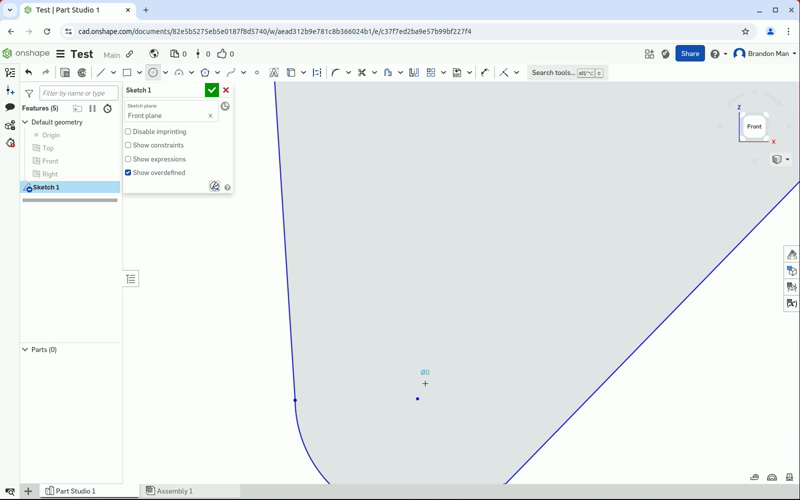
scroll(-6)
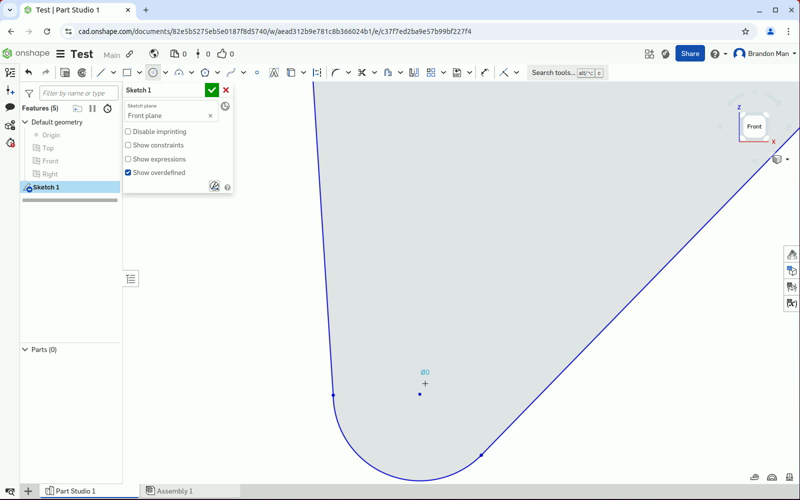
scroll(-6)
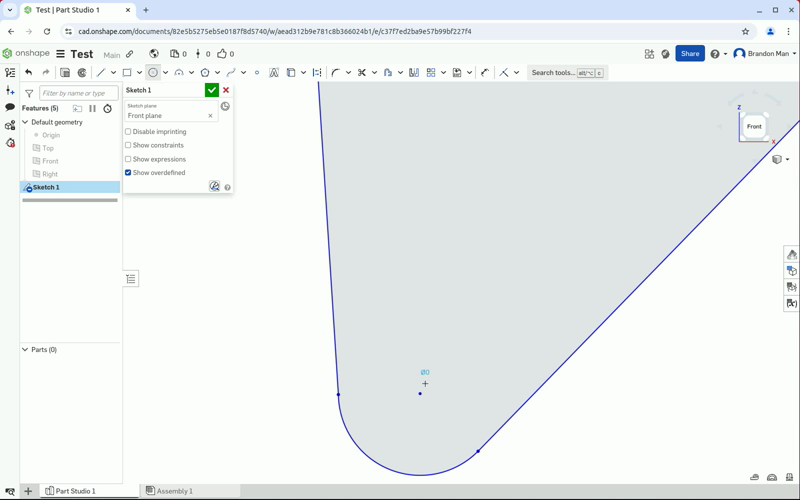
scroll(-6)
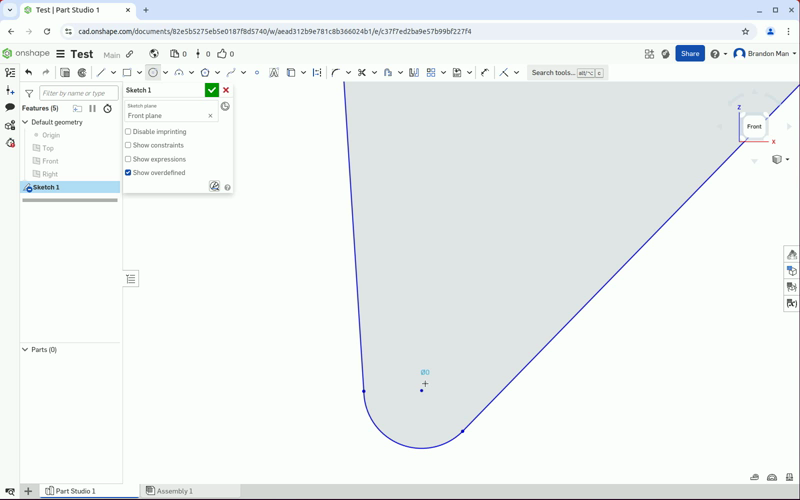
scroll(-6)
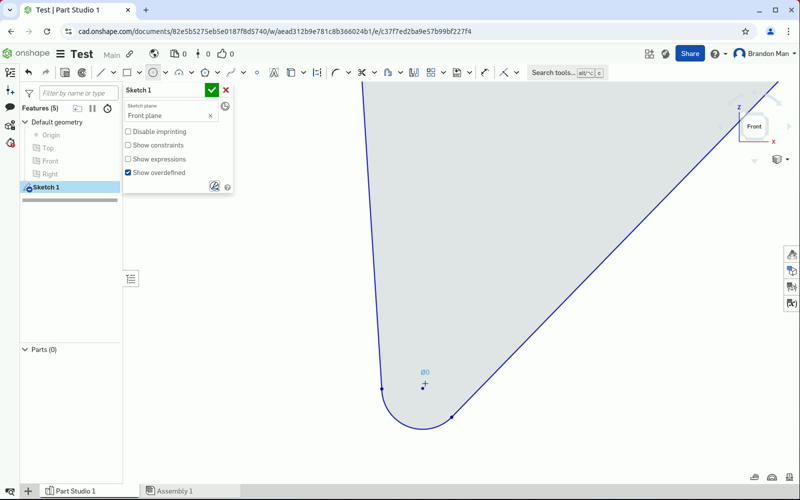
scroll(-6)
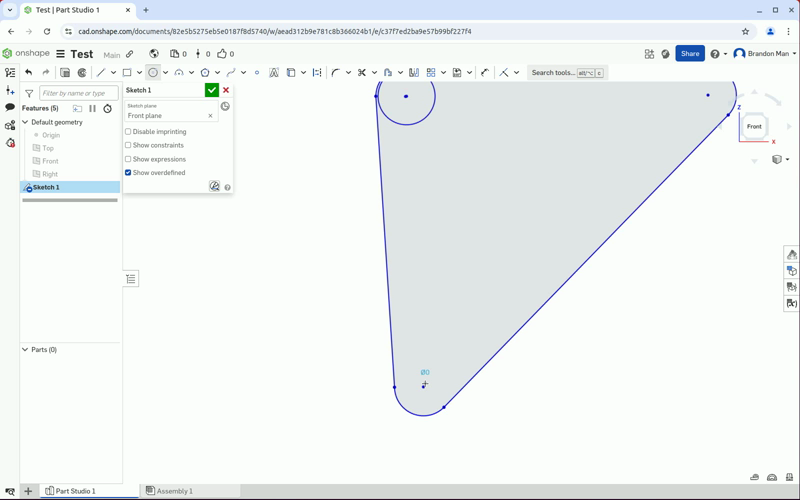
scroll(-6)
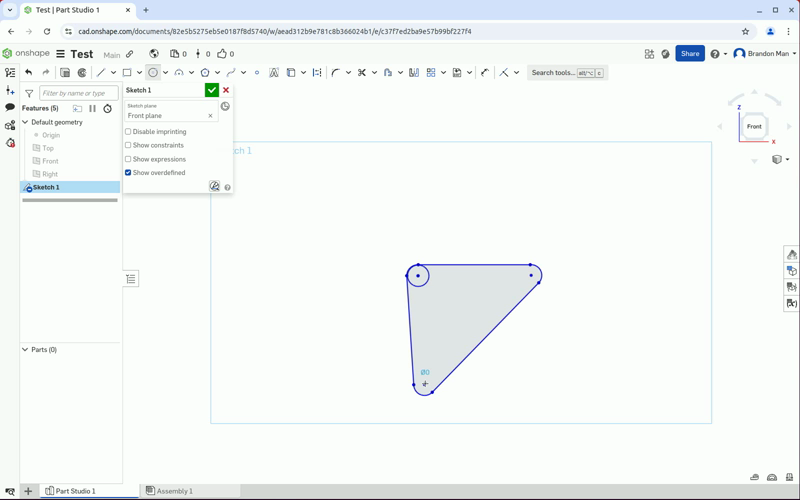
key_up(shift)
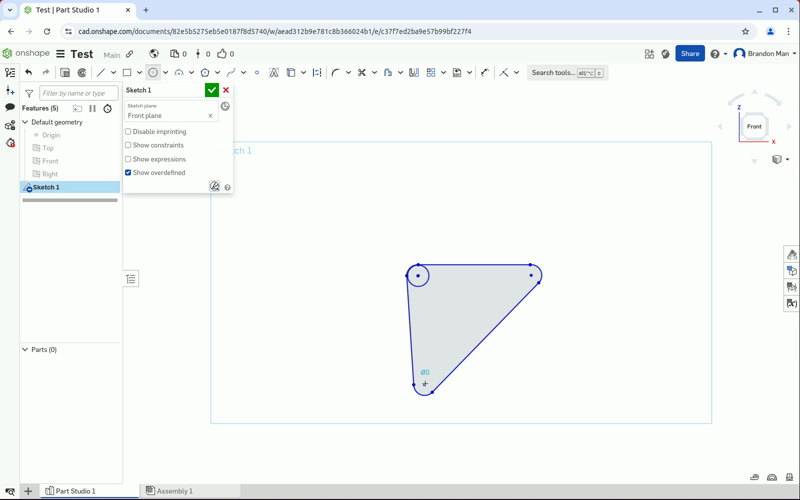
mouse_move(432, 383)
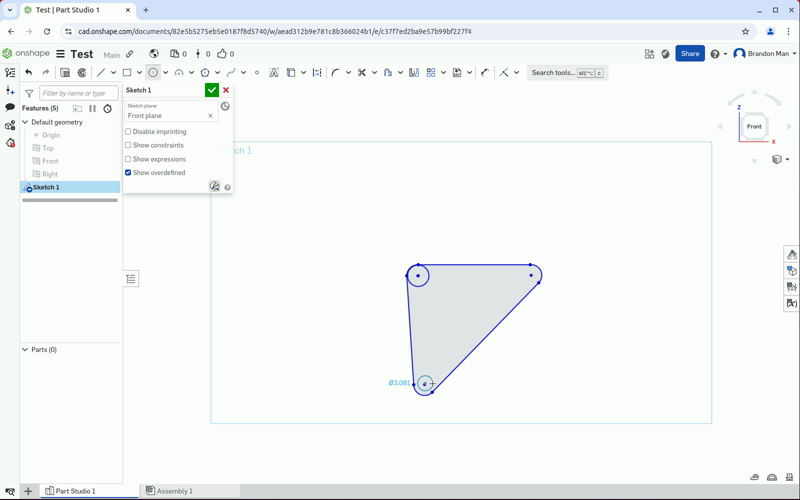
click(432, 383)
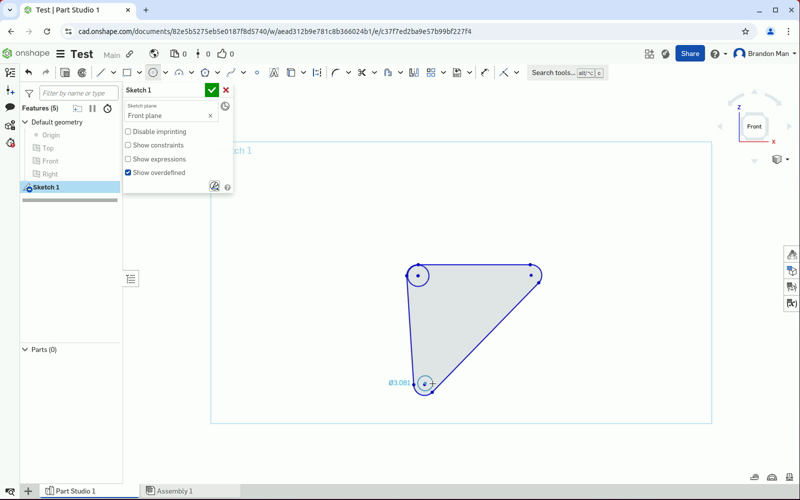
key(esc)
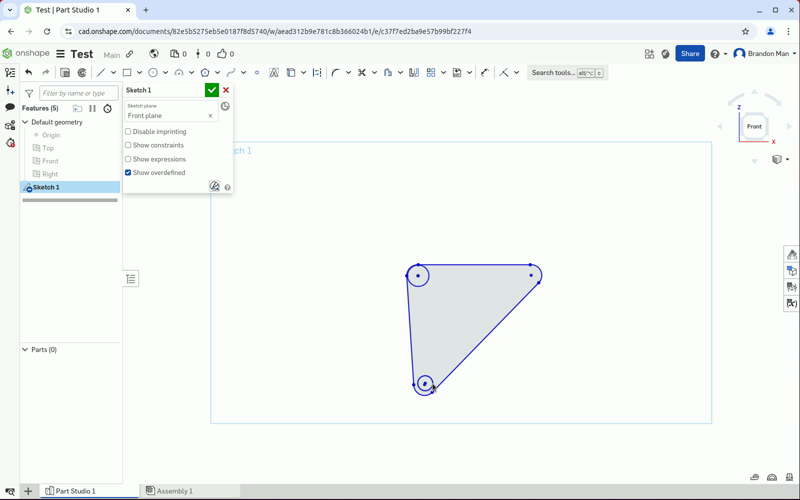
key(c)
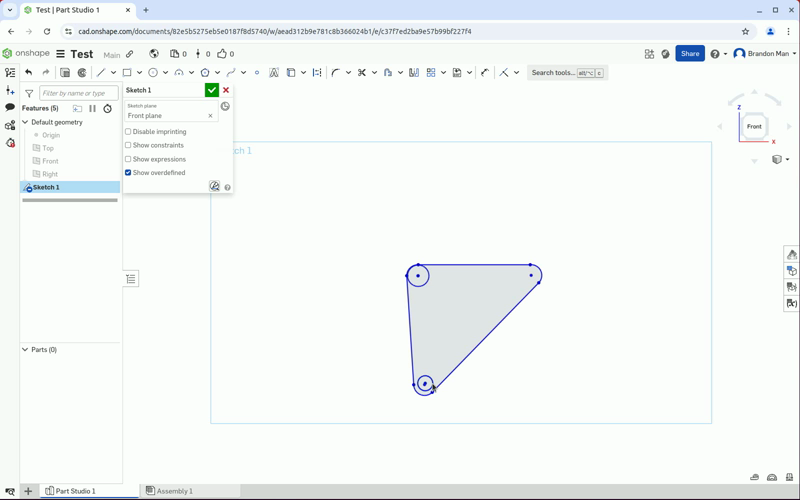
key_down(shift)
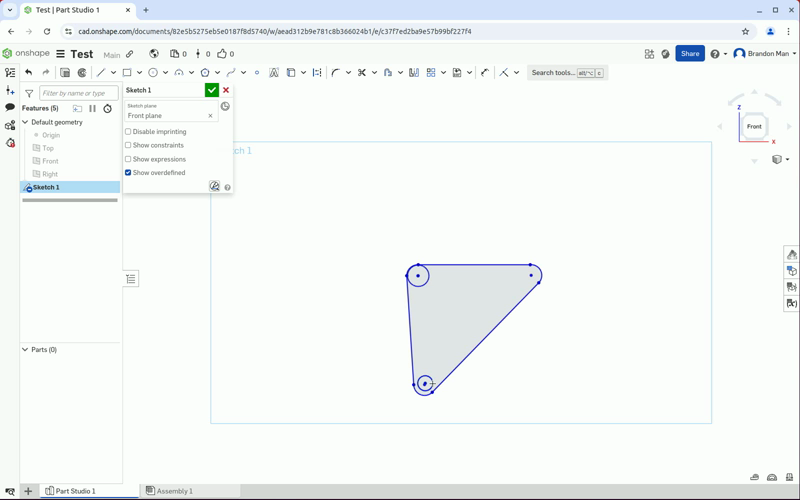
mouse_move(530, 276)
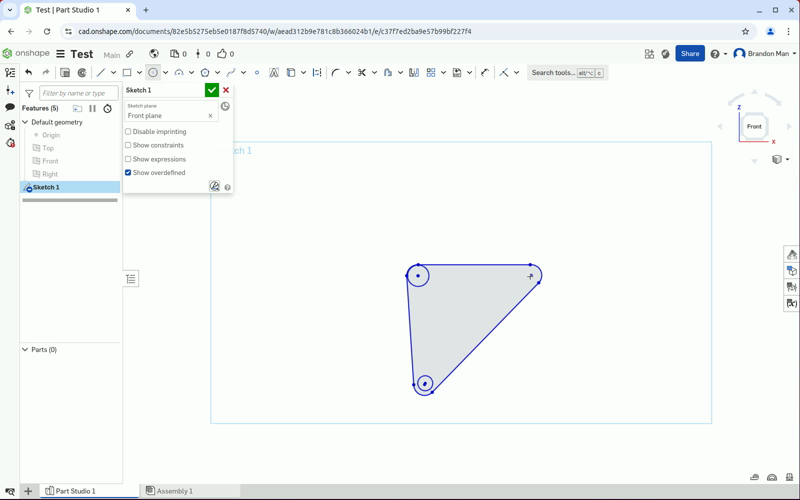
scroll(6)
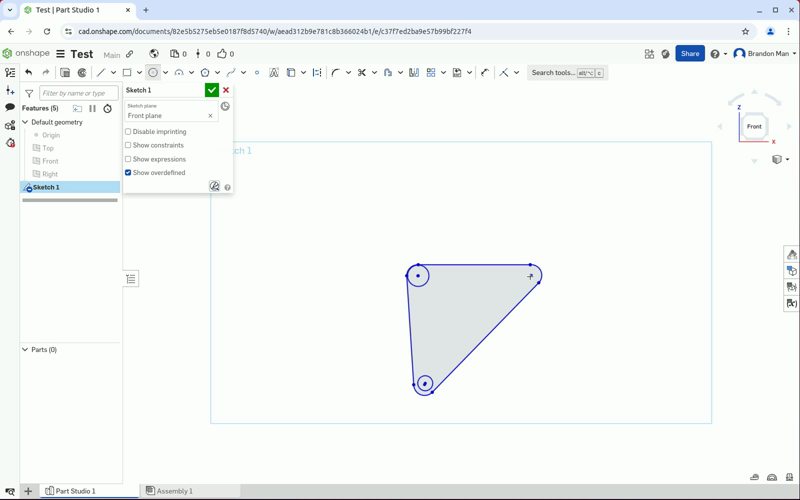
scroll(6)
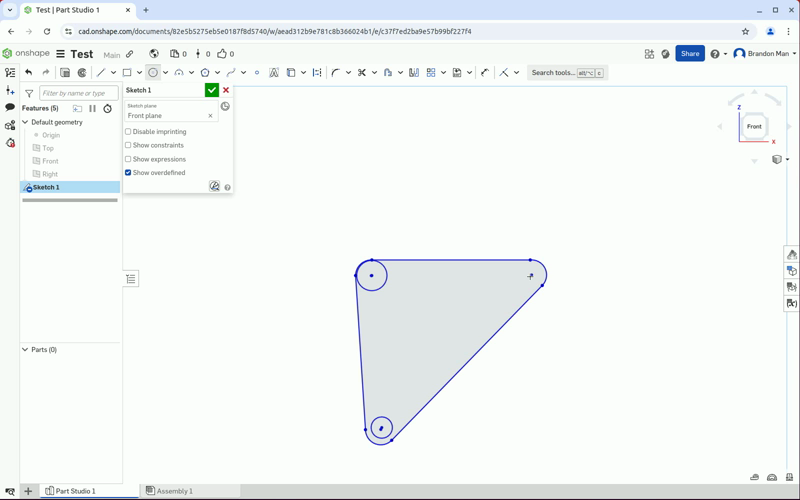
scroll(6)
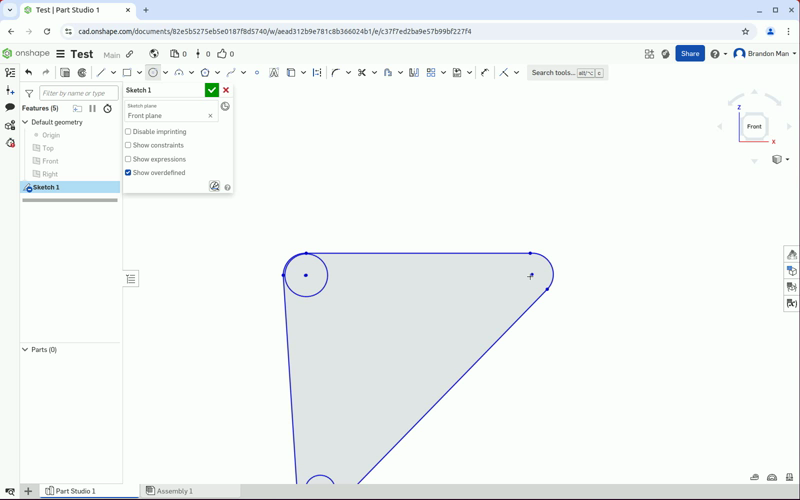
scroll(6)
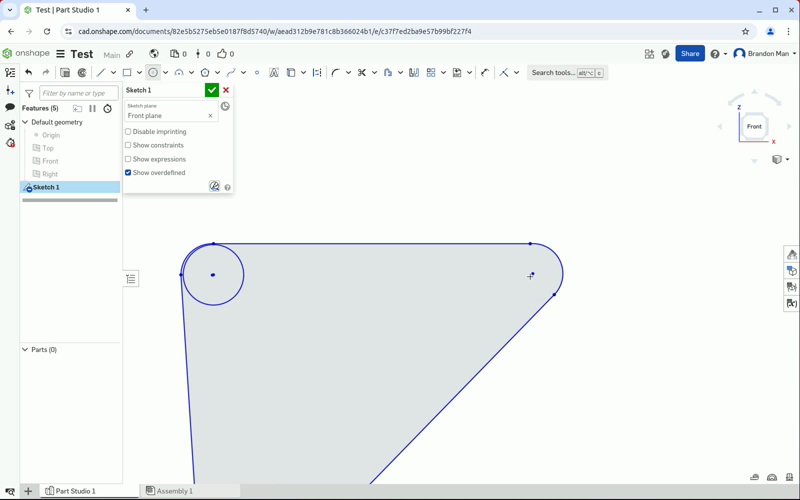
scroll(6)
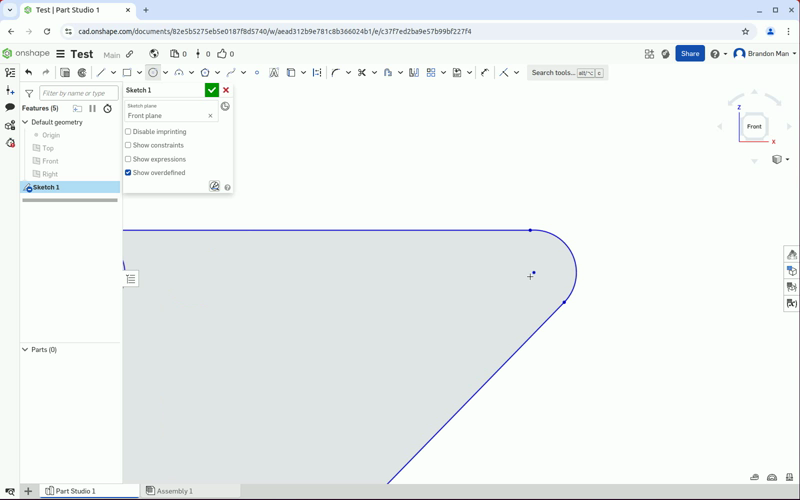
scroll(6)
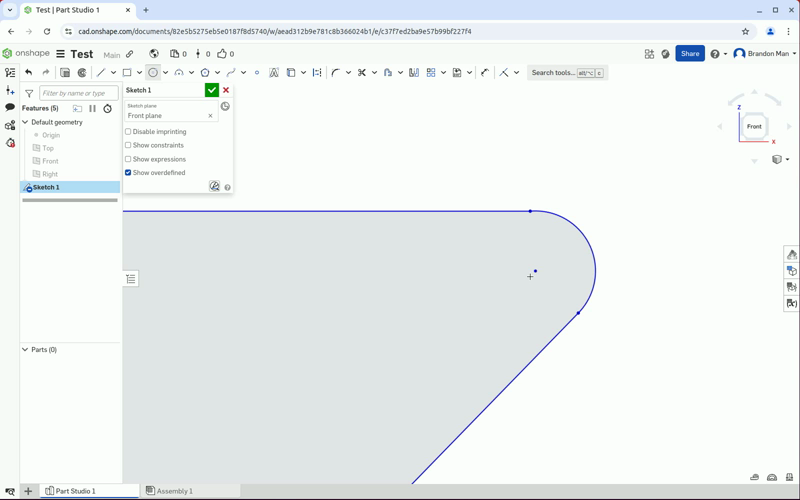
scroll(6)
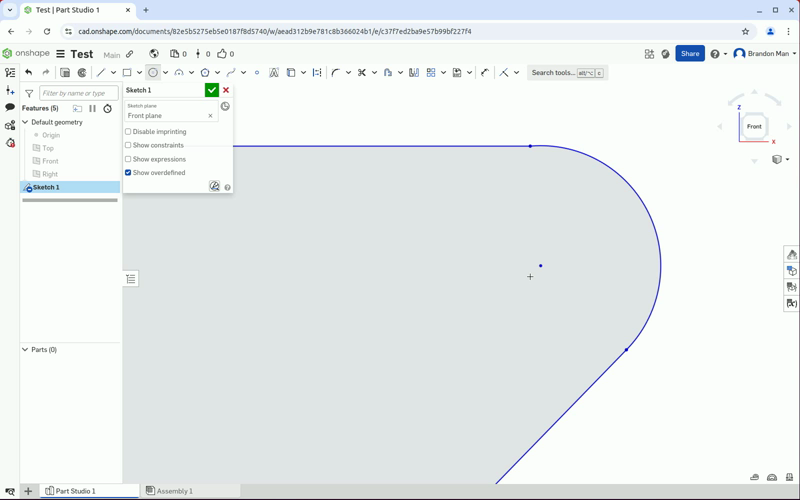
click(530, 276)
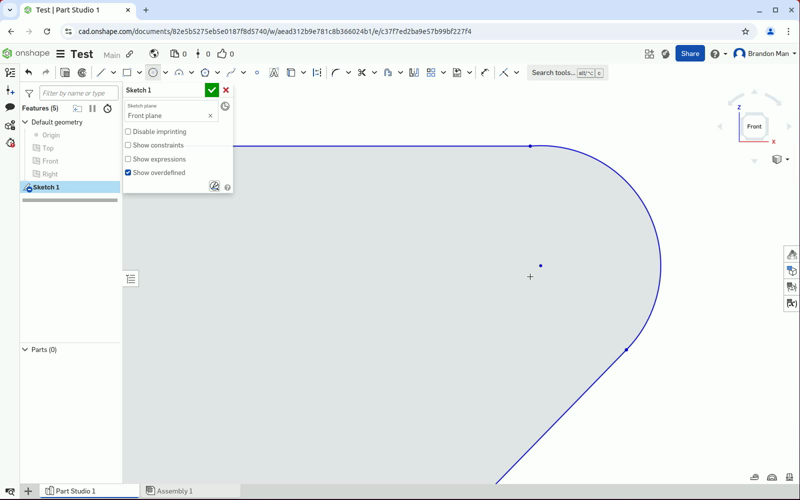
scroll(-6)
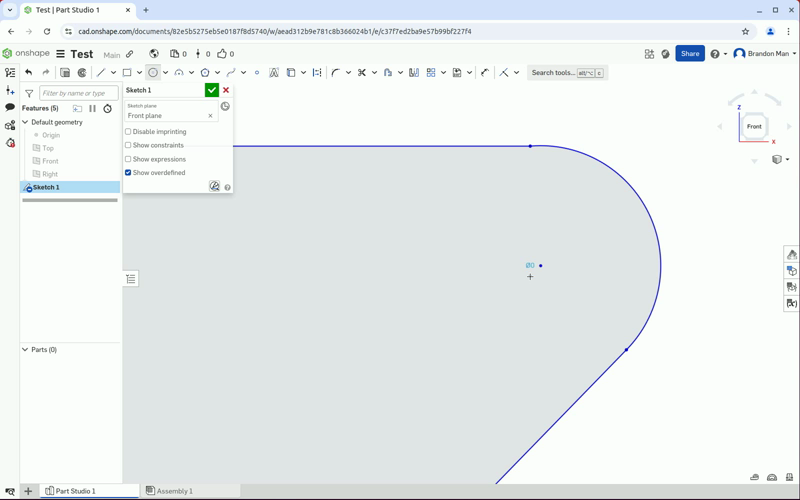
scroll(-6)
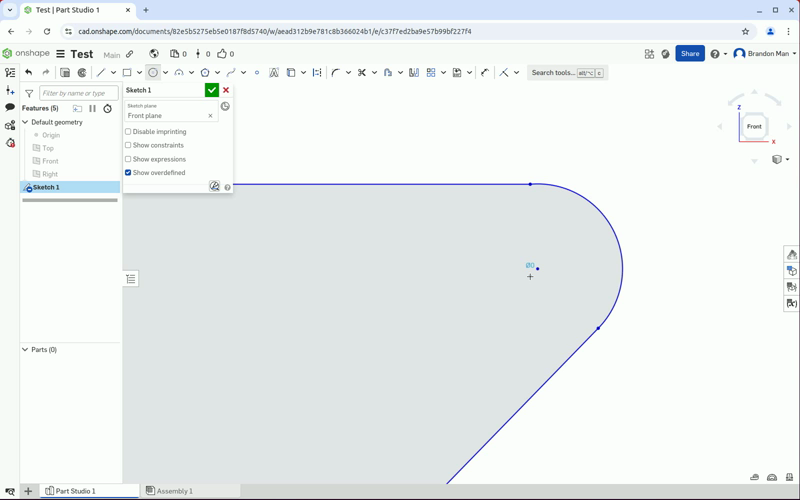
scroll(-6)
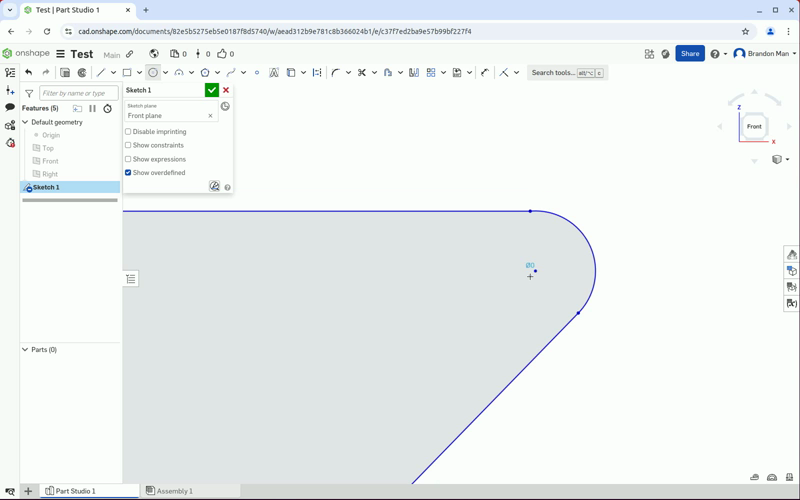
scroll(-6)
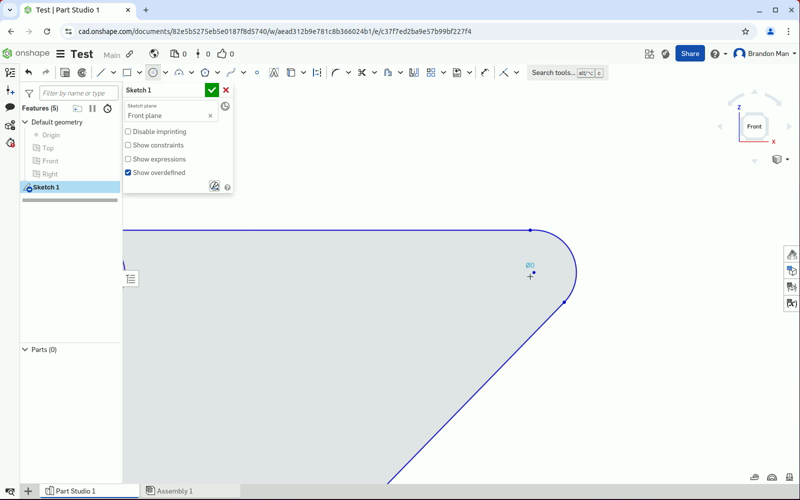
scroll(-6)
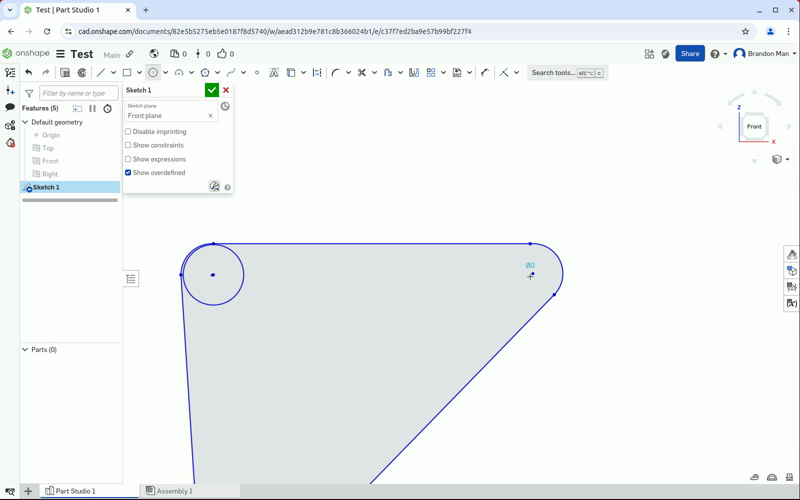
scroll(-6)
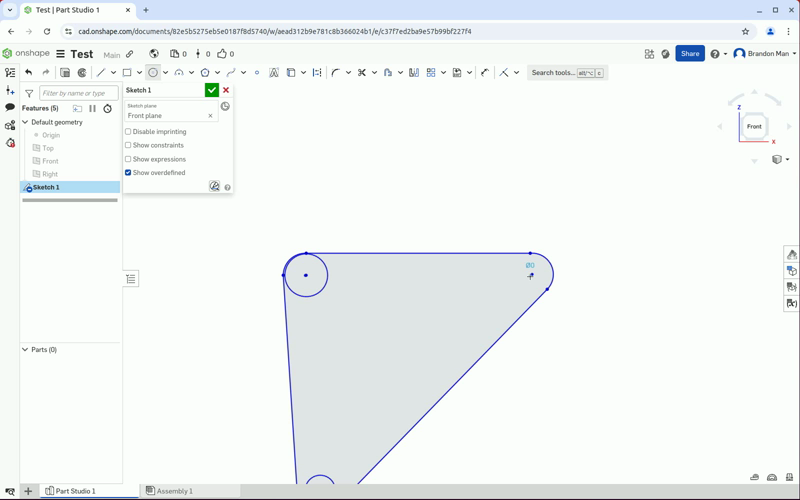
scroll(-6)
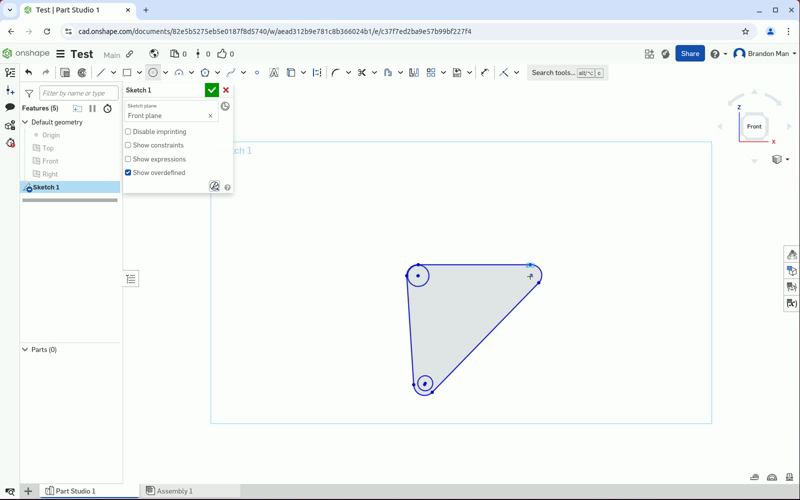
key_up(shift)
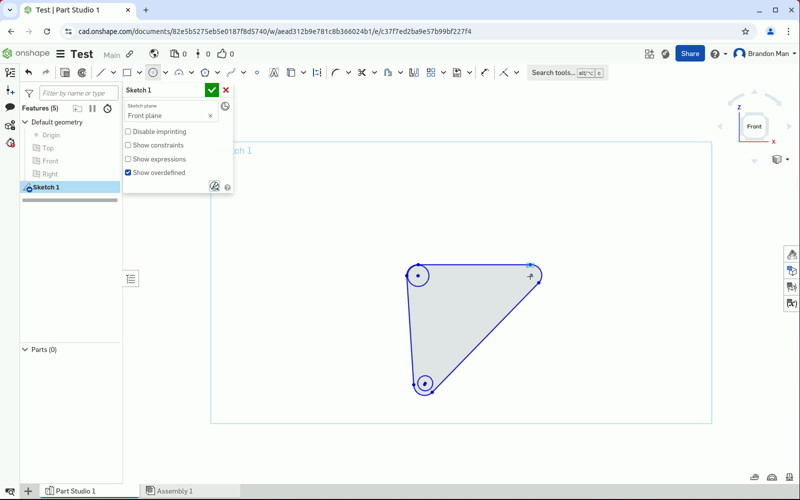
mouse_move(537, 276)
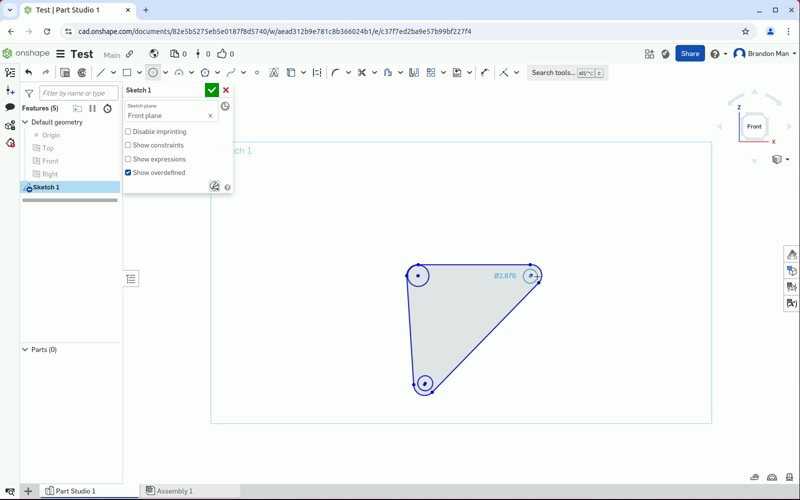
click(537, 276)
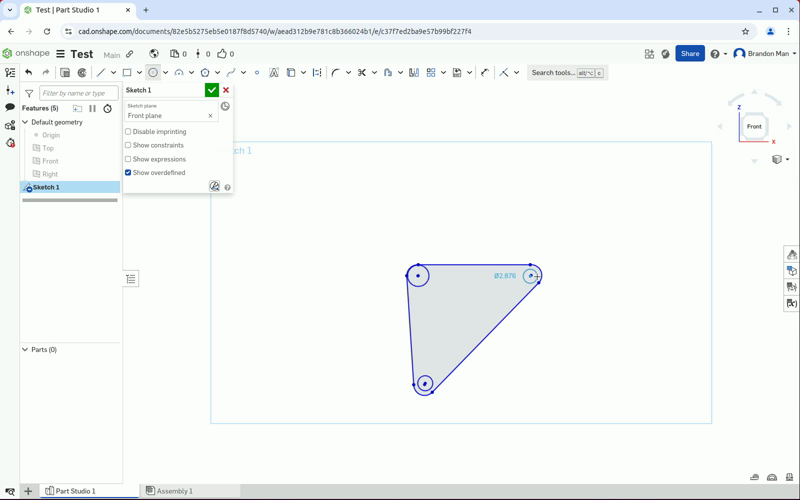
key(esc)
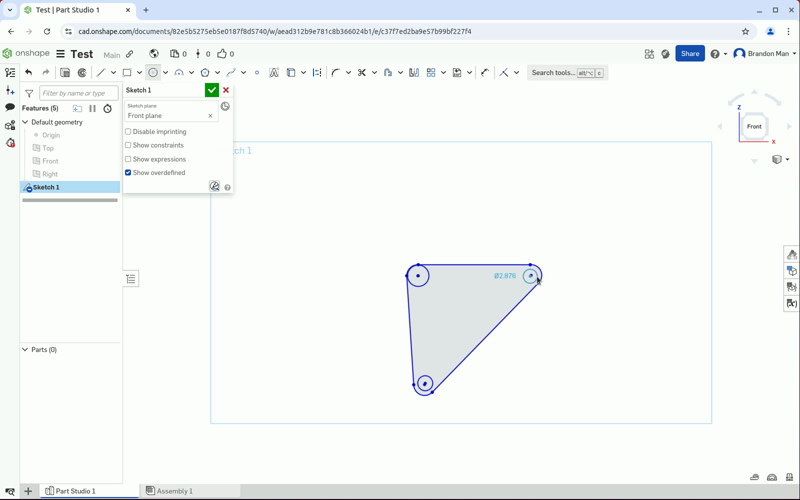
mouse_move(440, 284)
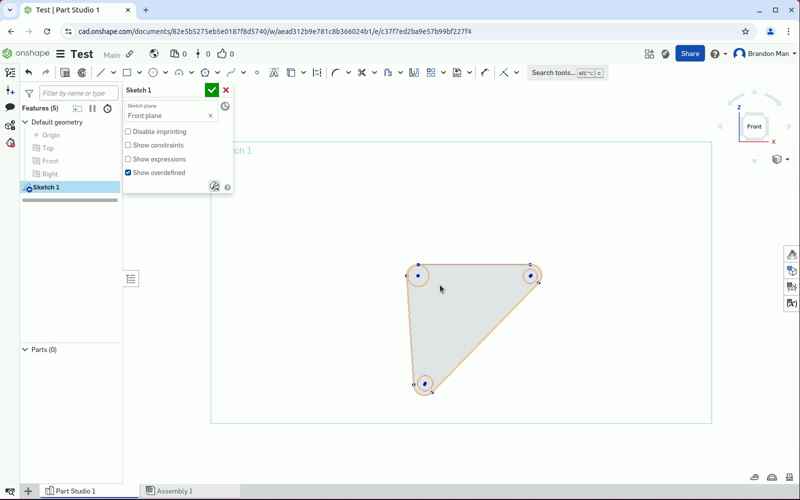
click(440, 284)
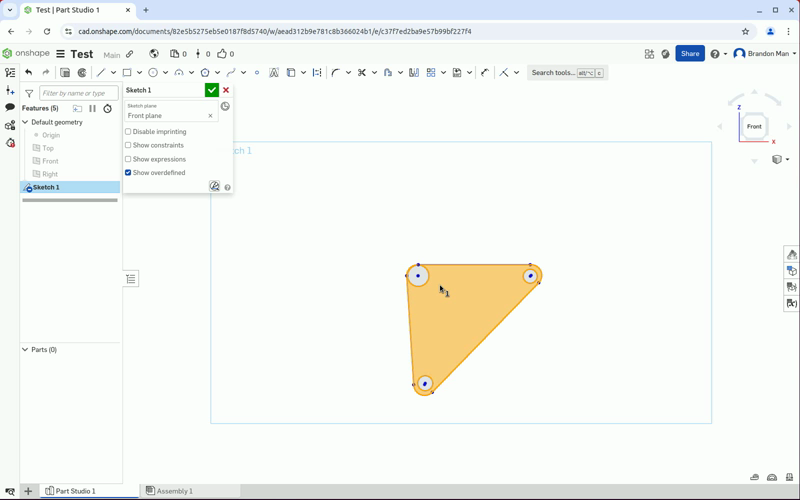
mouse_move(73, 352)
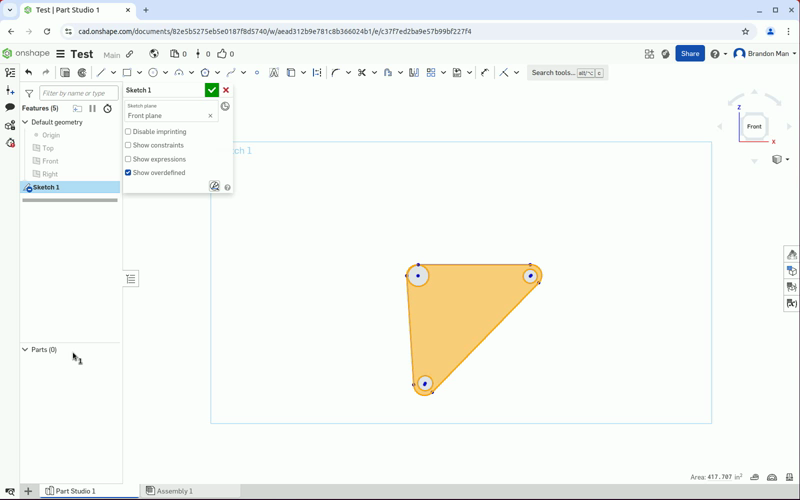
key(shift+y)
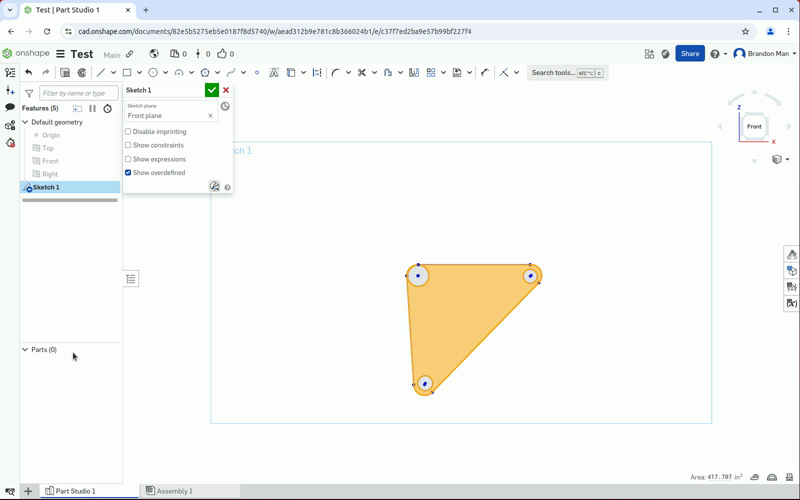
key(shift+e)
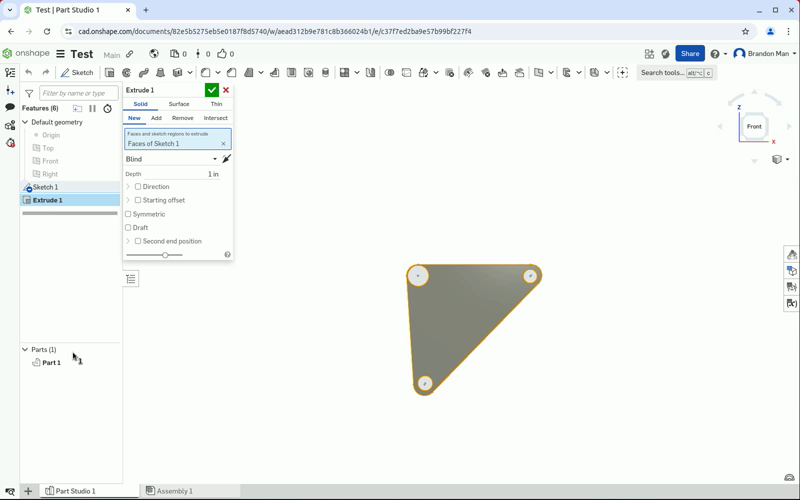
mouse_move(143, 106)
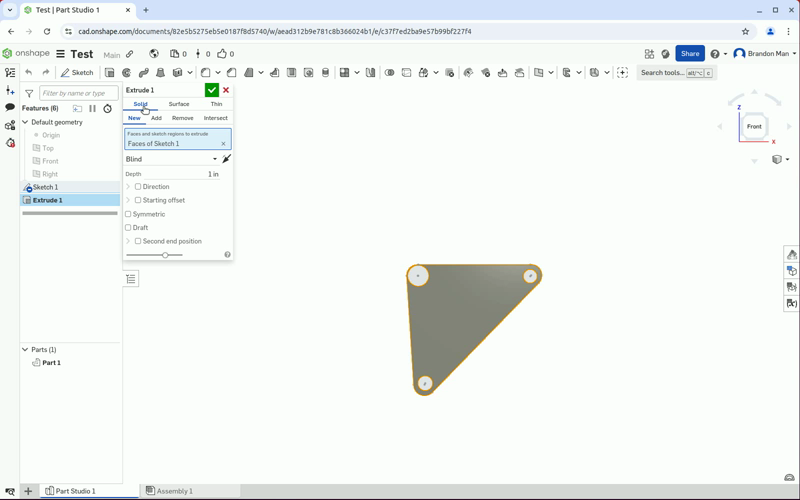
click(143, 106)
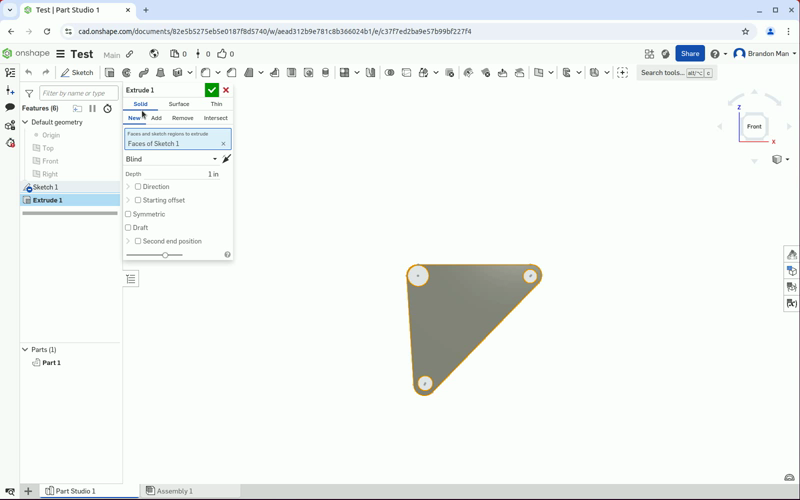
mouse_move(137, 120)
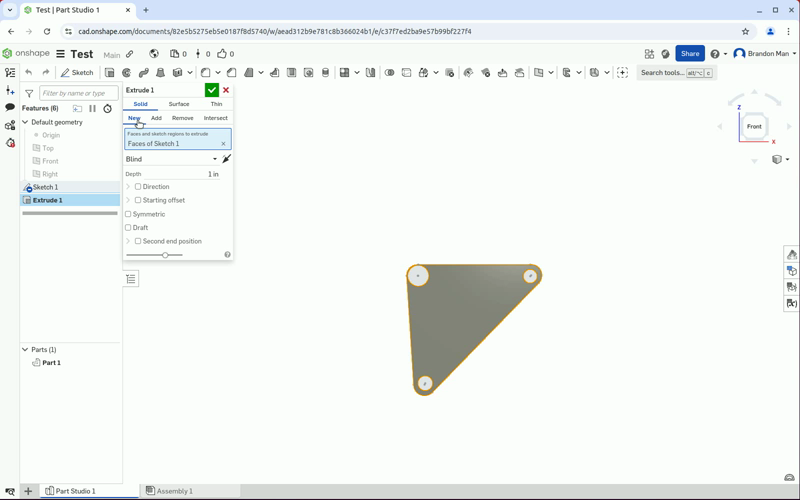
click(137, 120)
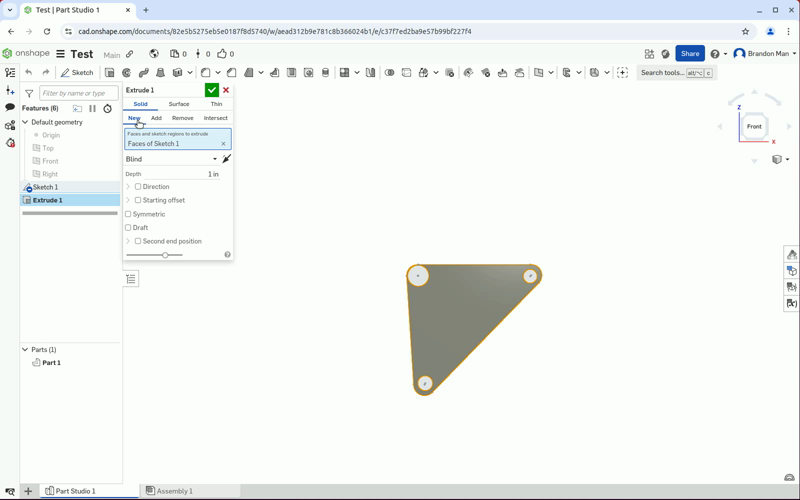
key(tab, 4)
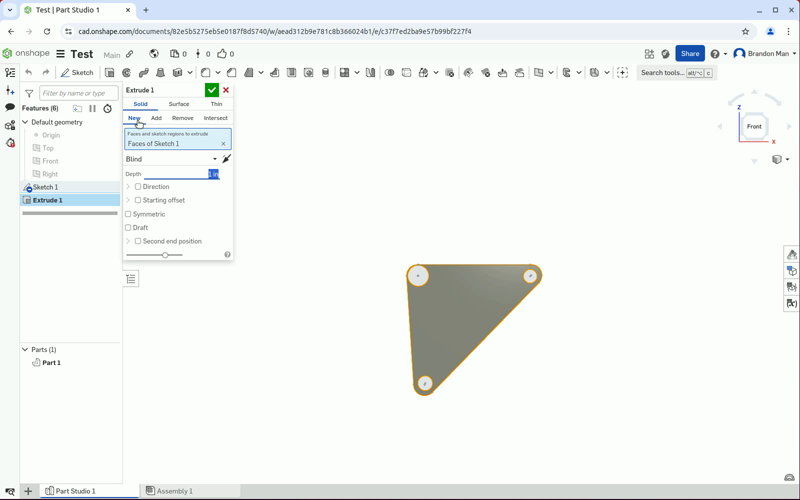
text(2.889)
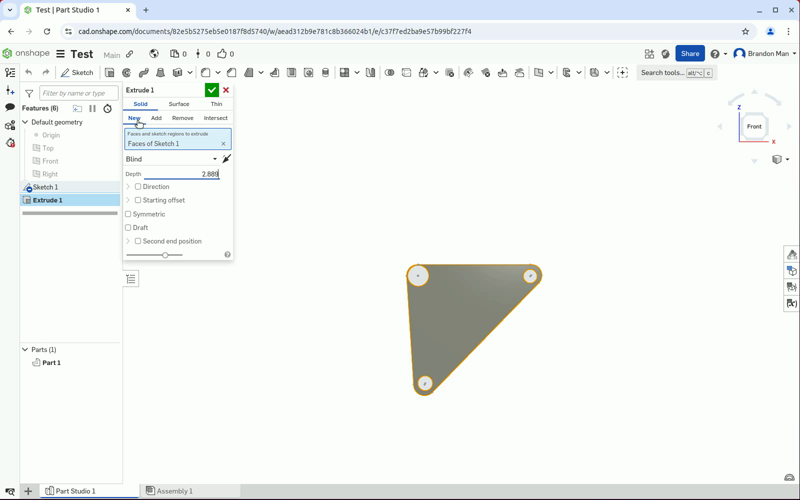
key(enter)
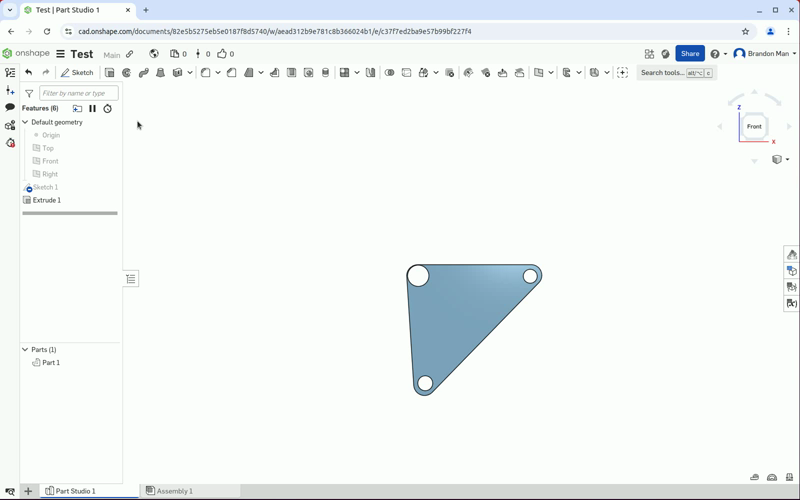
key(shift+h)
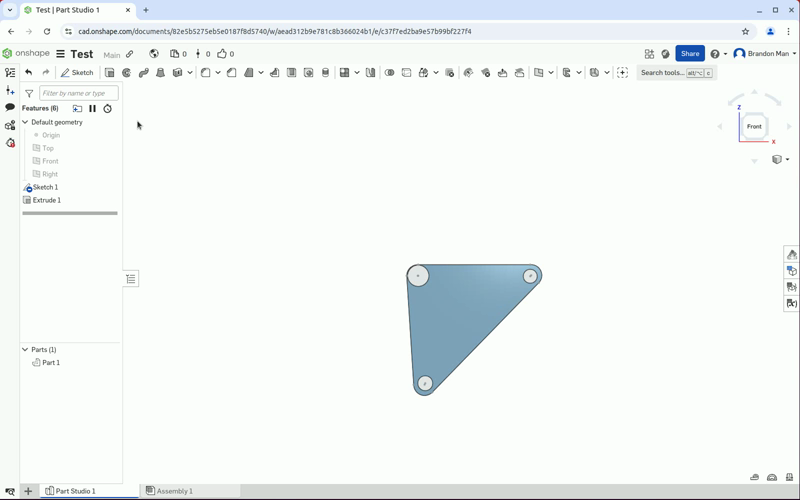
key(shift+h)
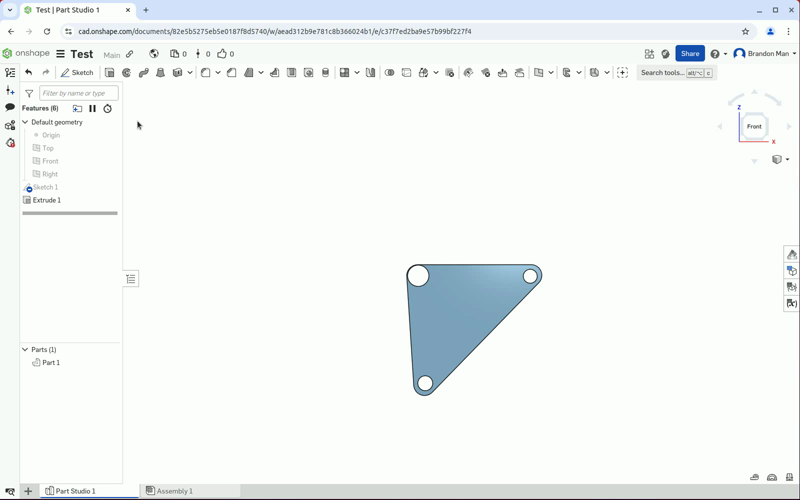
mouse_move(73, 189)
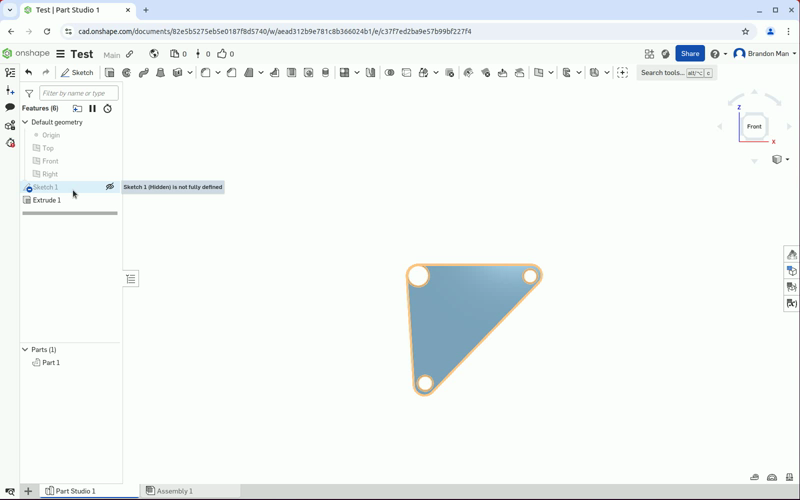
click(73, 189)
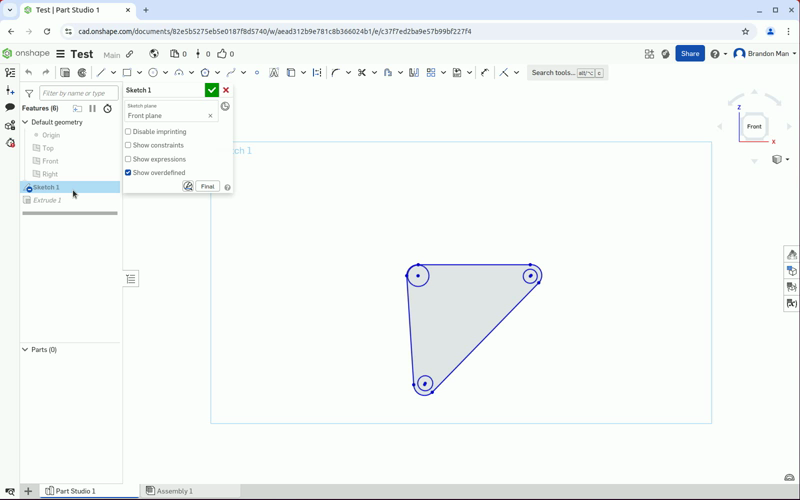
mouse_move(229, 92)
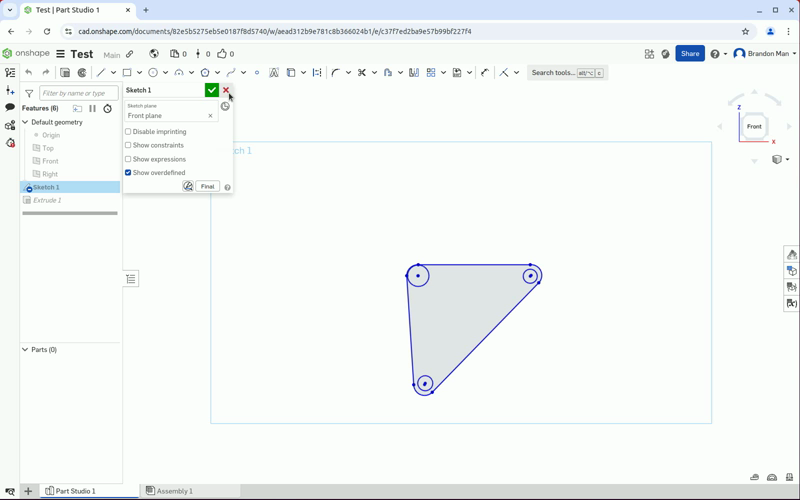
click(229, 92)
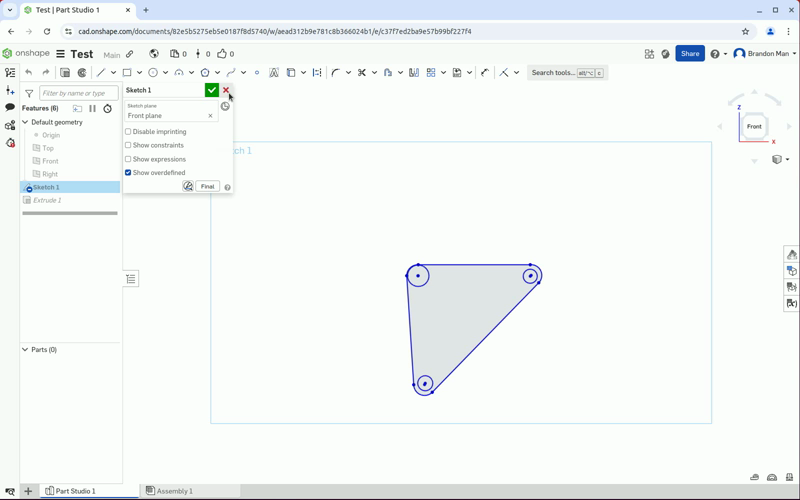
key(shift+s)
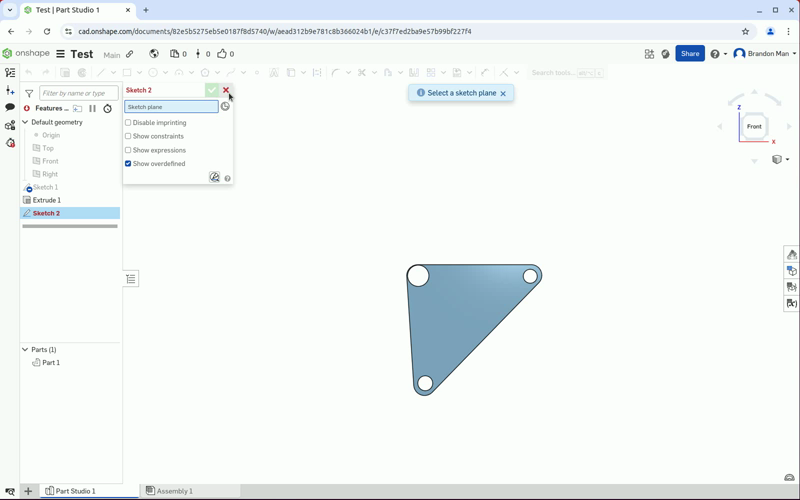
mouse_move(73, 163)
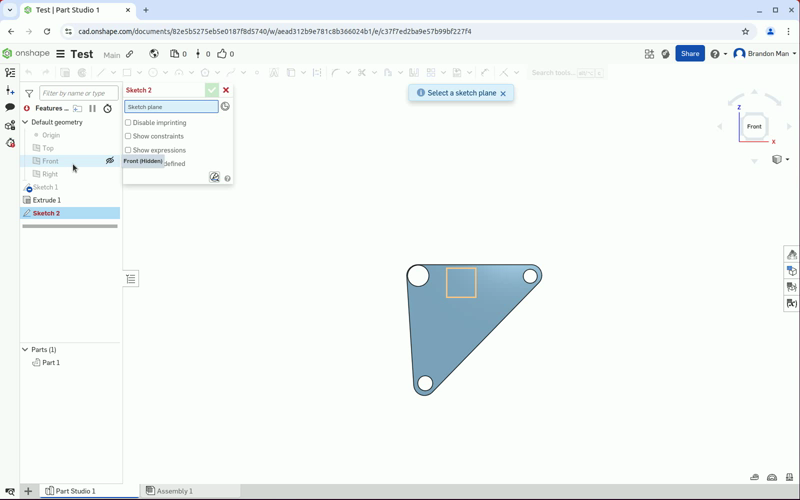
click(73, 163)
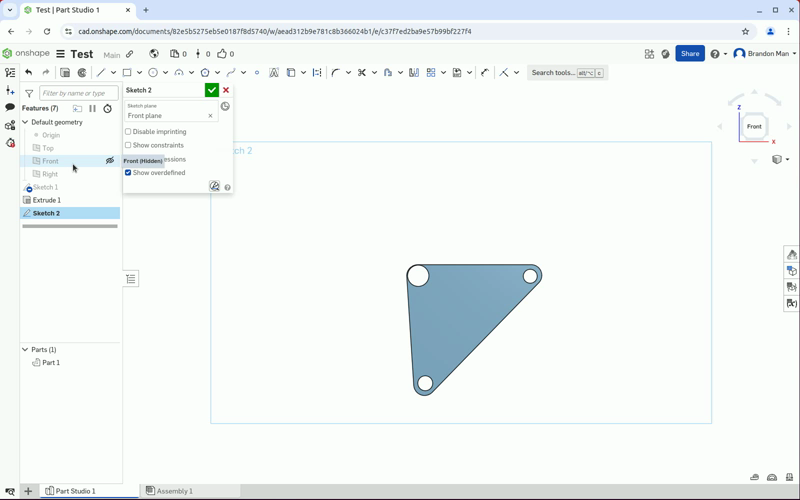
mouse_move(73, 352)
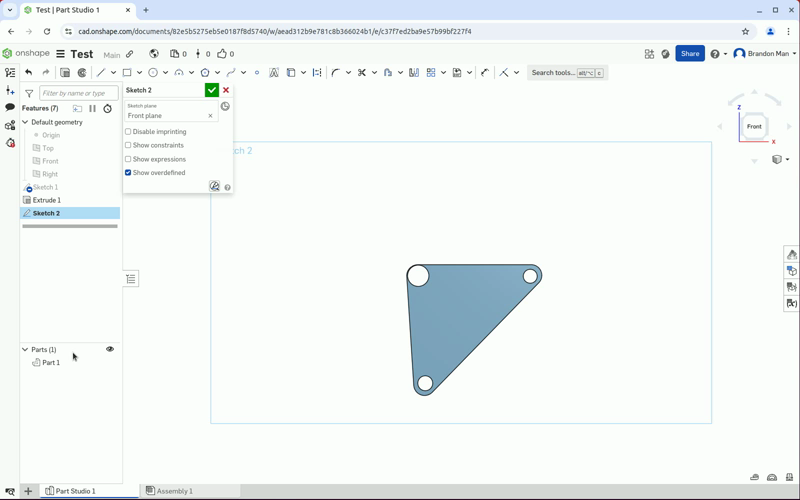
key(y)
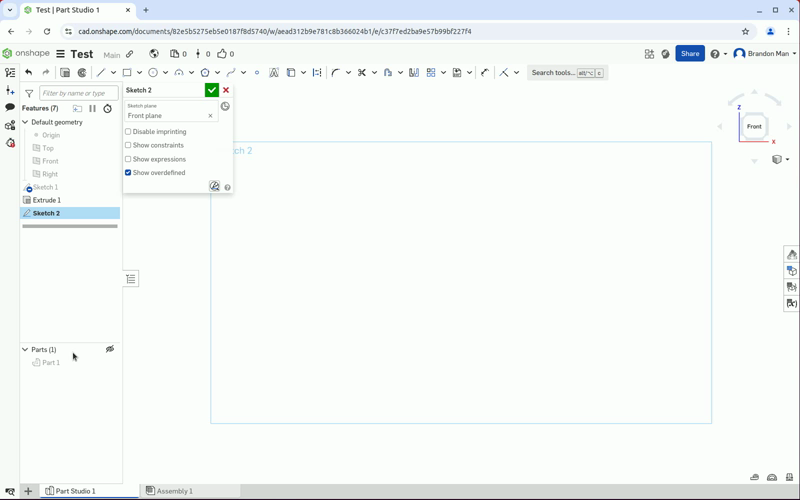
key(c)
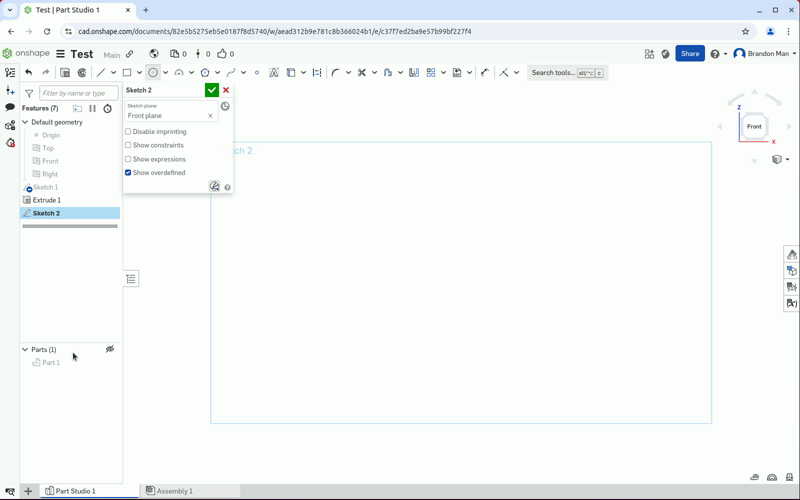
key_down(shift)
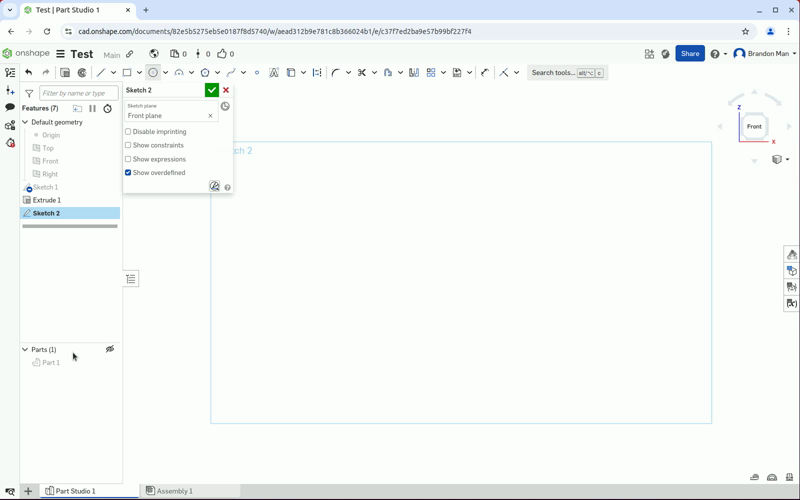
mouse_move(418, 275)
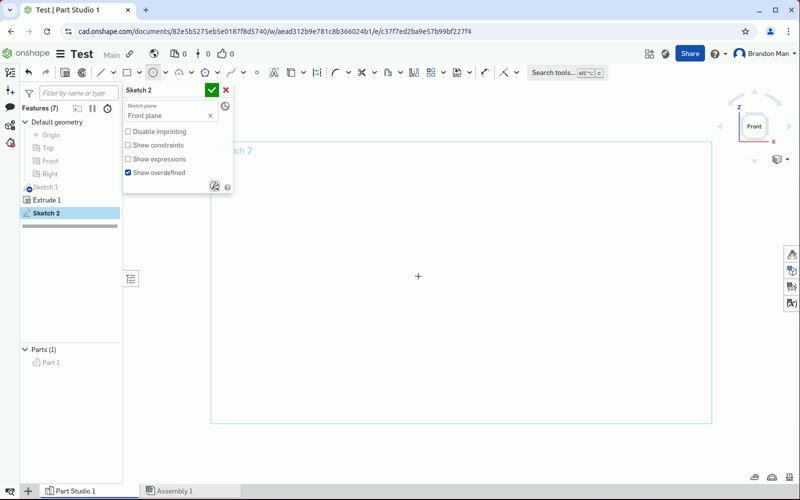
click(418, 275)
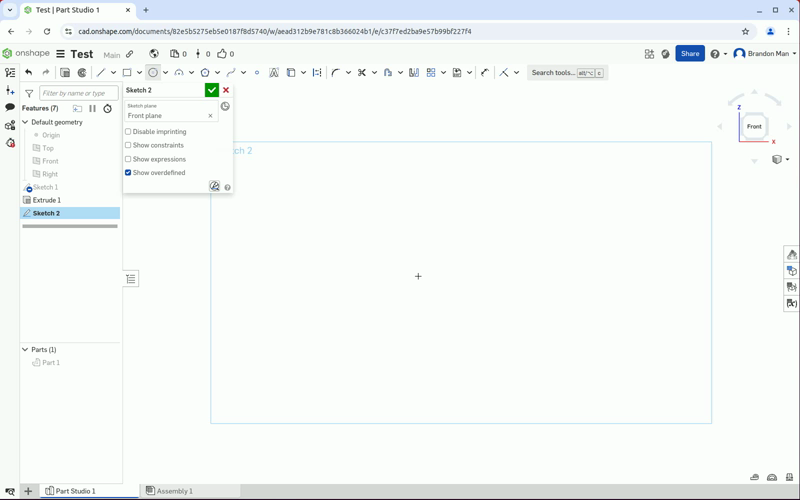
key_up(shift)
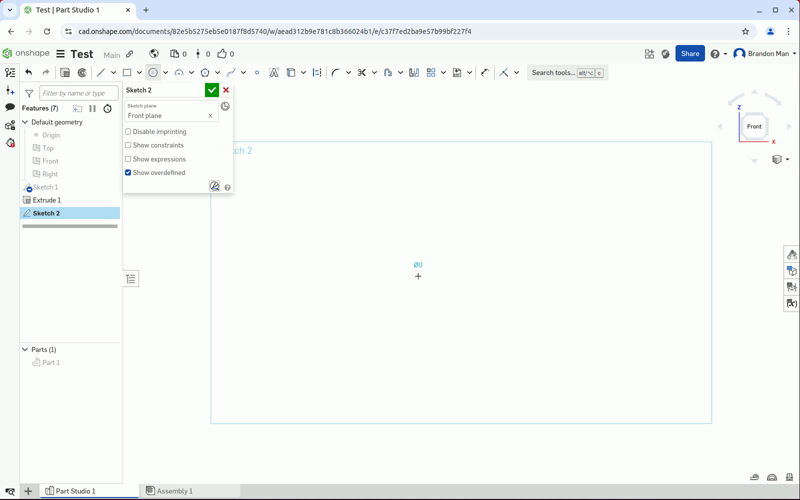
mouse_move(421, 275)
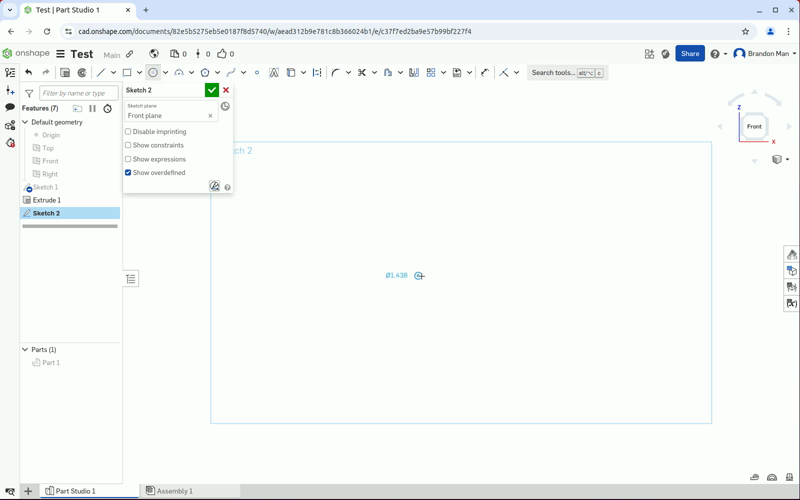
click(421, 275)
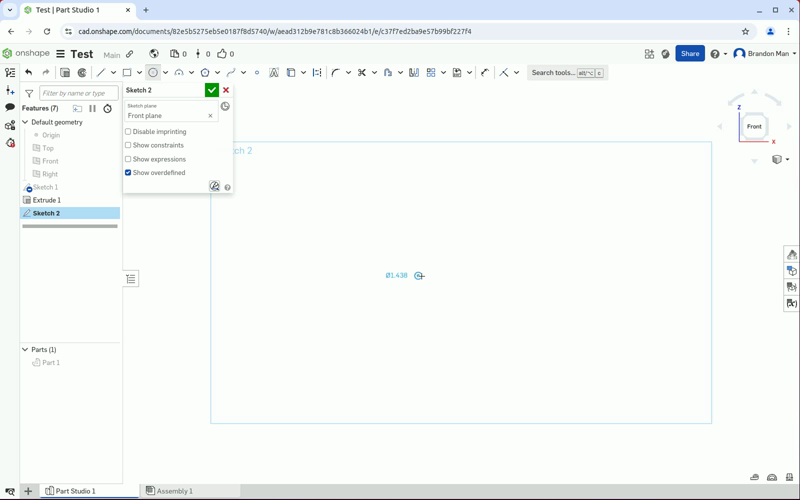
key(esc)
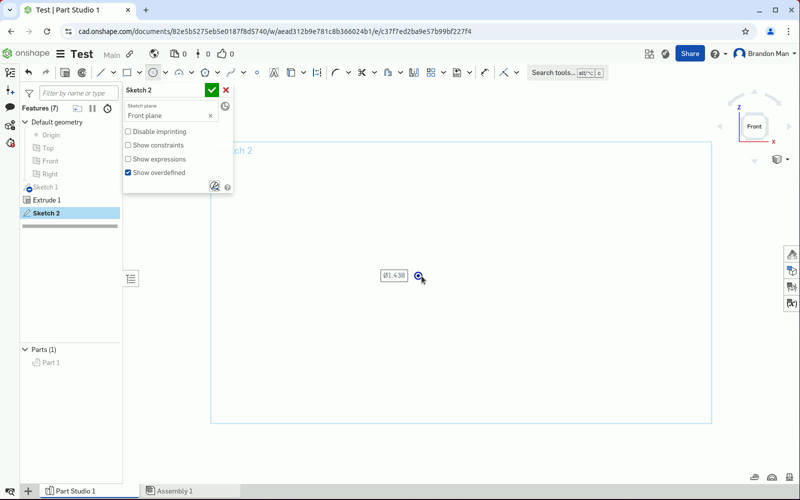
mouse_move(421, 273)
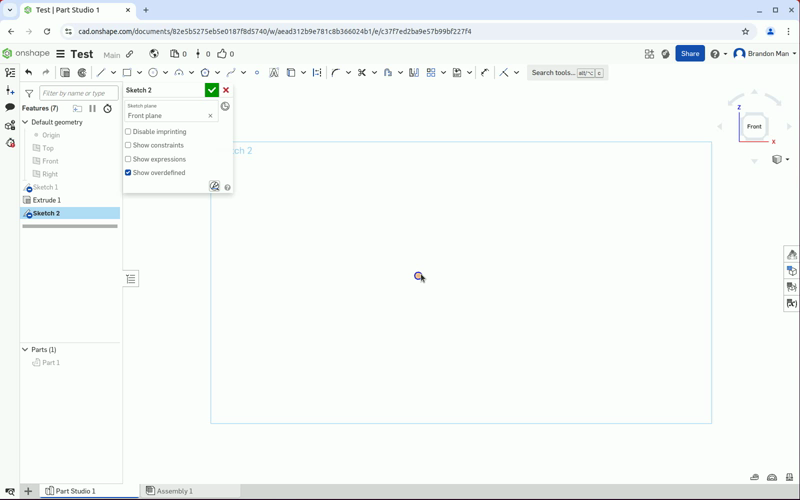
scroll(6)
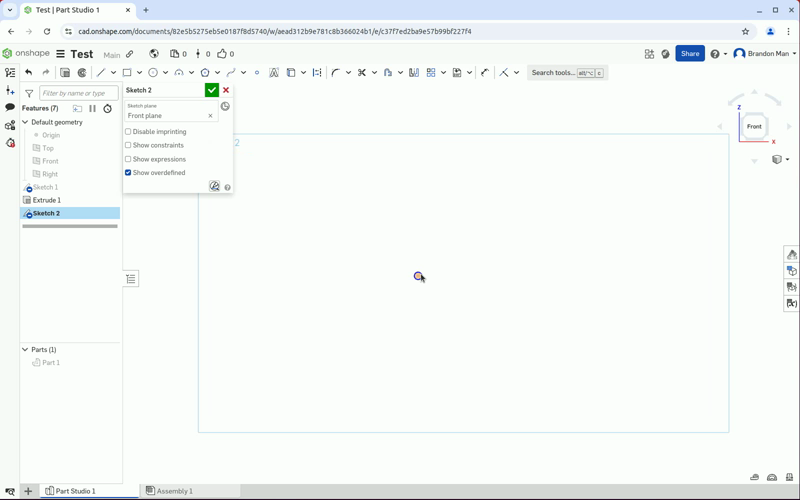
scroll(6)
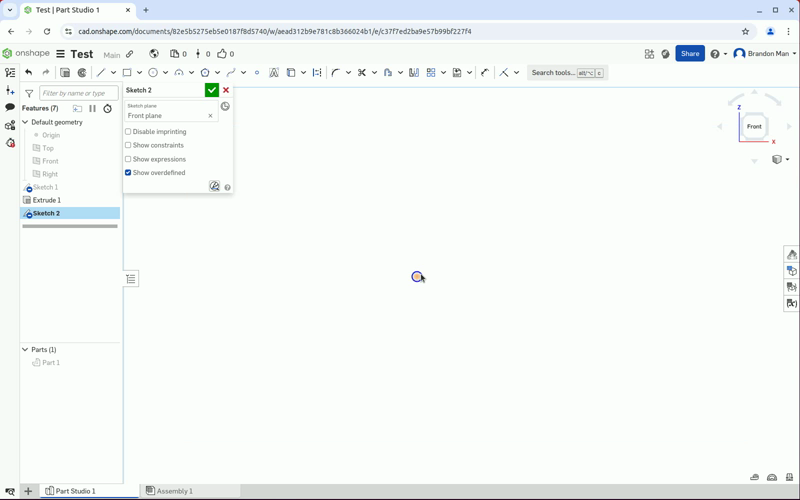
scroll(6)
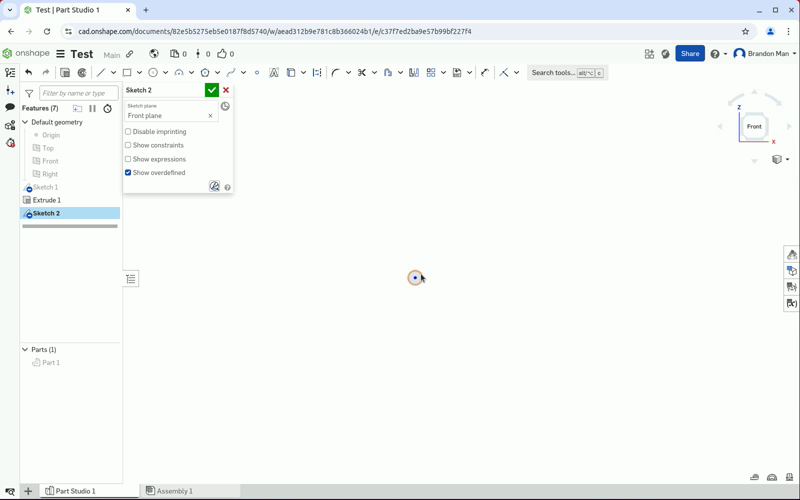
scroll(6)
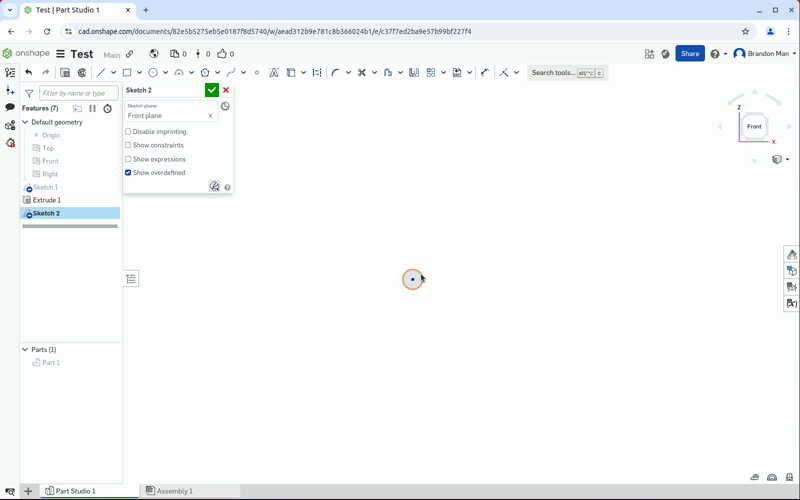
scroll(6)
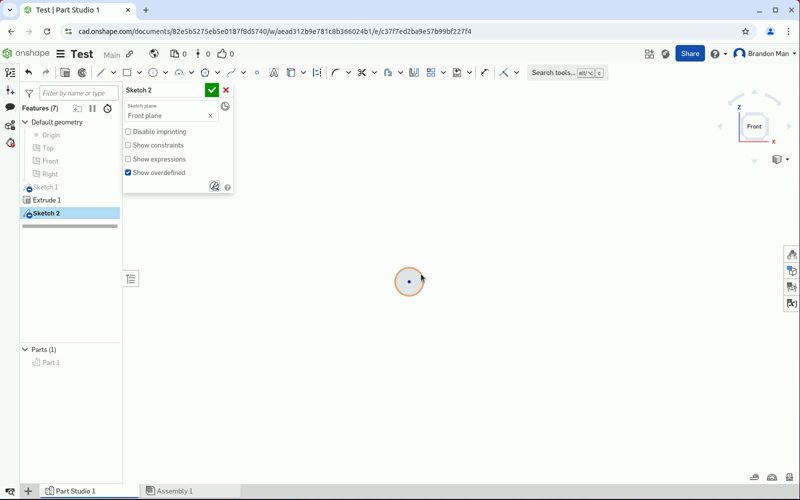
scroll(6)
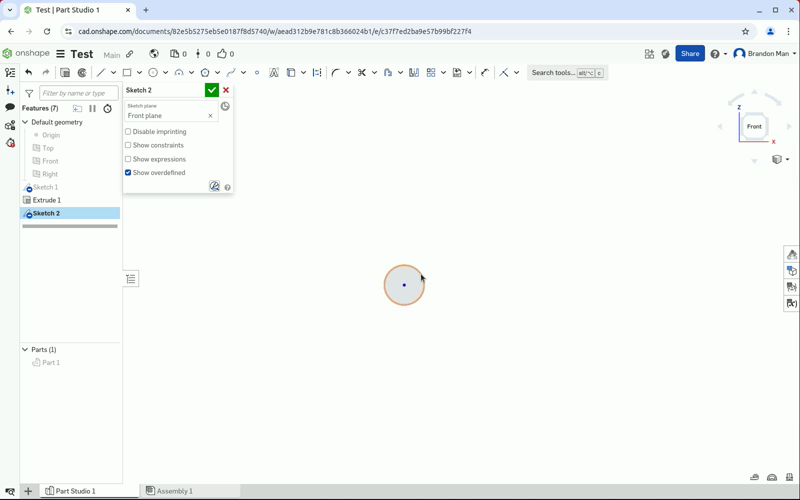
scroll(6)
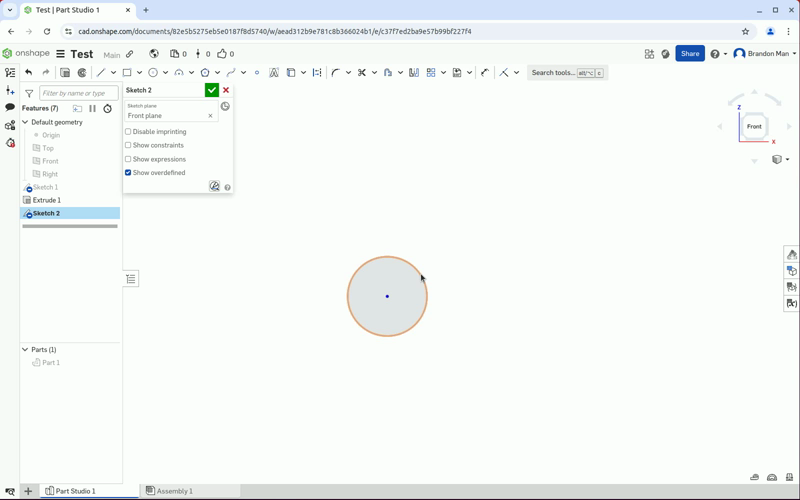
click(421, 273)
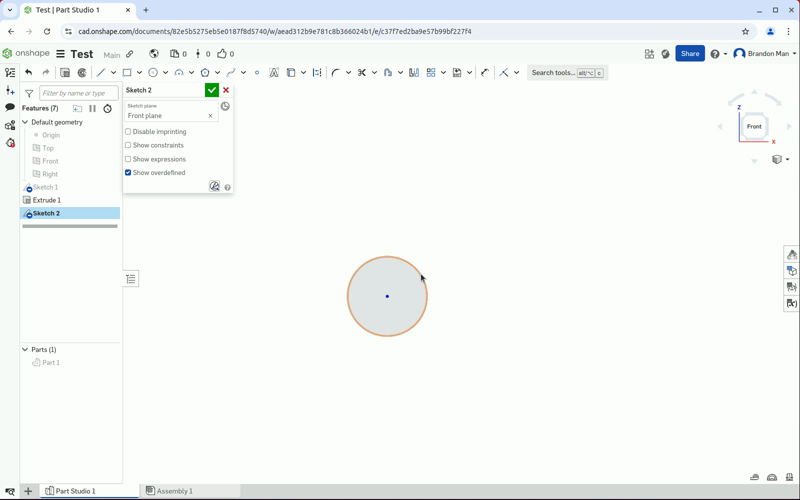
scroll(-6)
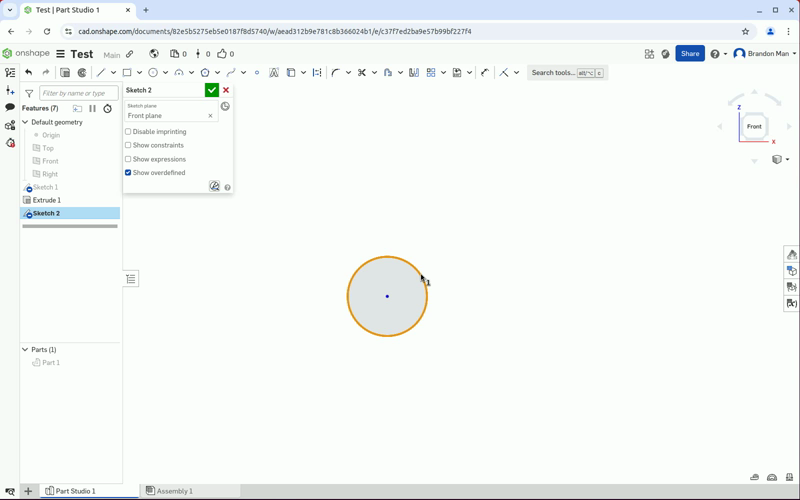
scroll(-6)
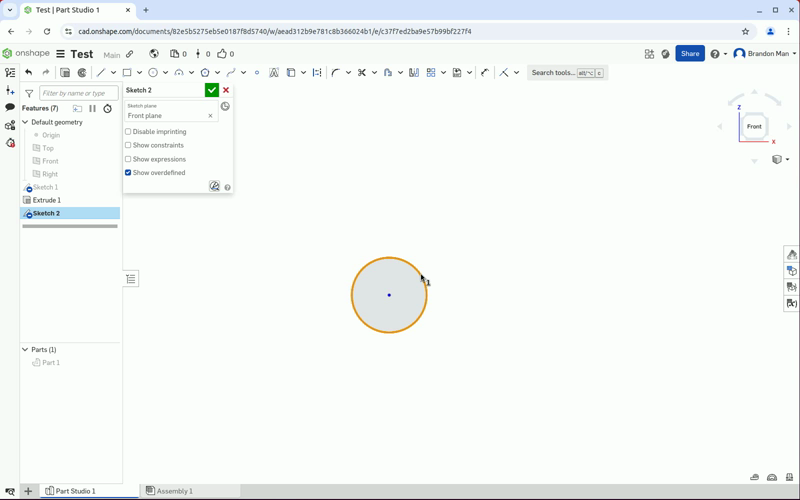
scroll(-6)
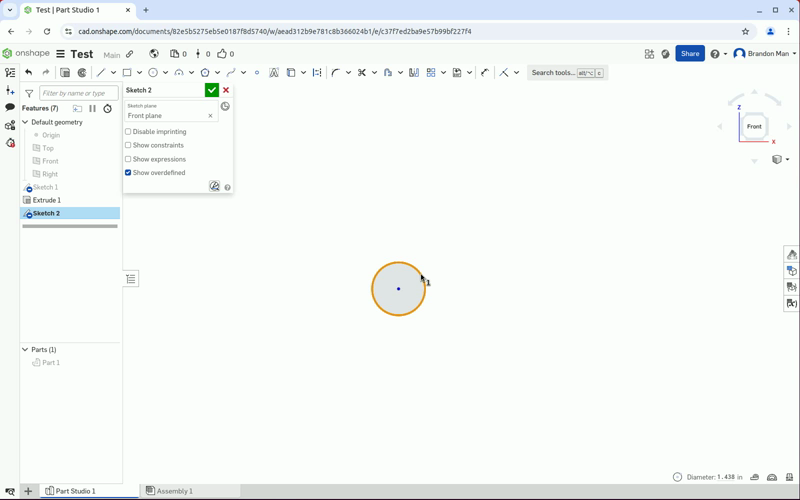
scroll(-6)
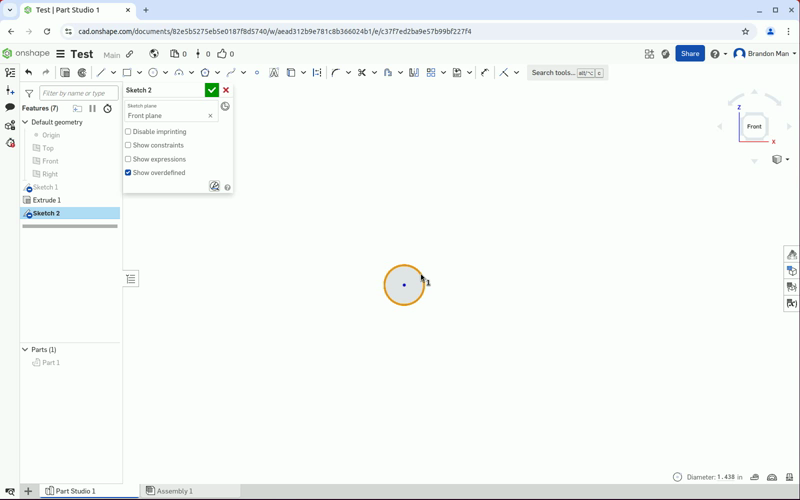
scroll(-6)
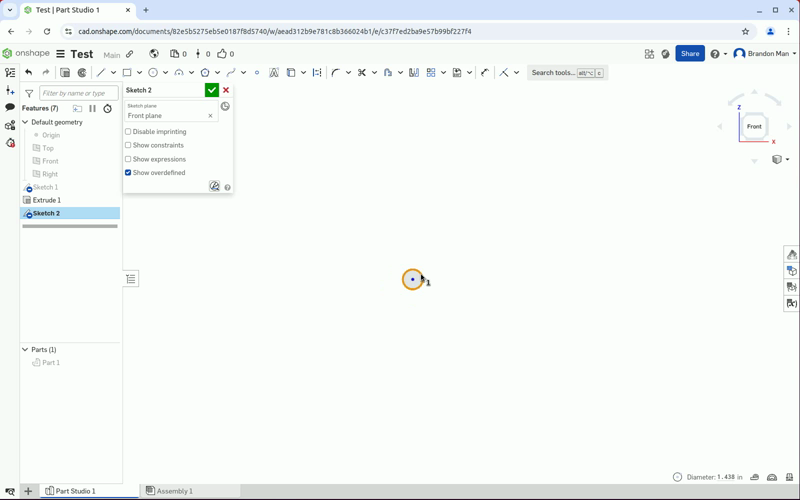
scroll(-6)
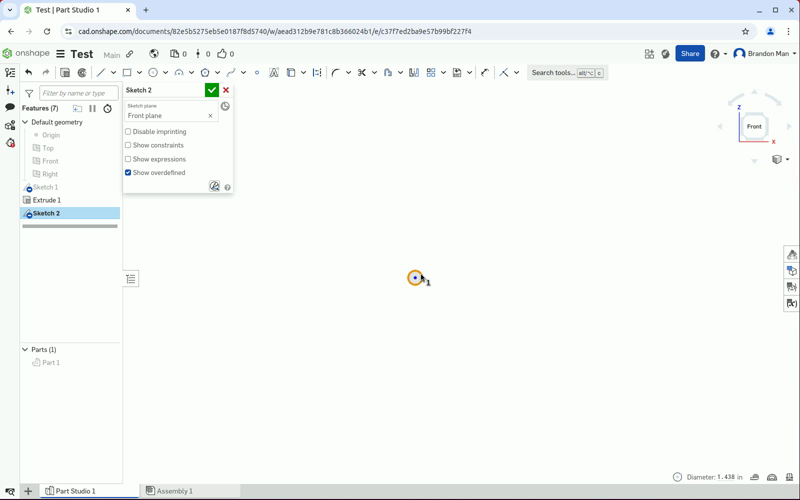
scroll(-6)
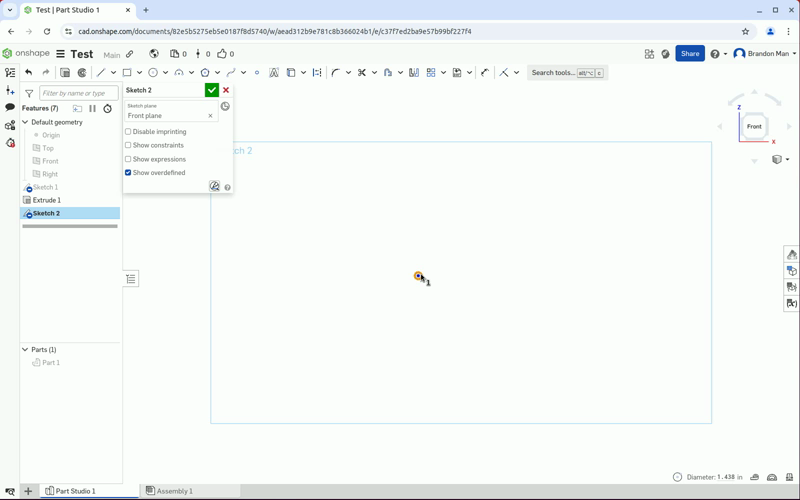
mouse_move(73, 352)
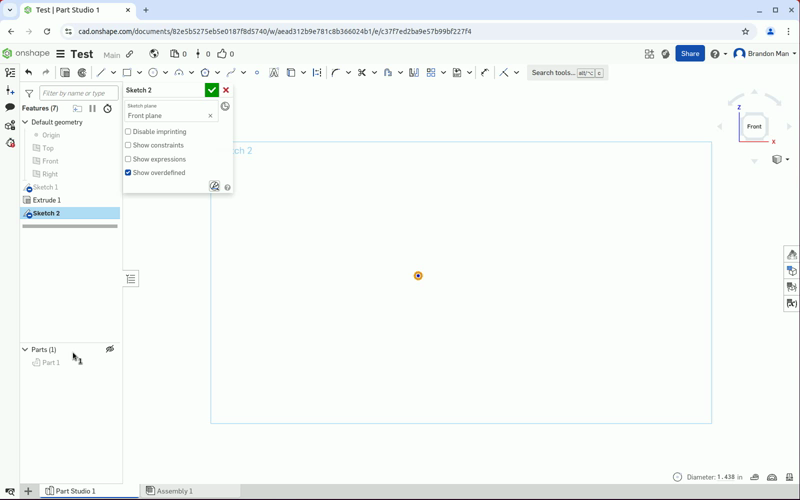
key(shift+y)
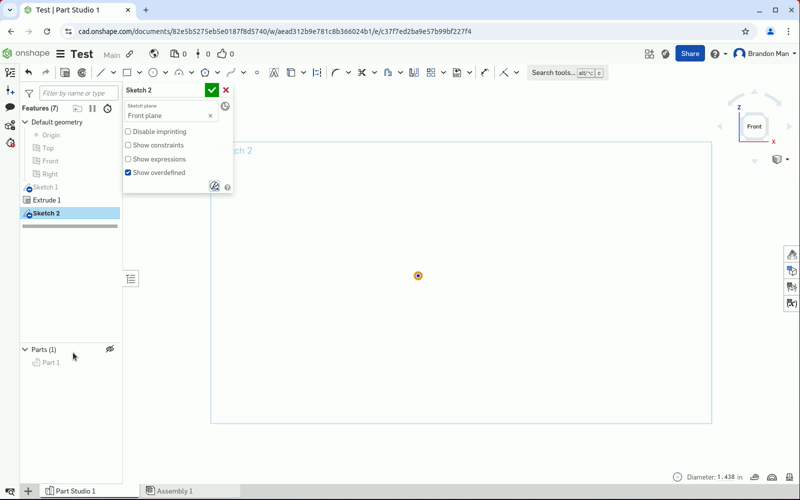
key(shift+e)
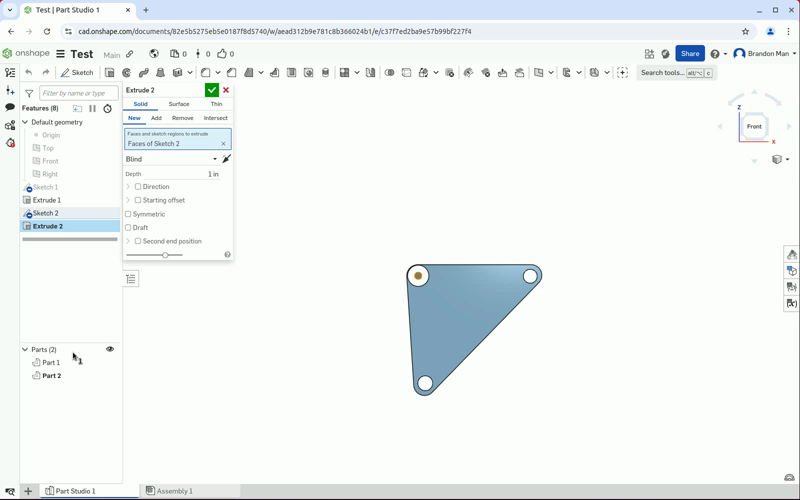
mouse_move(143, 106)
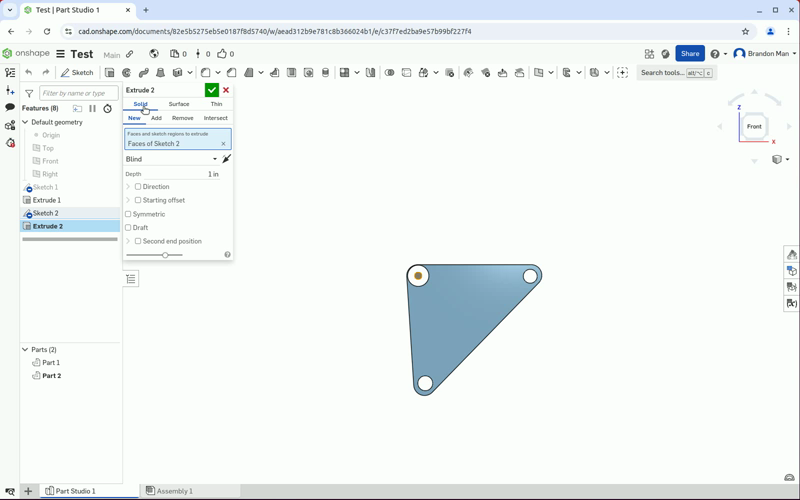
click(143, 106)
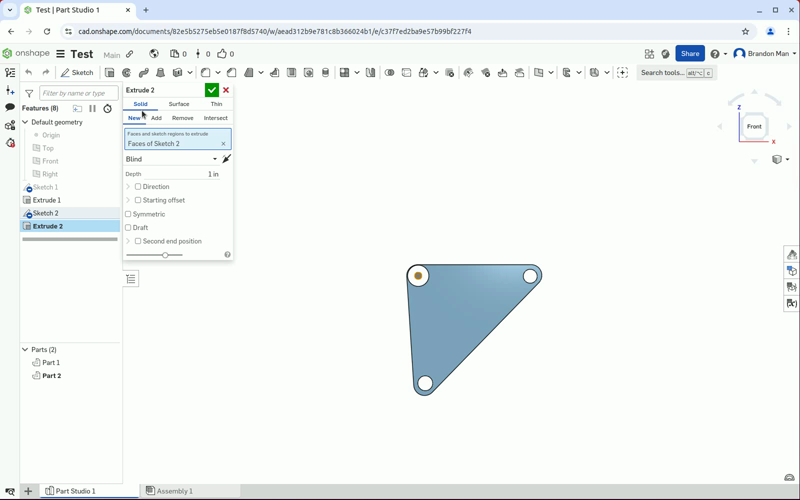
mouse_move(137, 120)
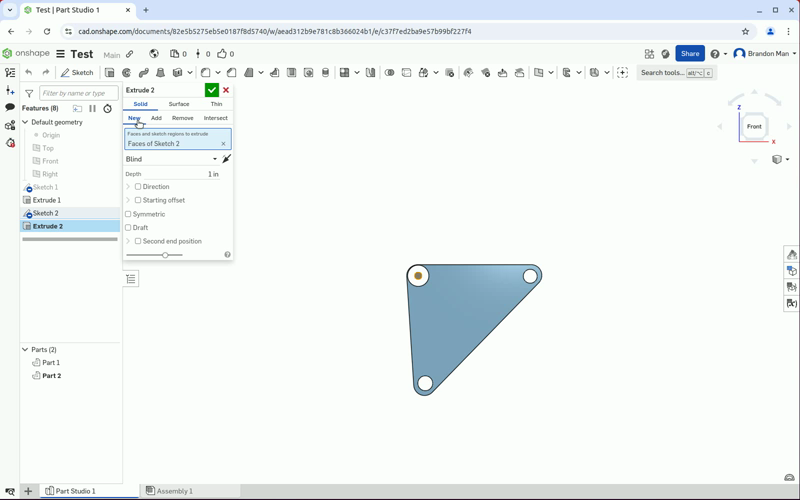
click(137, 120)
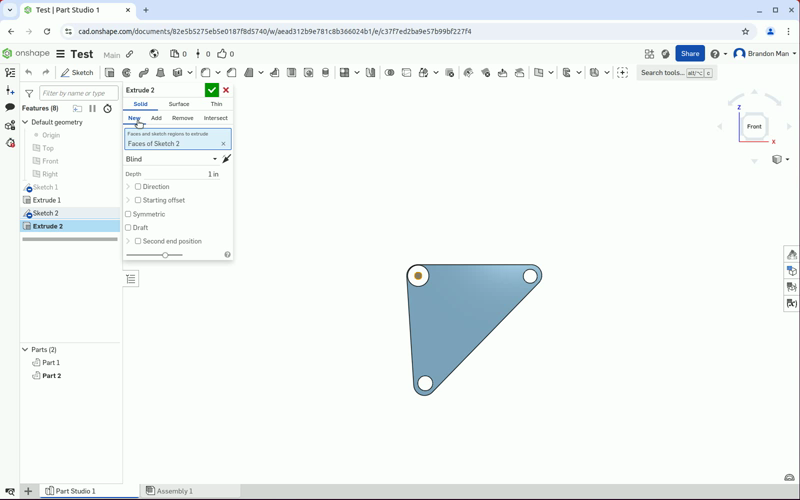
key(tab, 4)
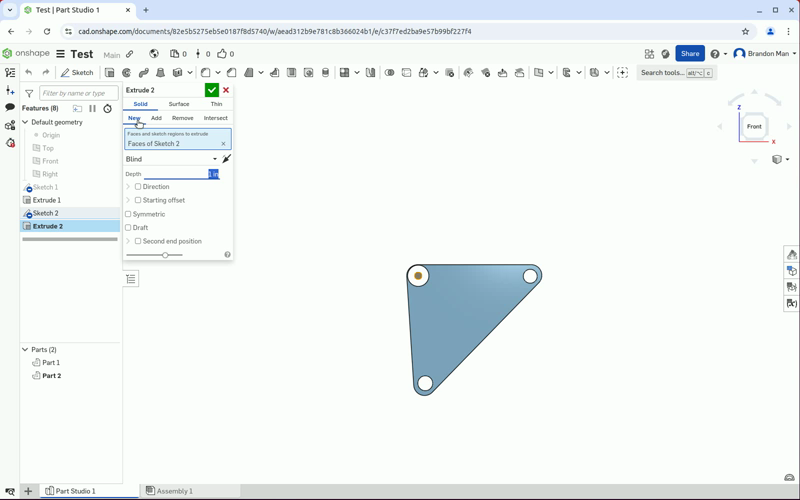
text(2.889)
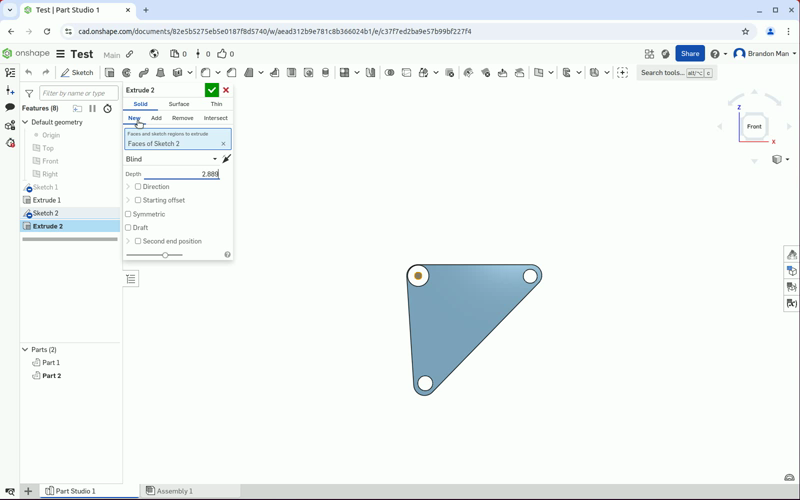
key(enter)
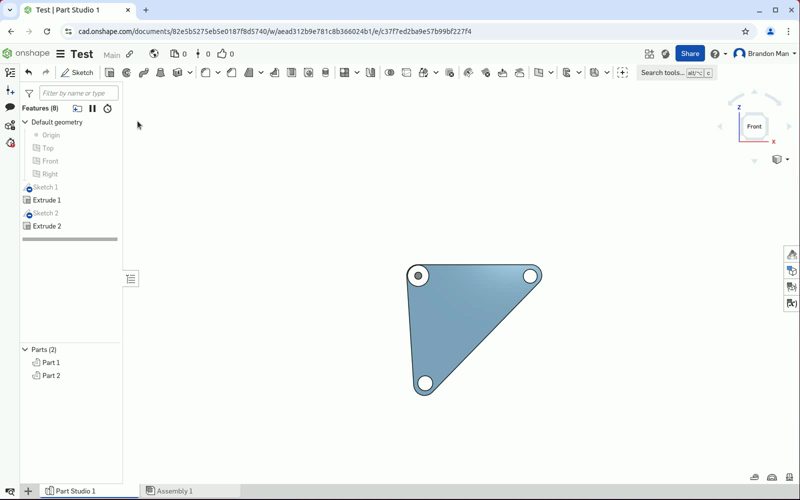
key(shift+h)
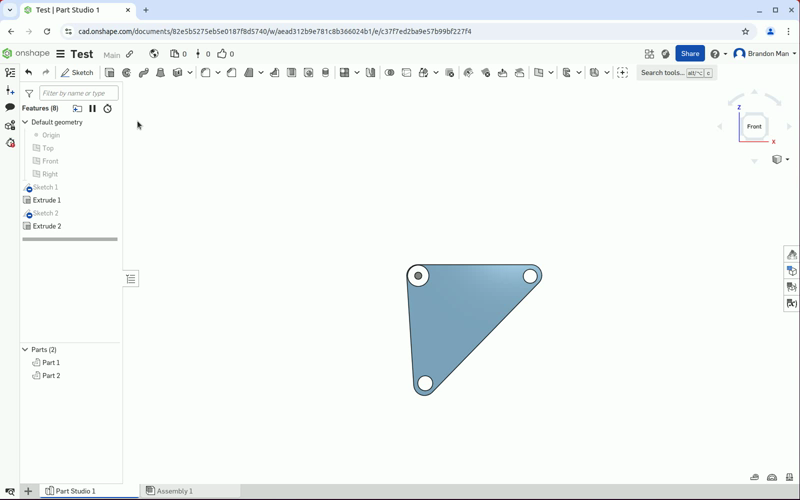
key(shift+h)
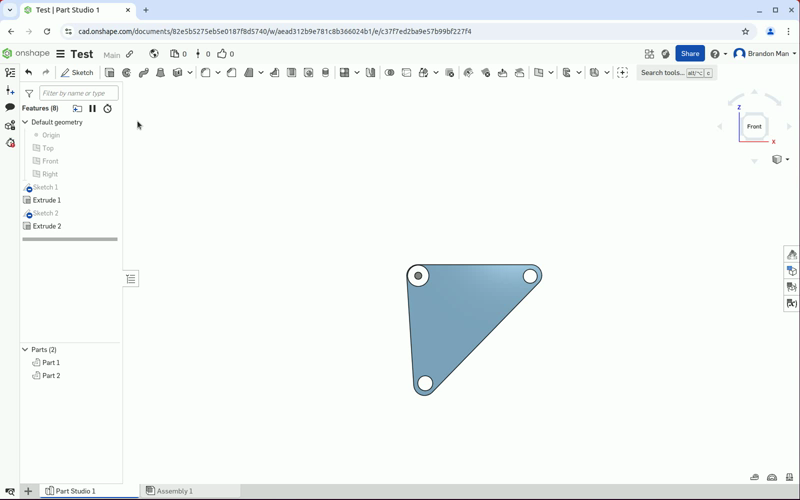
mouse_move(73, 189)
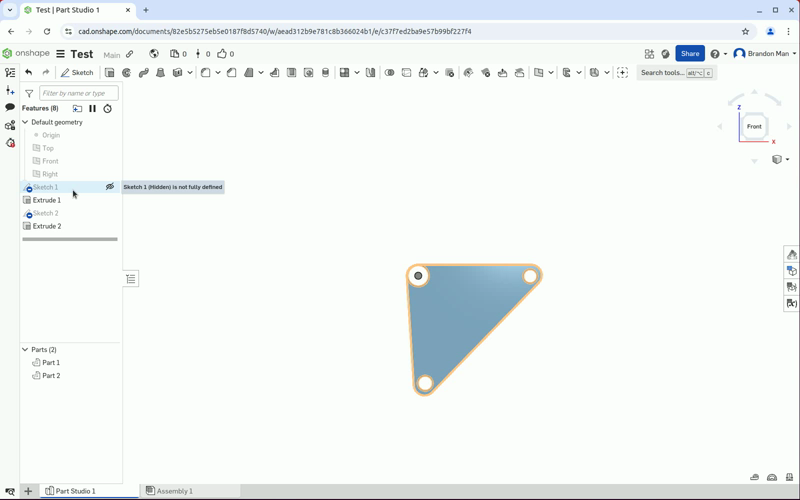
click(73, 189)
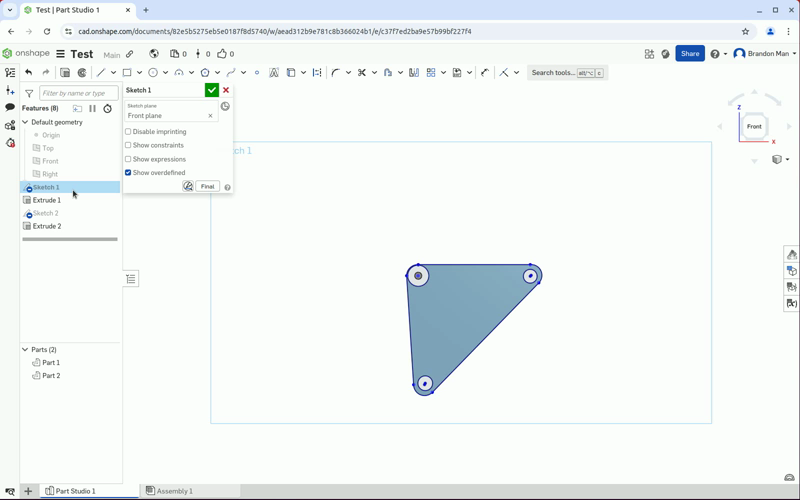
mouse_move(229, 92)
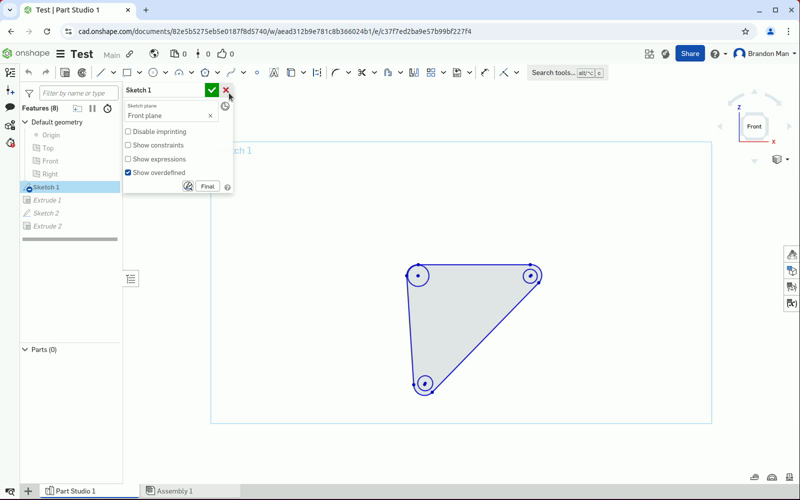
click(229, 92)
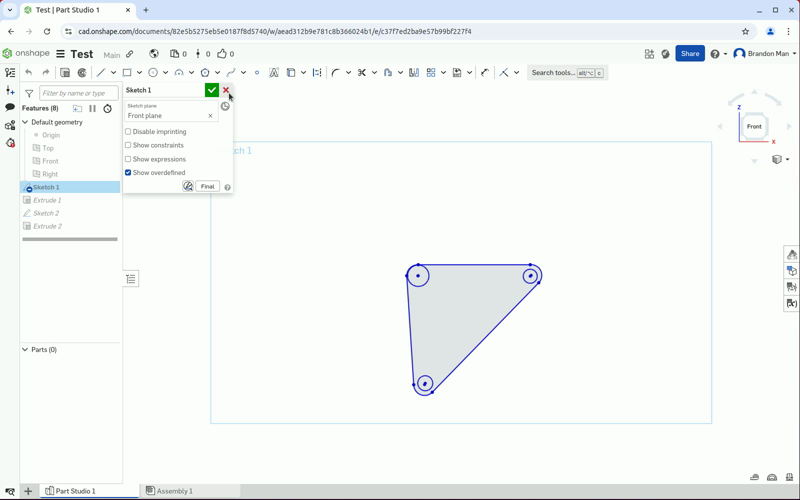
key(shift+s)
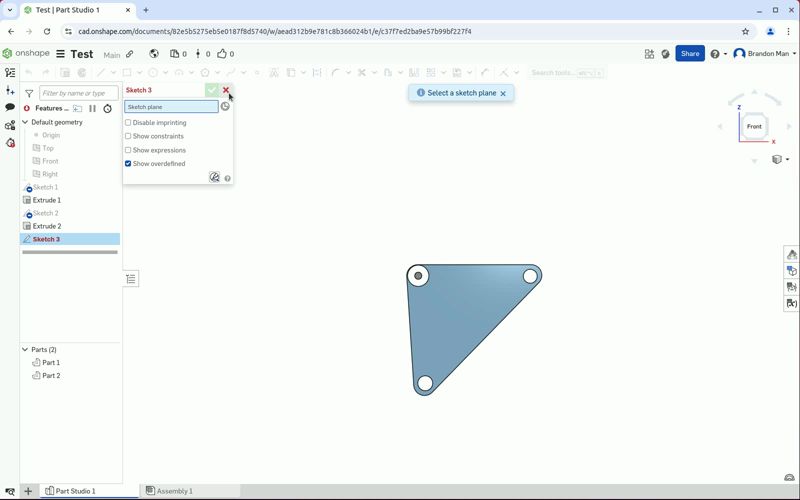
mouse_move(73, 163)
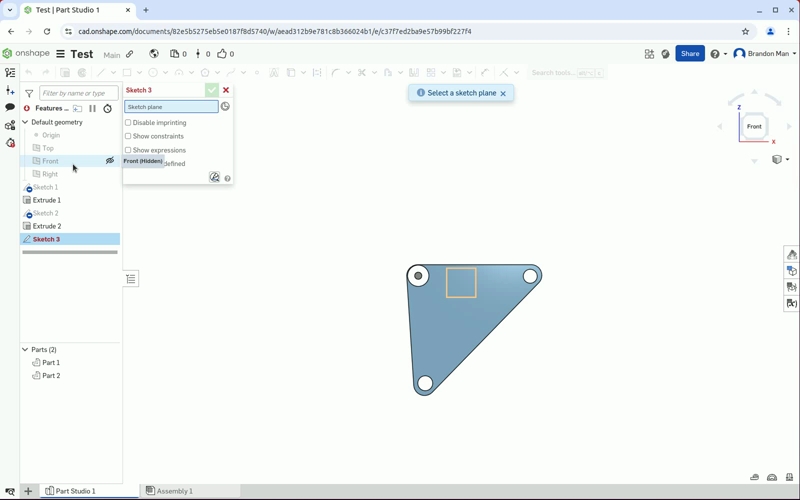
click(73, 163)
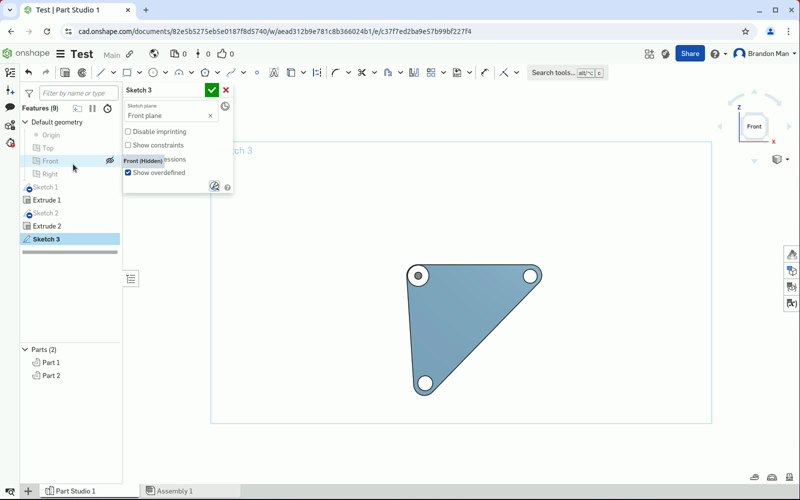
mouse_move(73, 352)
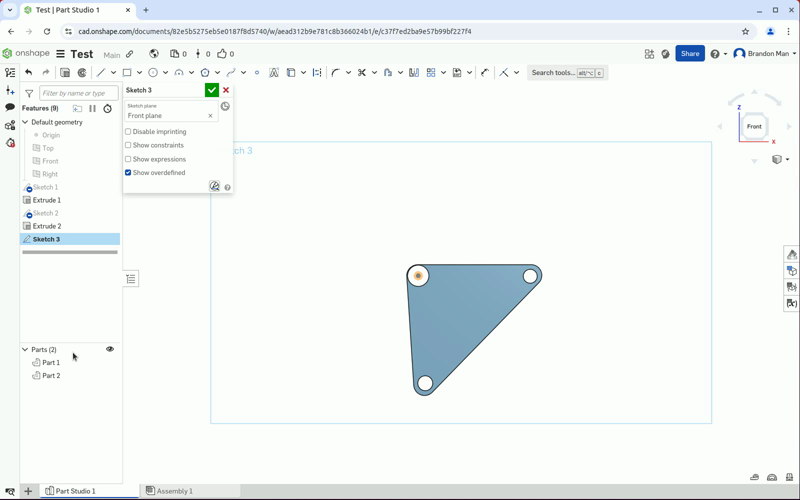
key(y)
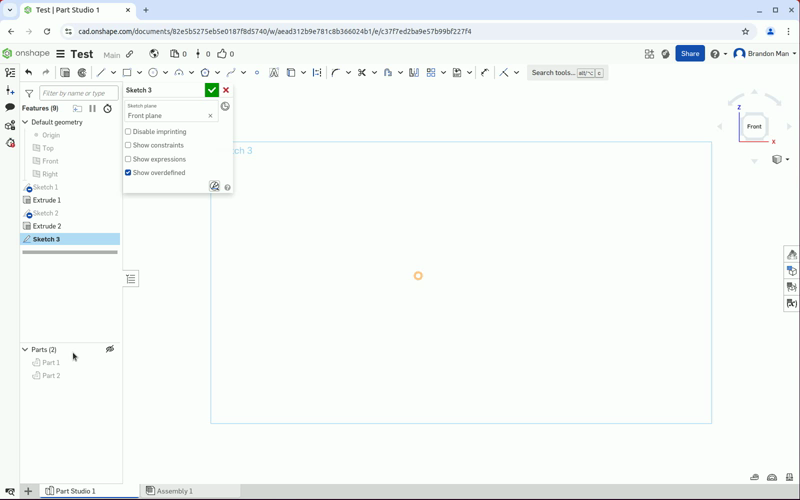
key(c)
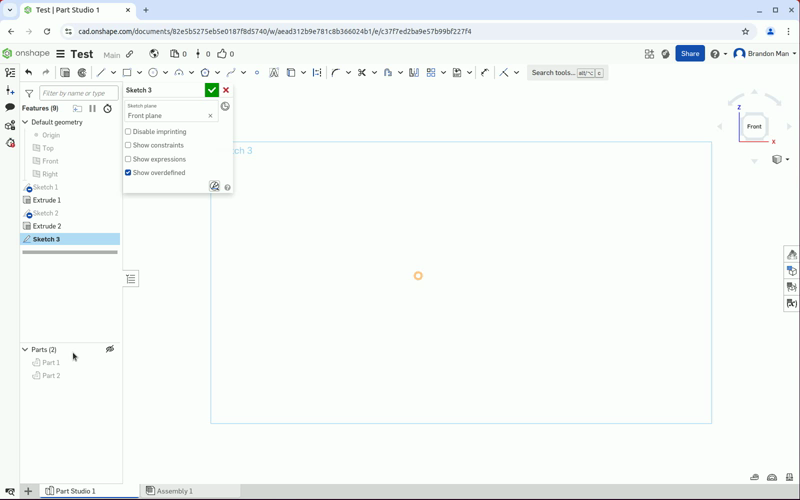
key_down(shift)
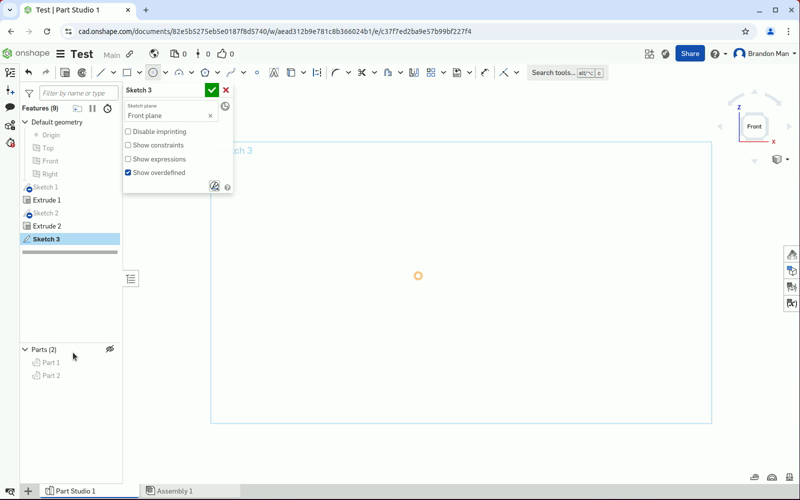
mouse_move(425, 384)
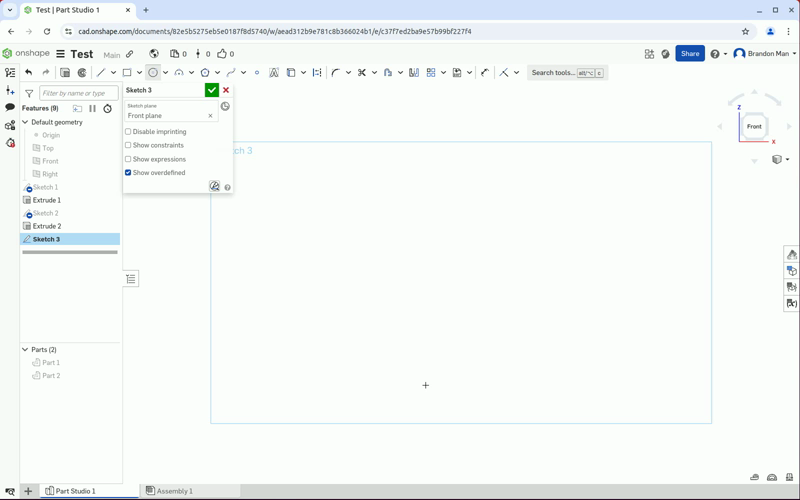
click(425, 384)
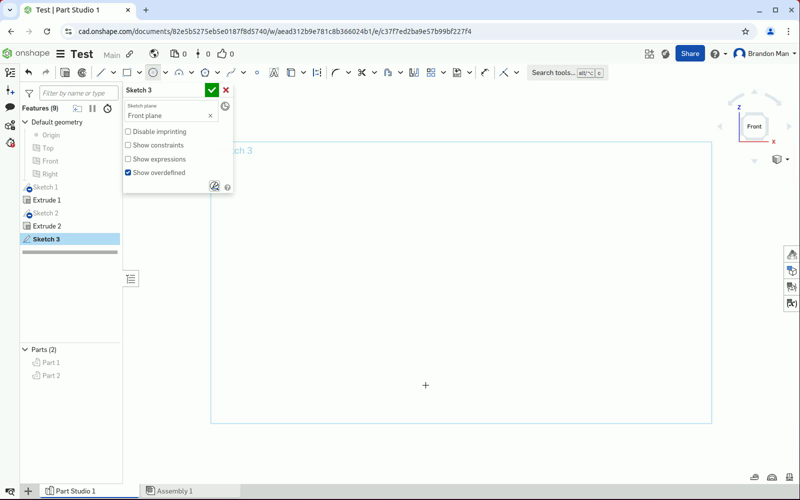
key_up(shift)
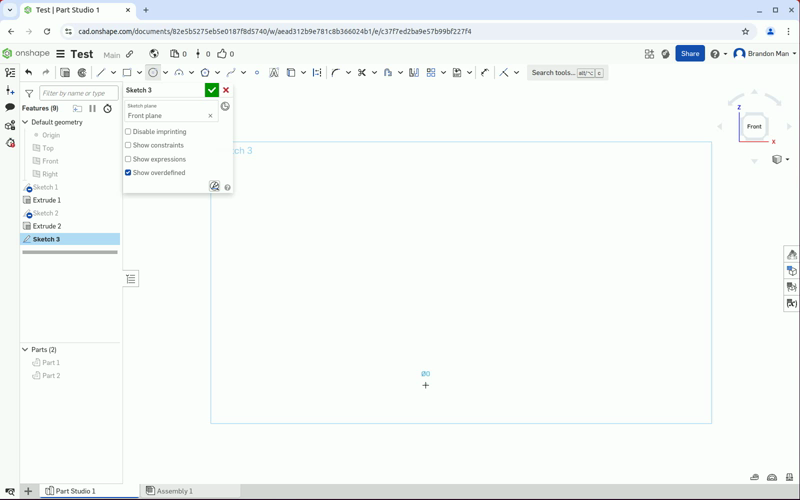
mouse_move(429, 384)
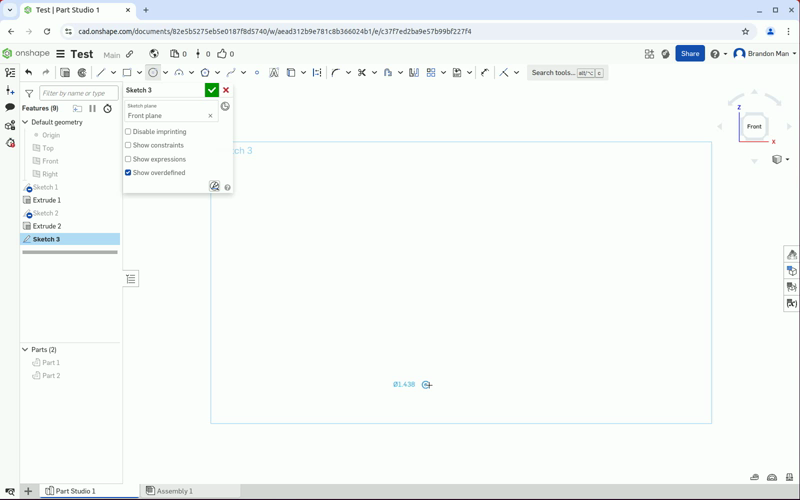
click(429, 384)
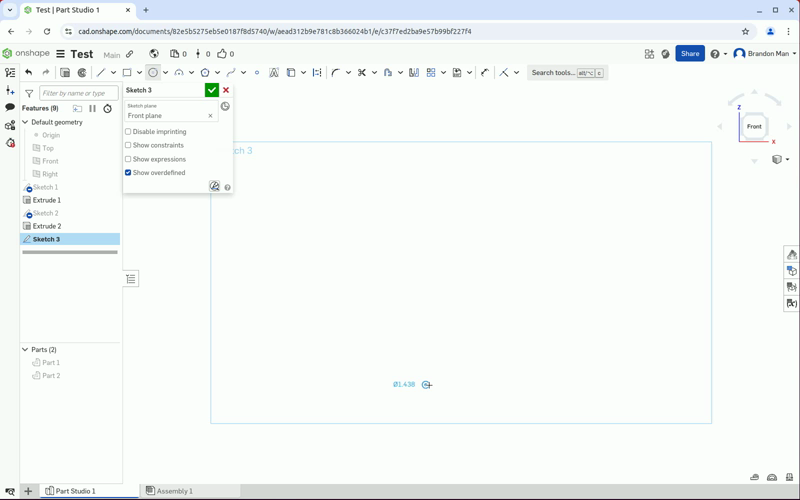
key(esc)
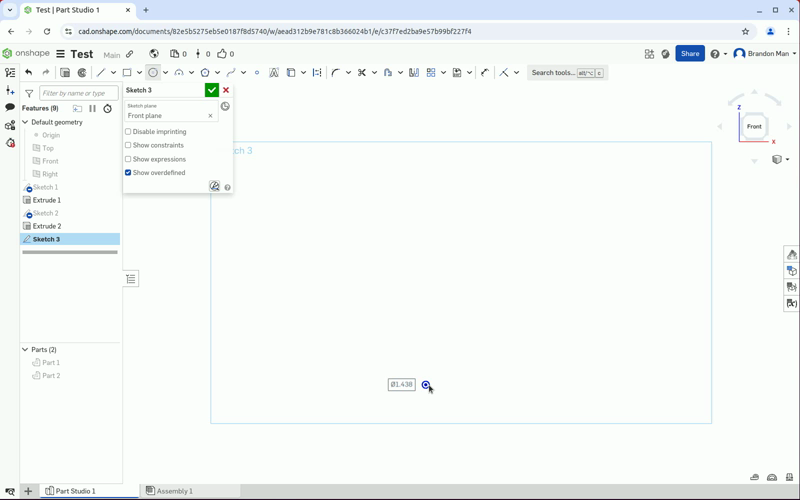
mouse_move(425, 383)
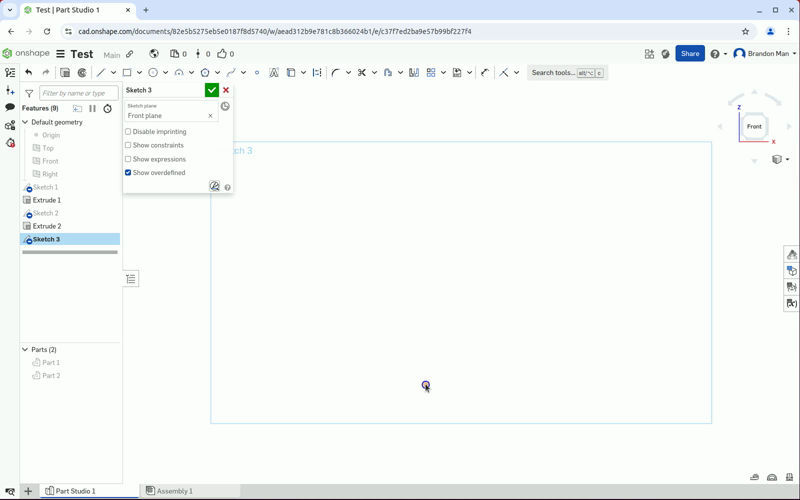
scroll(6)
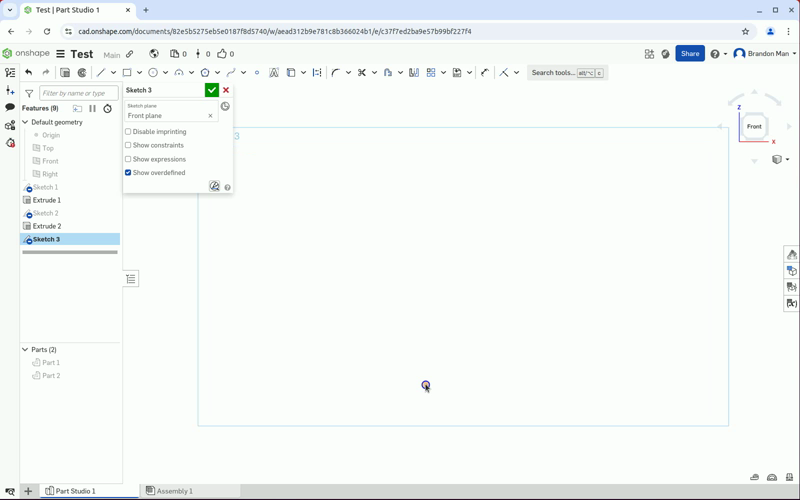
scroll(6)
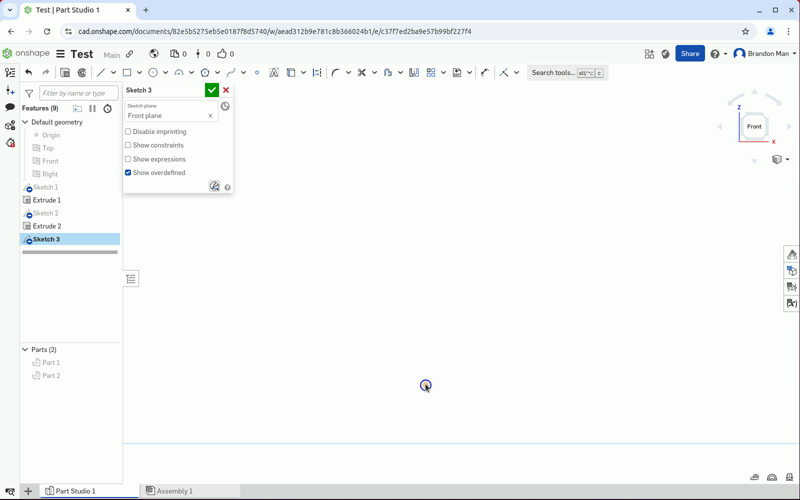
scroll(6)
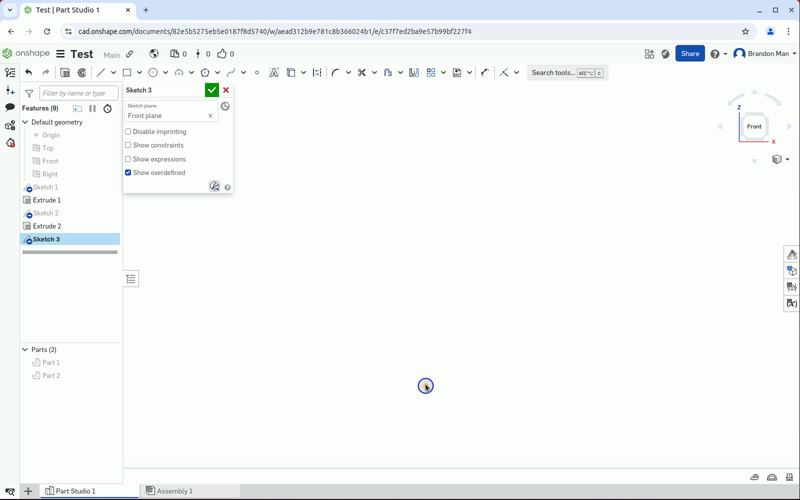
scroll(6)
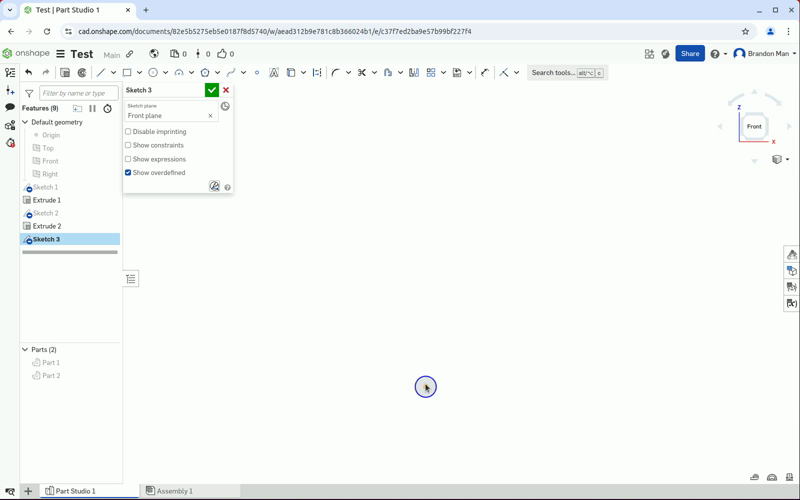
scroll(6)
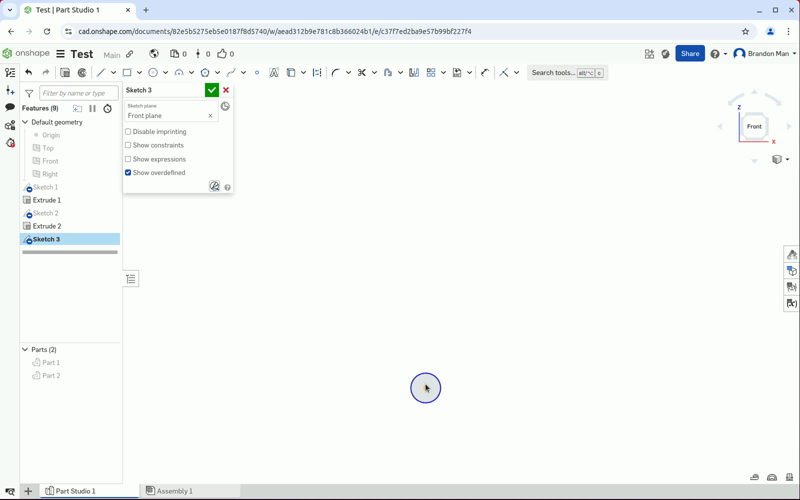
scroll(6)
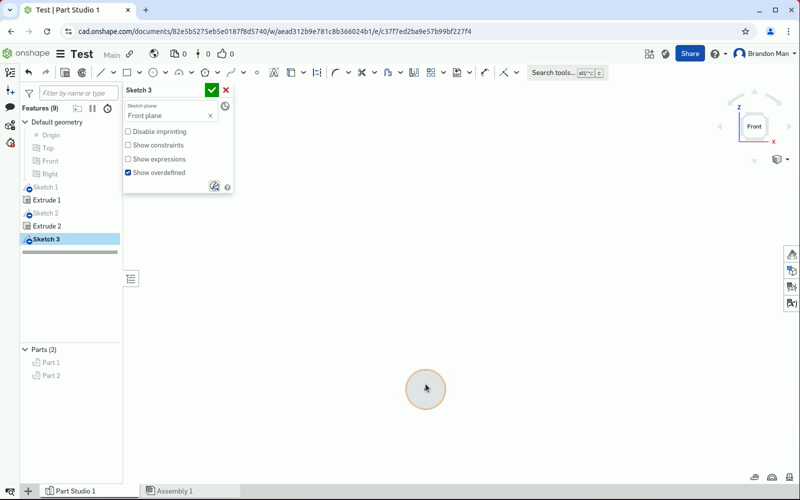
scroll(6)
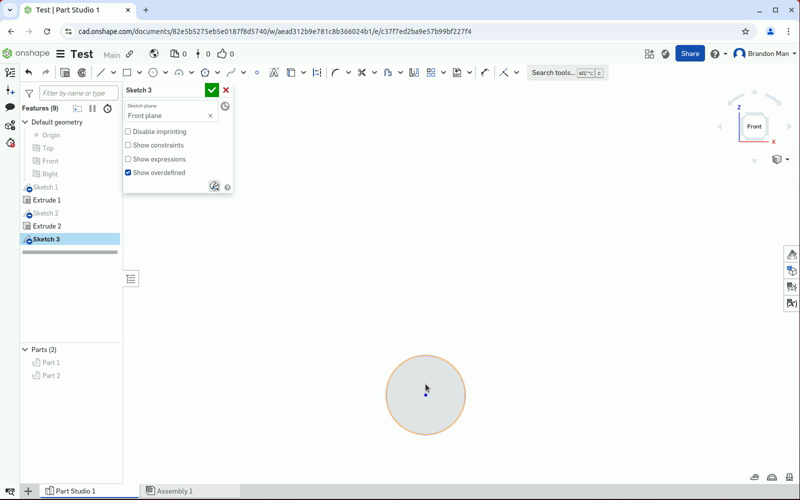
click(425, 383)
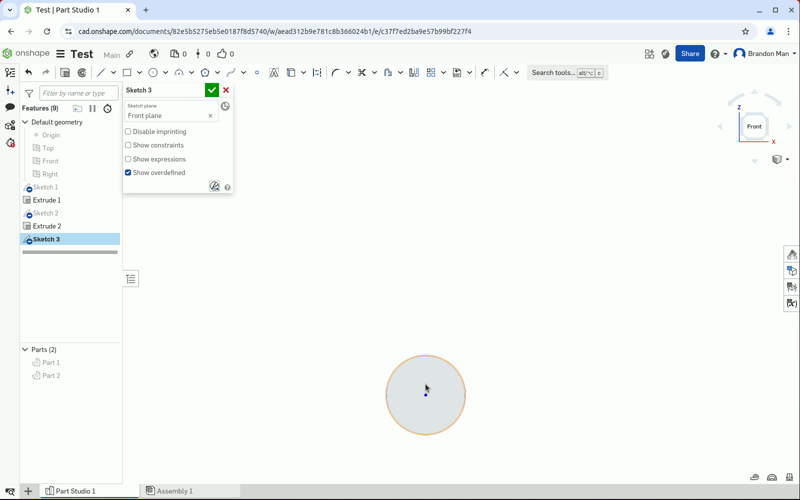
scroll(-6)
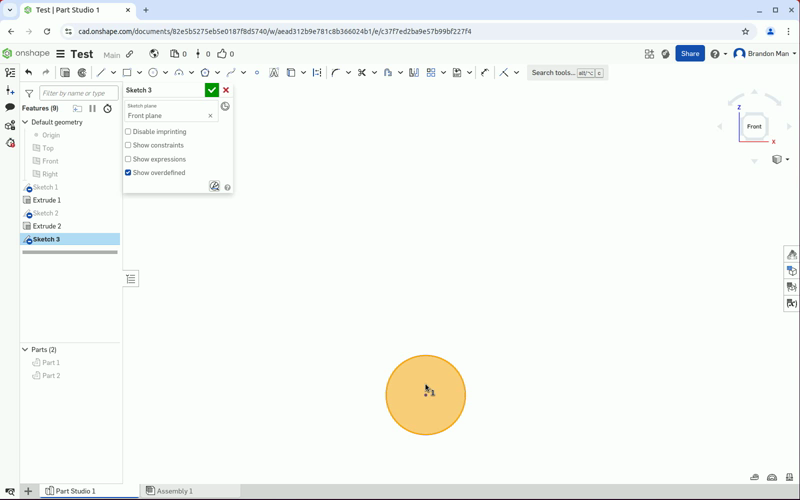
scroll(-6)
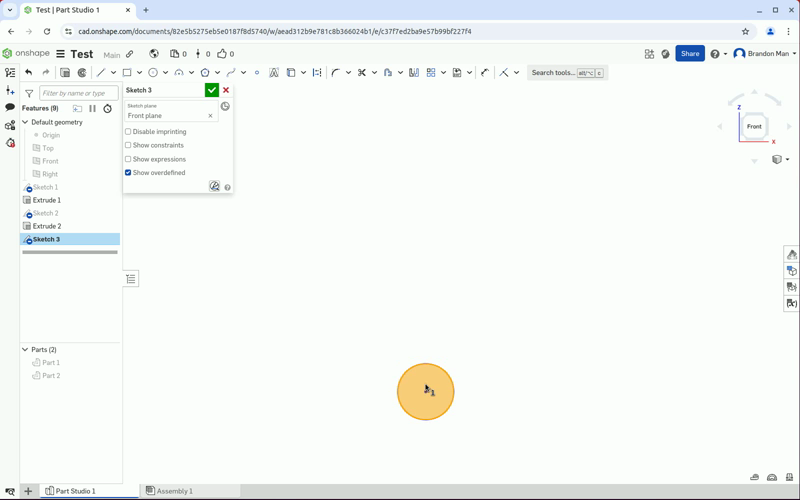
scroll(-6)
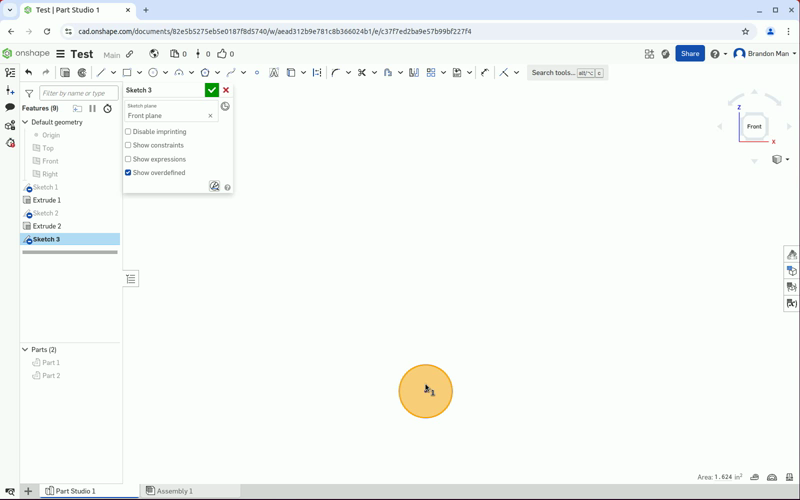
scroll(-6)
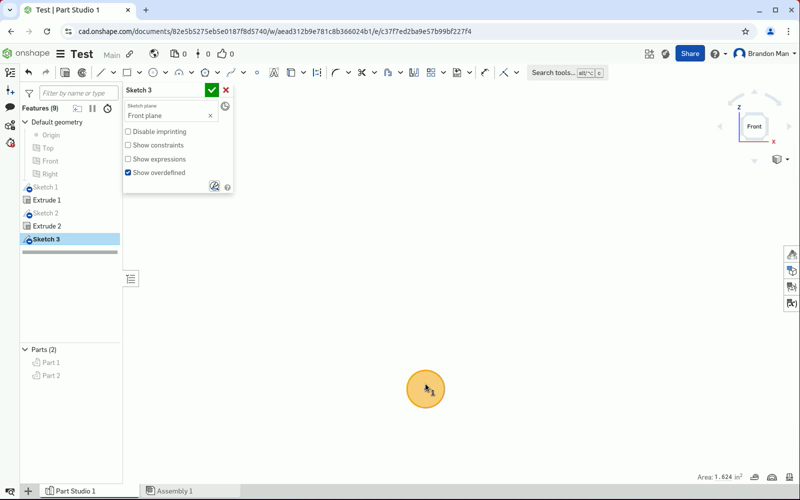
scroll(-6)
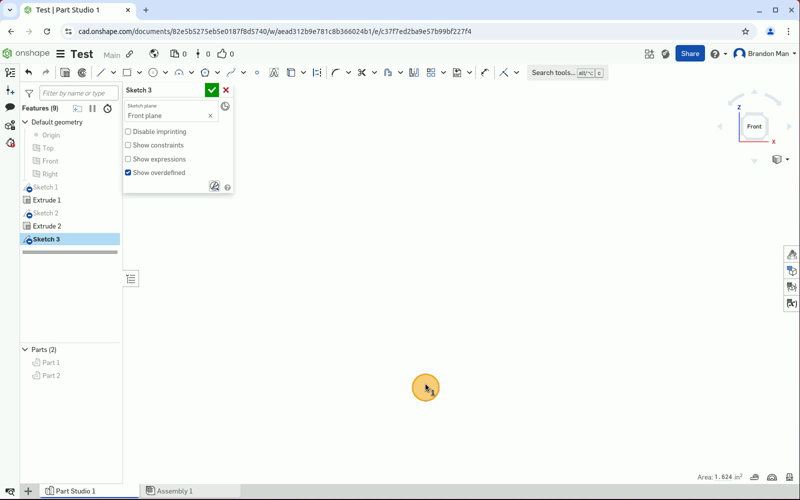
scroll(-6)
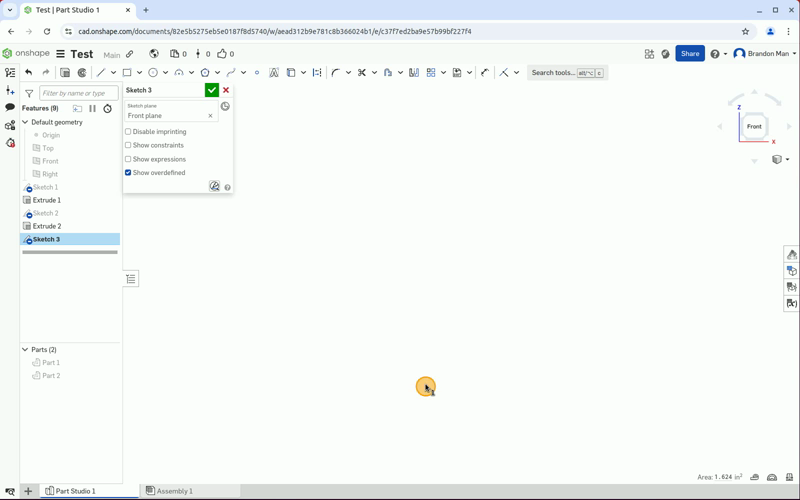
scroll(-6)
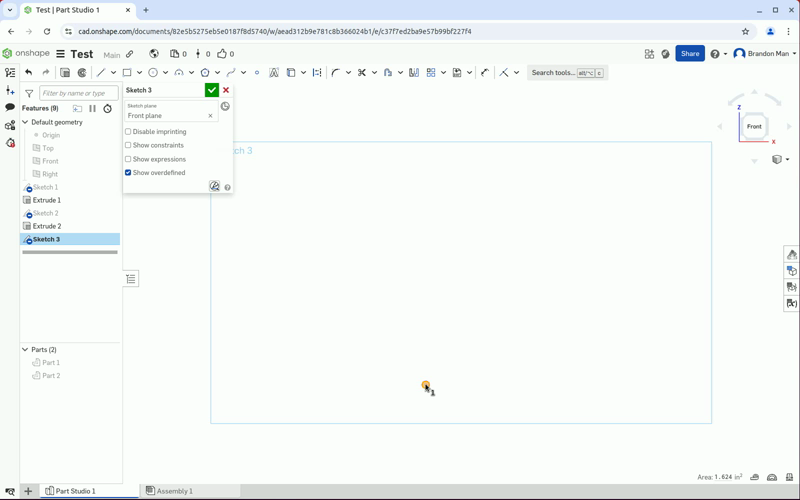
mouse_move(73, 352)
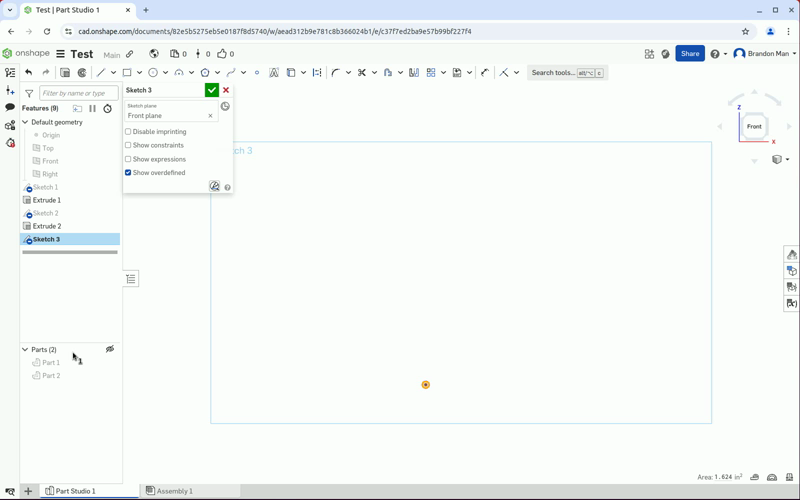
key(shift+y)
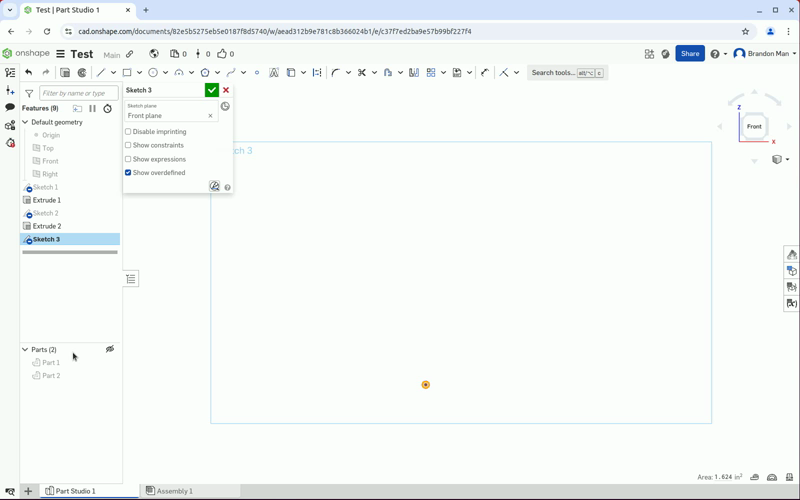
key(shift+e)
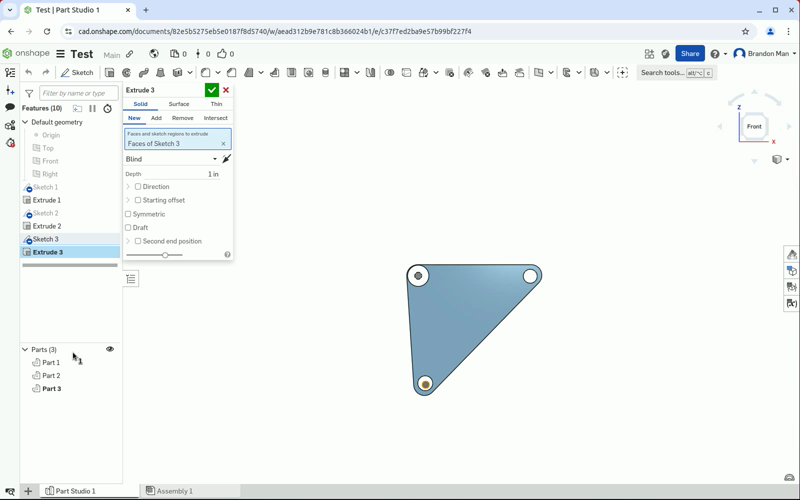
mouse_move(143, 106)
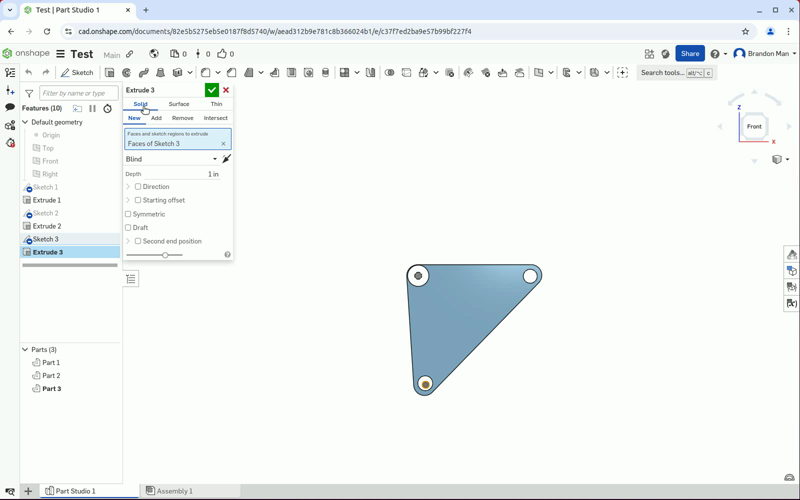
click(143, 106)
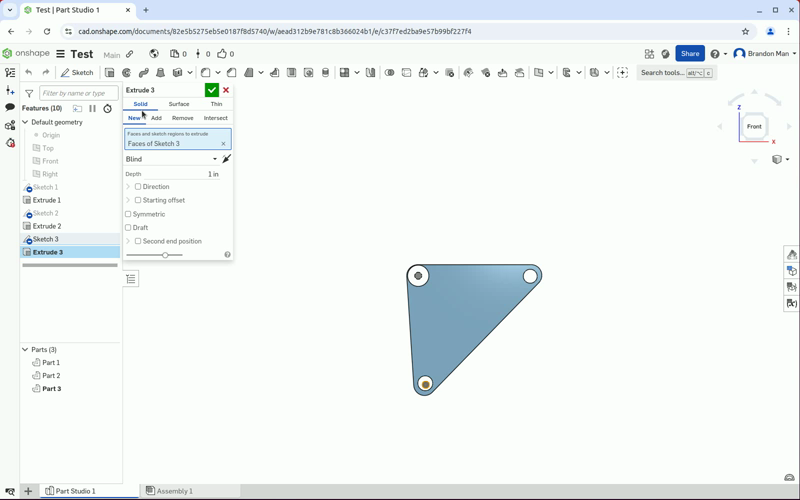
mouse_move(137, 120)
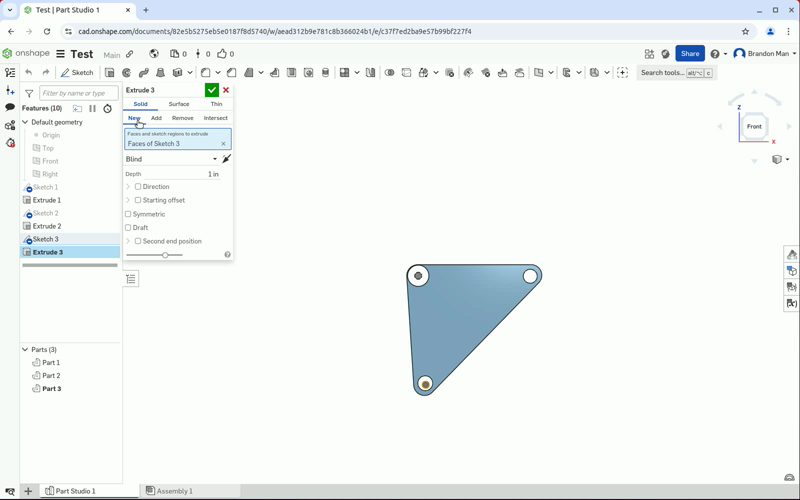
click(137, 120)
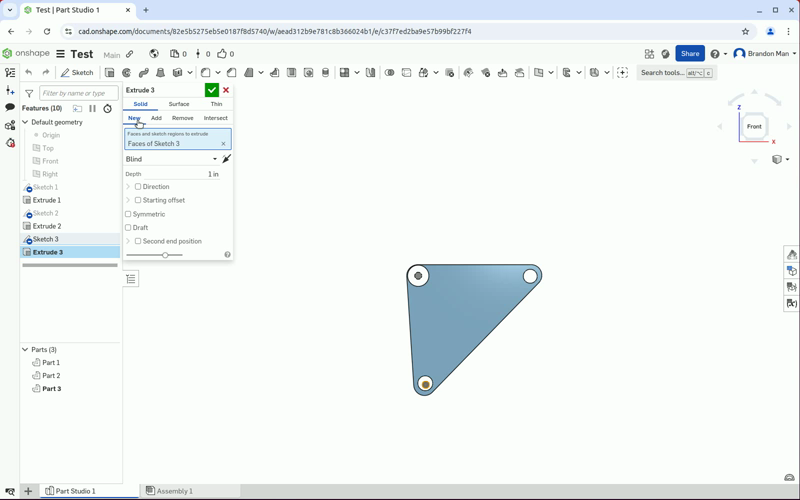
key(tab, 4)
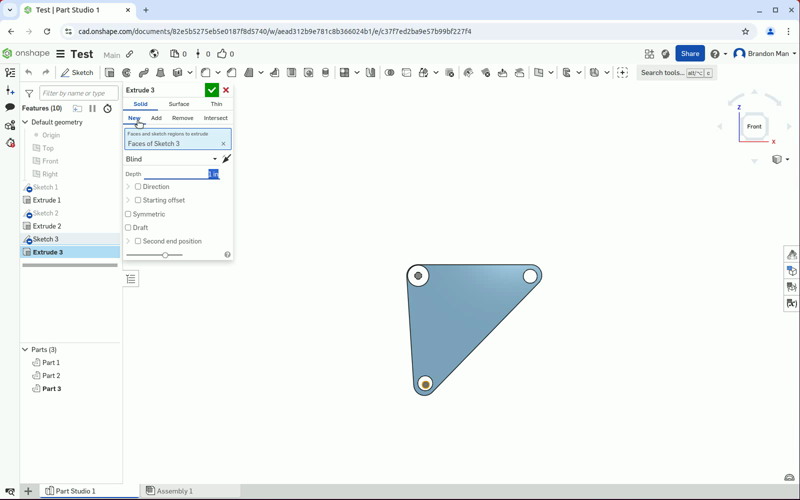
text(2.889)
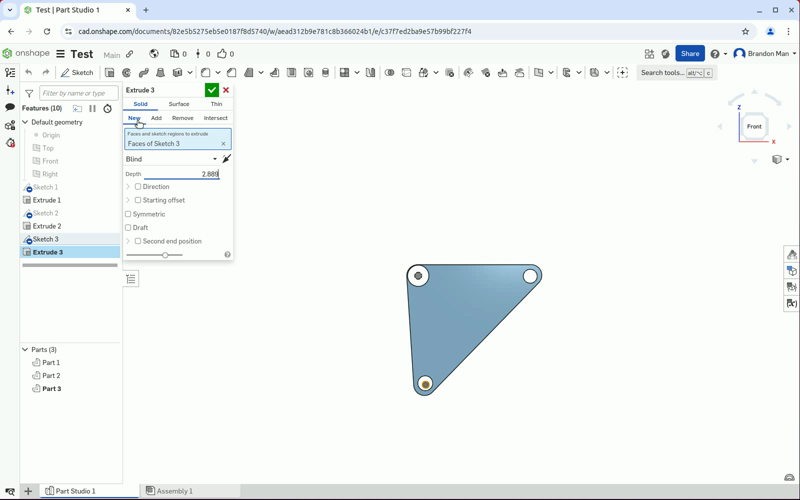
key(enter)
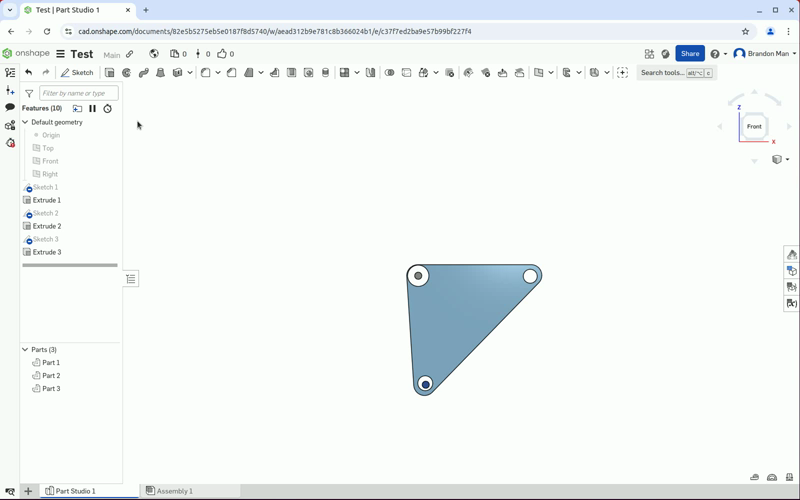
key(shift+h)
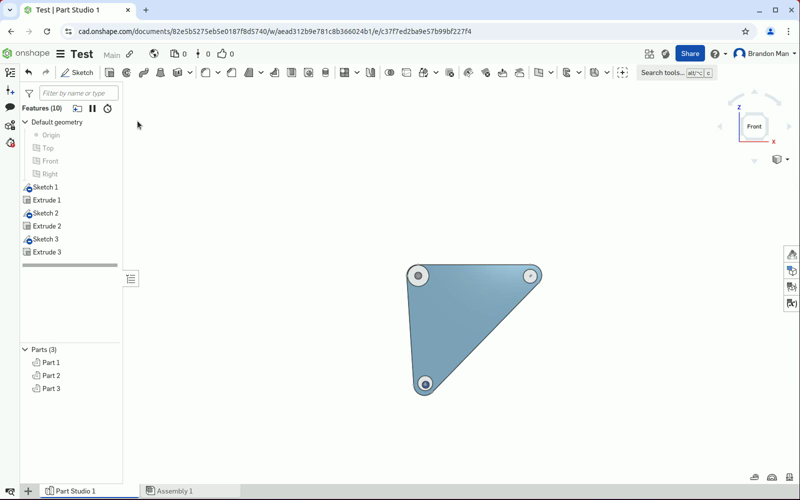
key(shift+h)
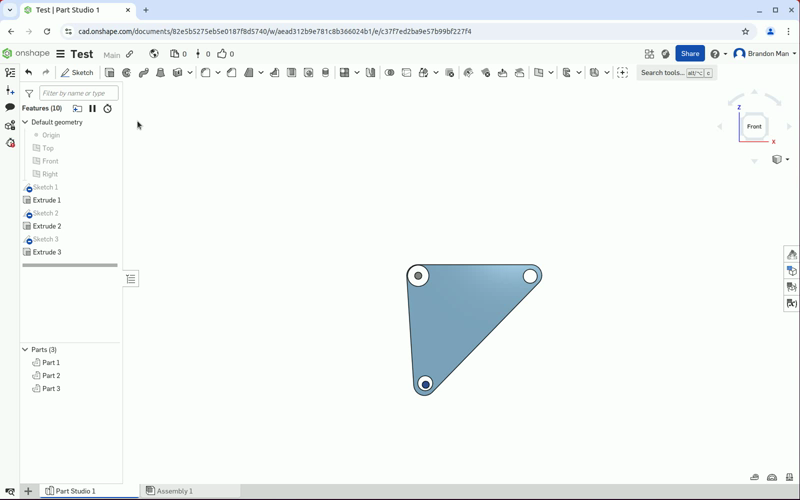
mouse_move(73, 189)
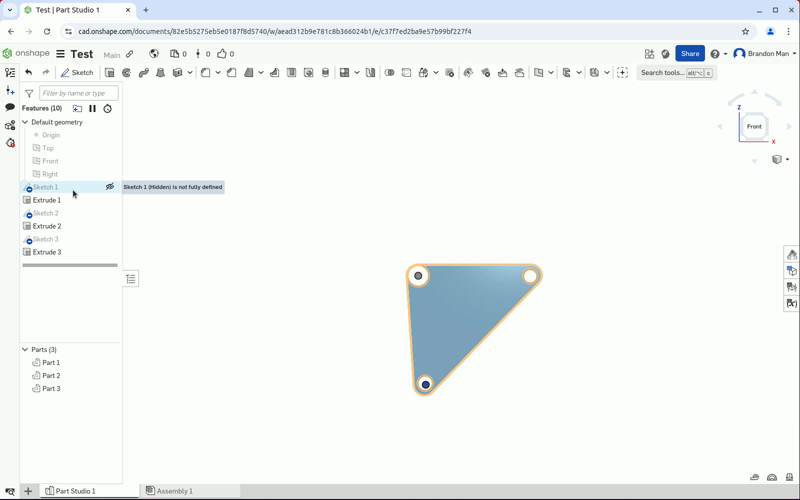
click(73, 189)
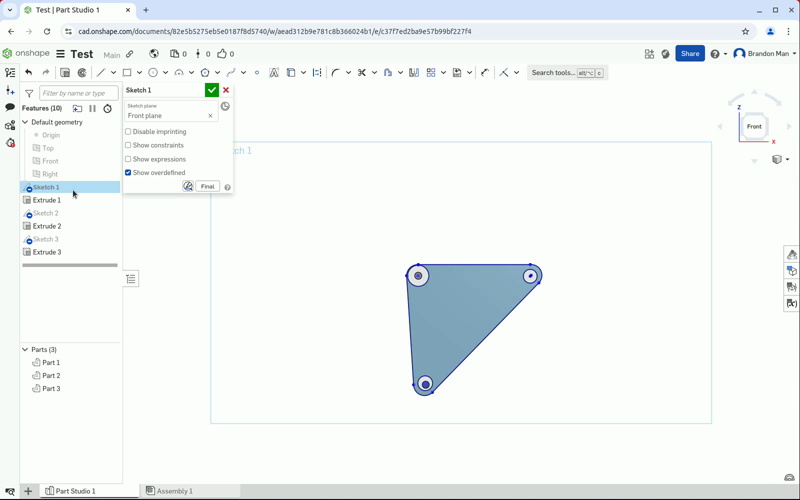
mouse_move(229, 92)
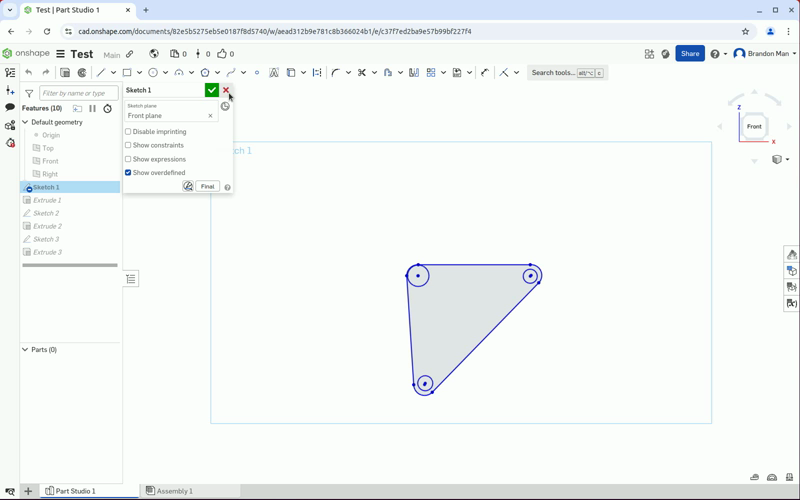
click(229, 92)
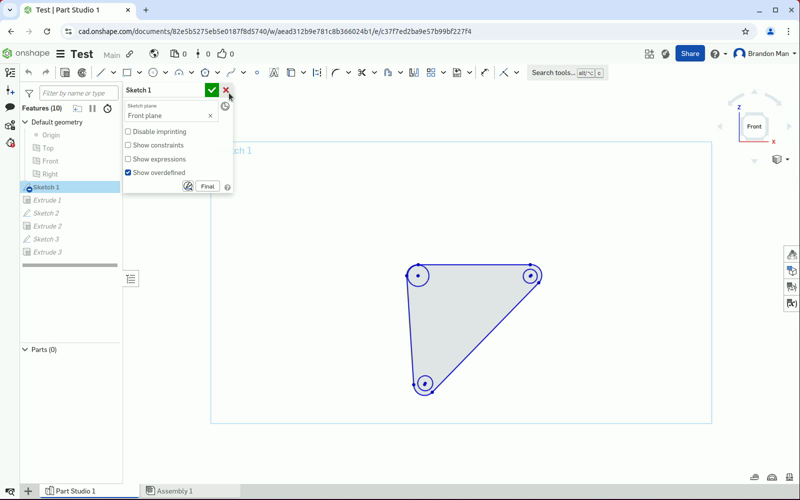
key(shift+s)
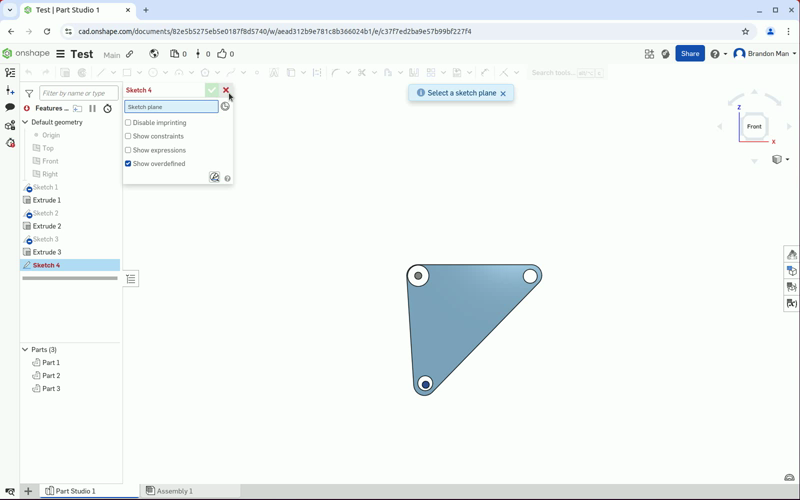
mouse_move(73, 163)
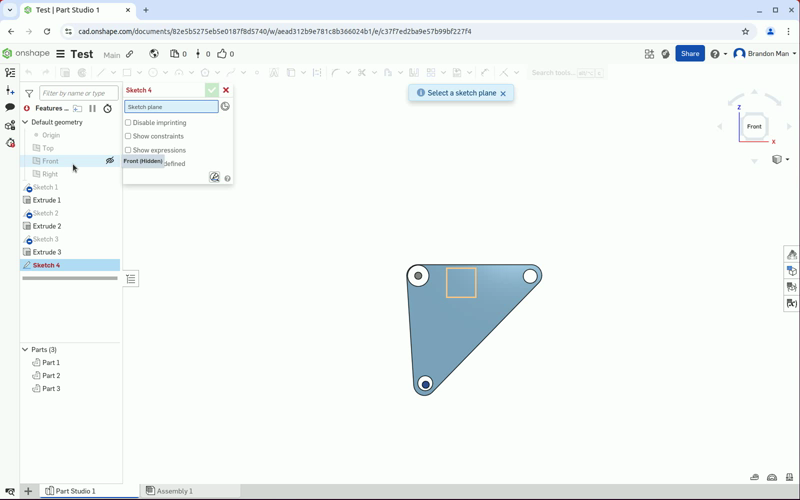
click(73, 163)
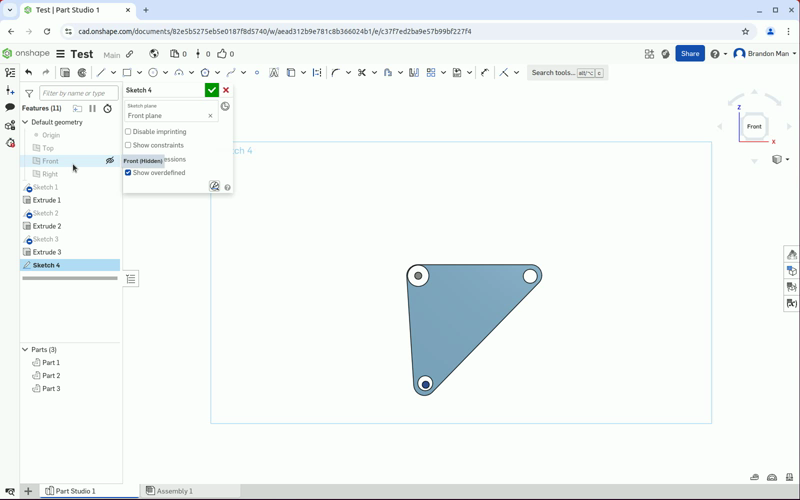
mouse_move(73, 352)
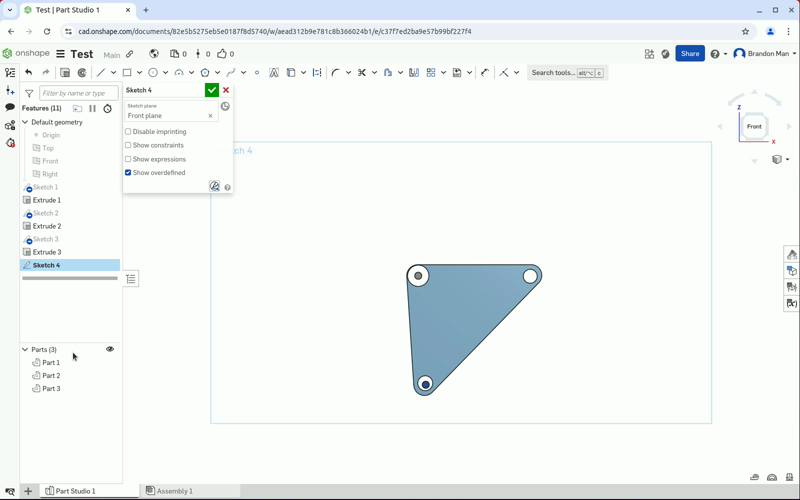
key(y)
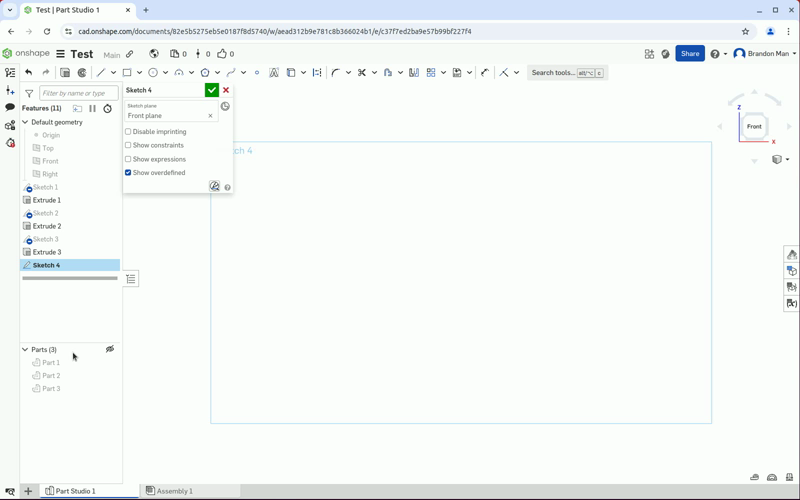
key(c)
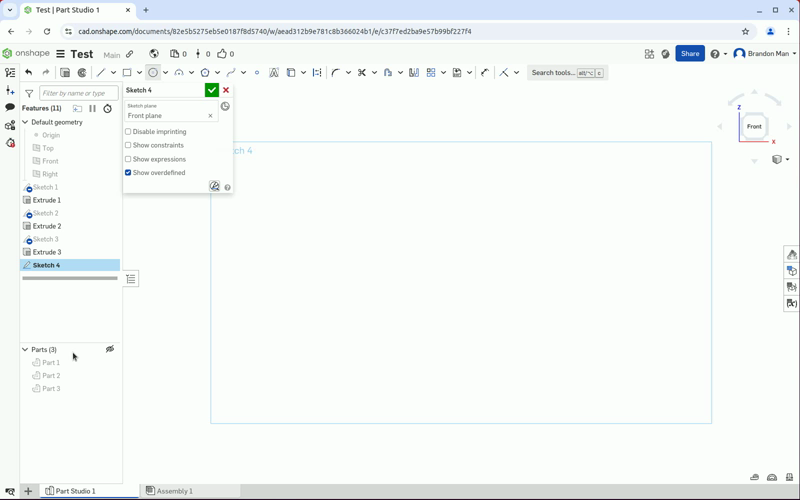
key_down(shift)
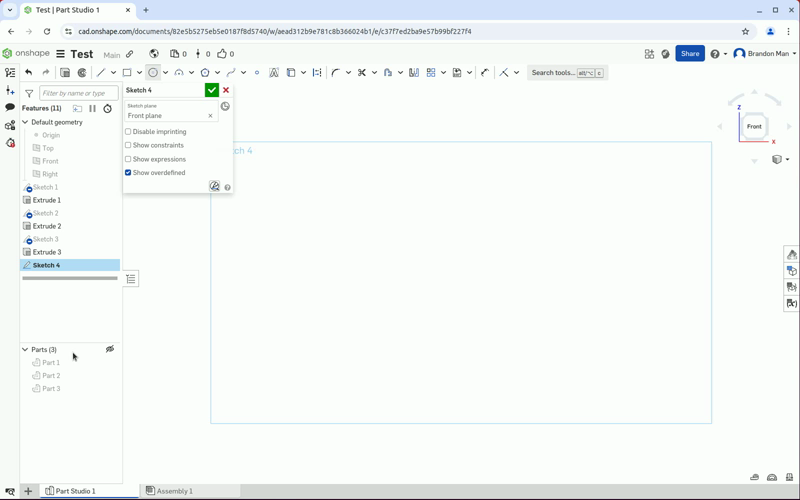
mouse_move(532, 275)
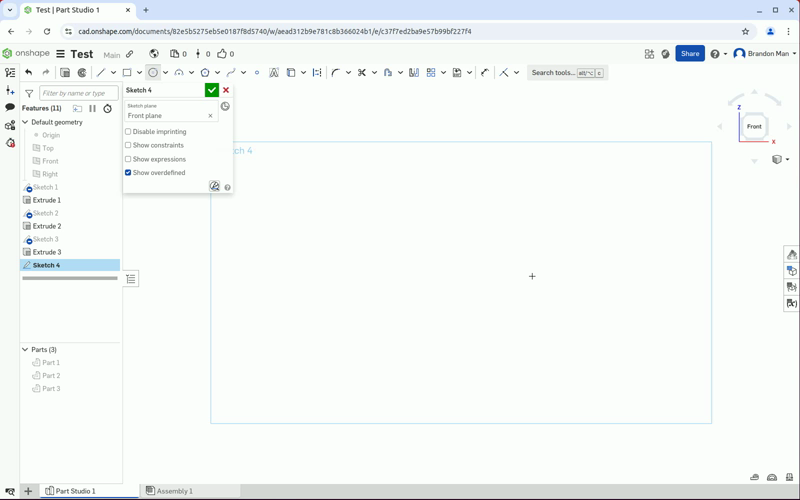
click(532, 275)
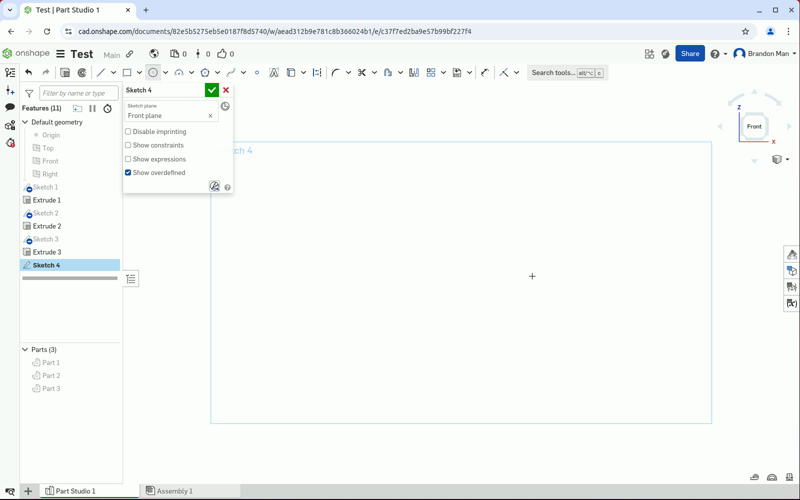
key_up(shift)
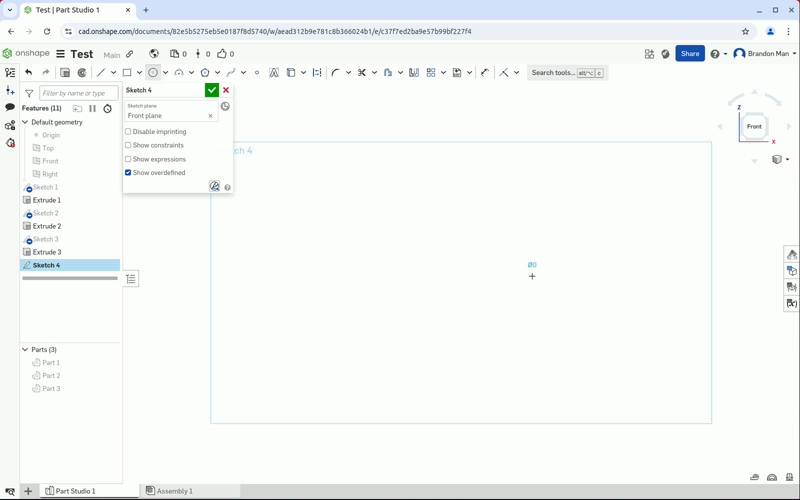
mouse_move(535, 275)
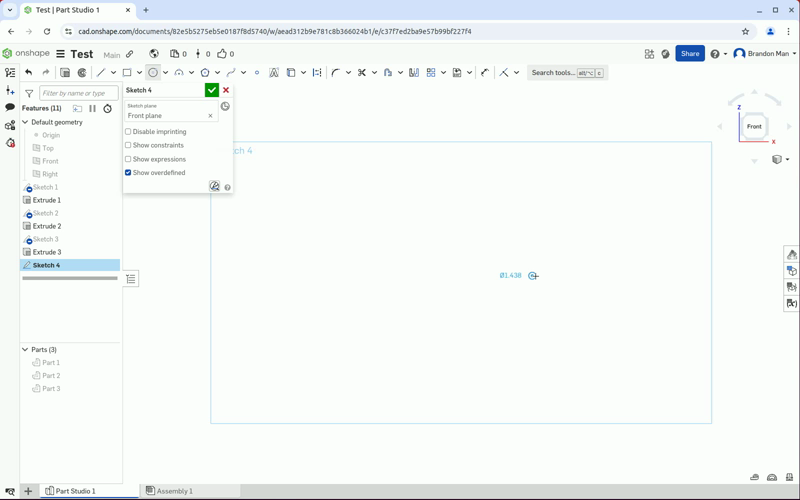
click(535, 275)
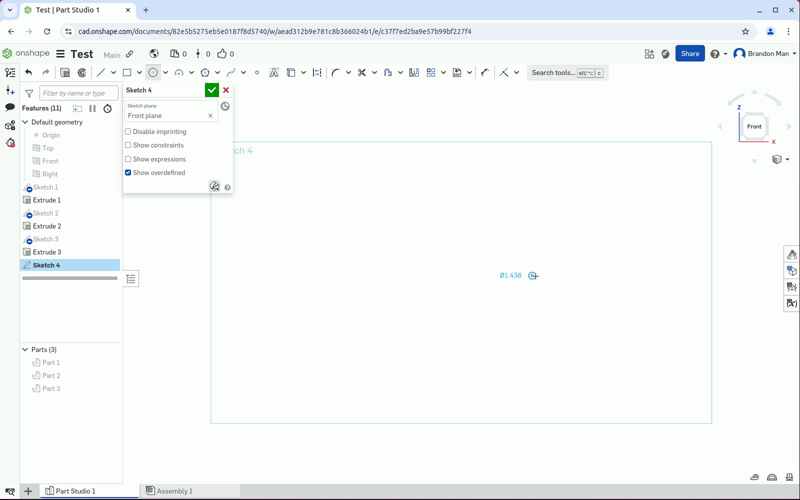
key(esc)
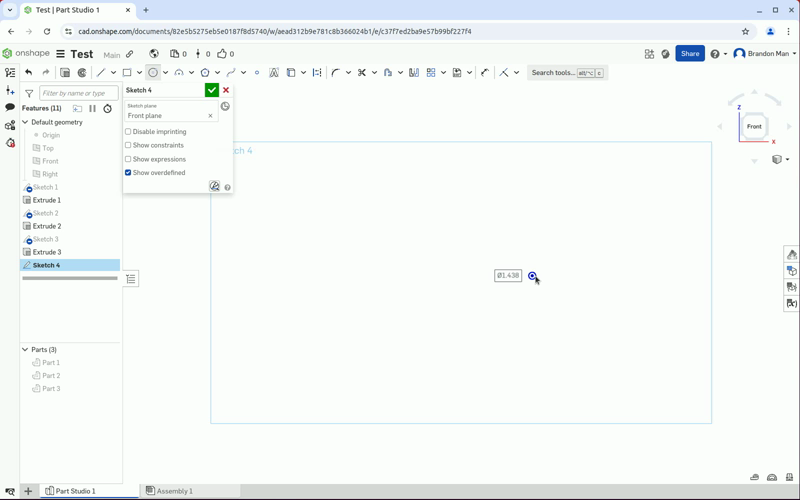
mouse_move(533, 276)
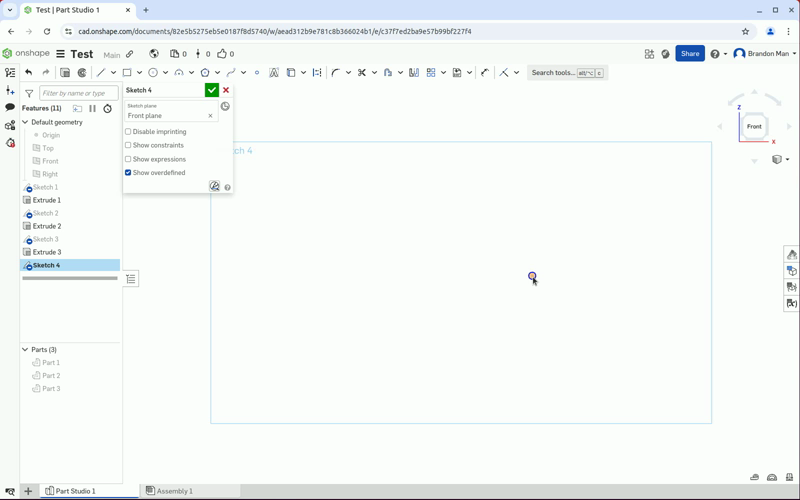
scroll(6)
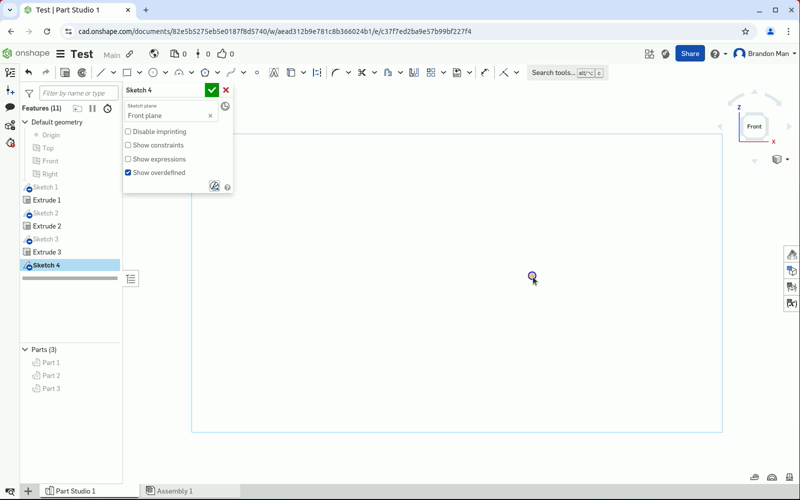
scroll(6)
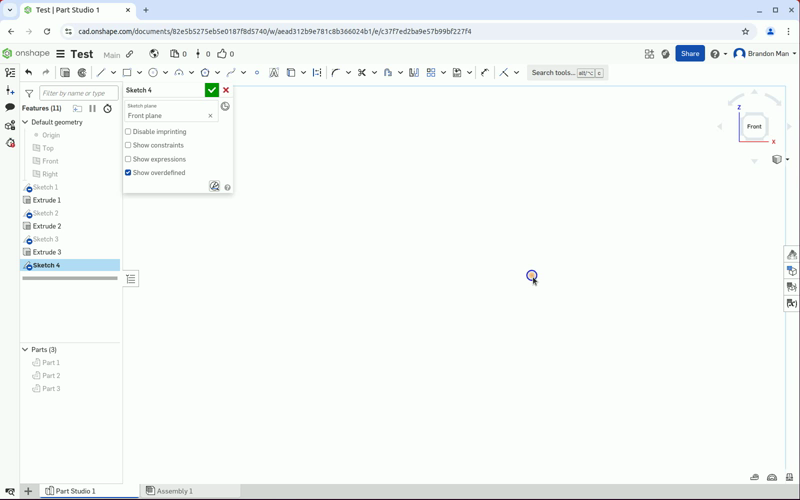
scroll(6)
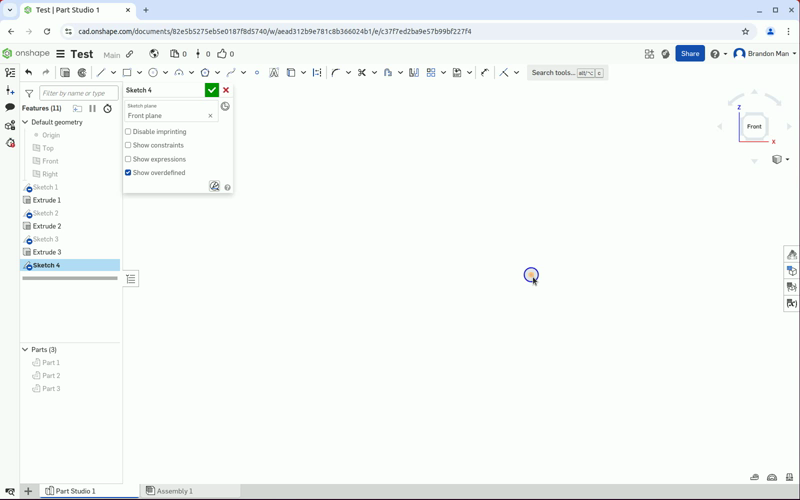
scroll(6)
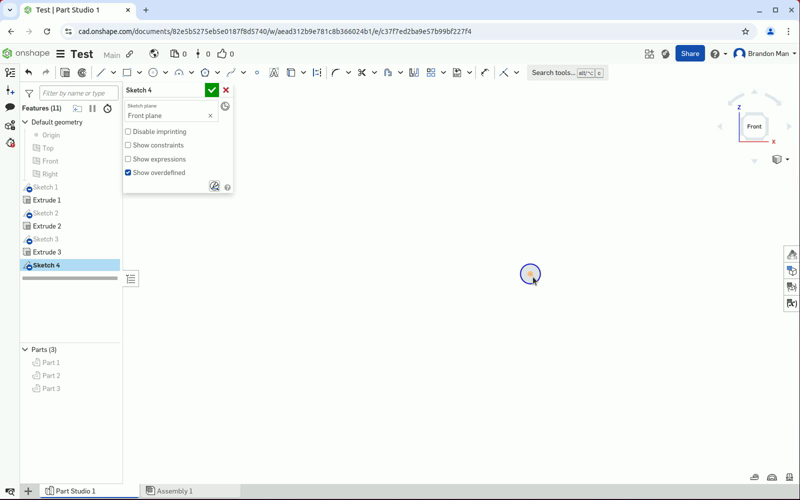
scroll(6)
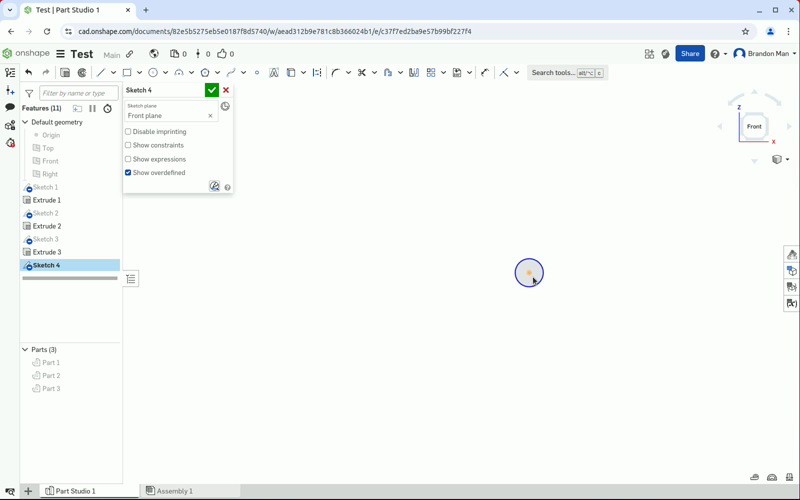
scroll(6)
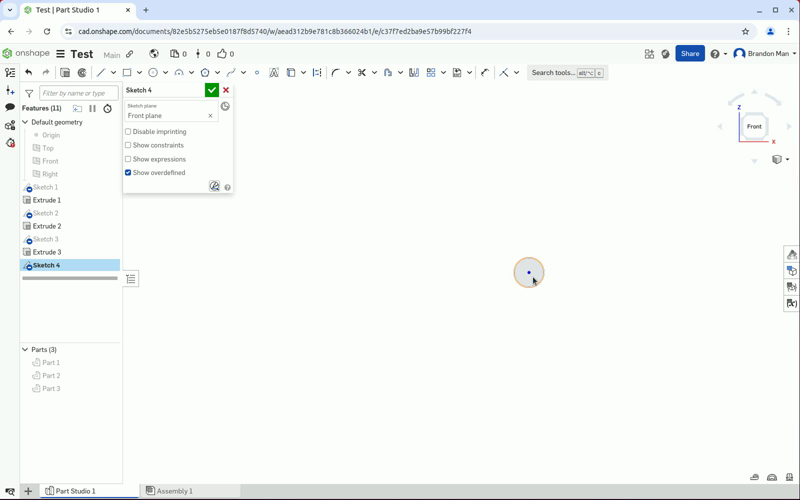
scroll(6)
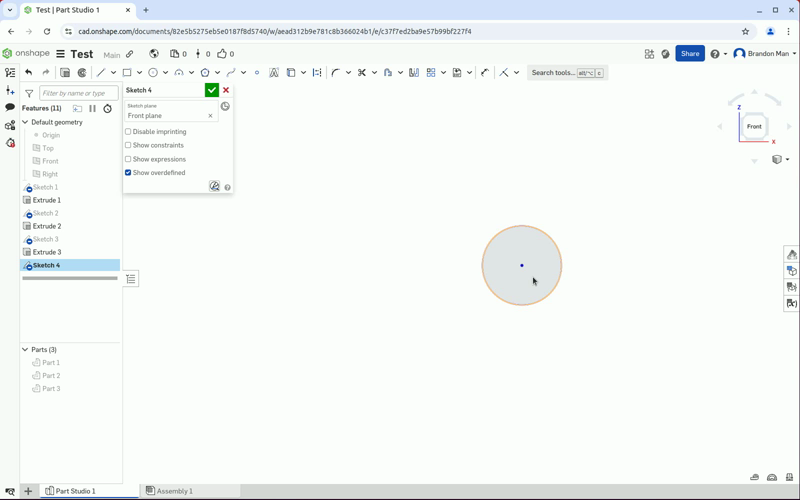
click(533, 276)
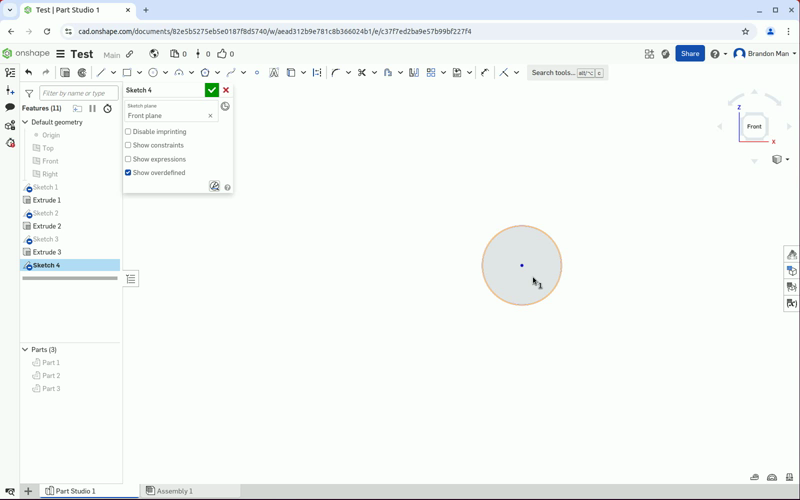
scroll(-6)
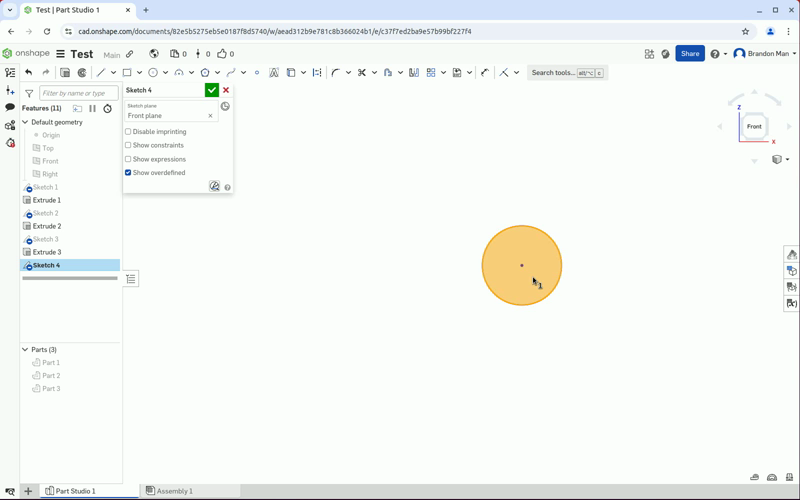
scroll(-6)
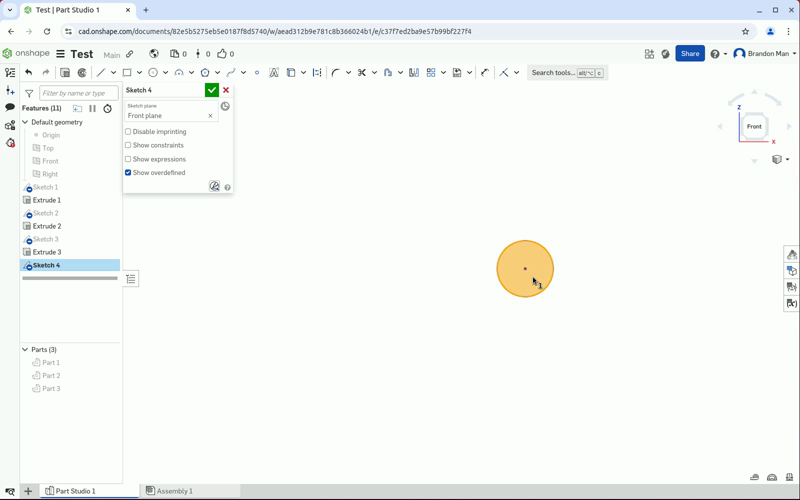
scroll(-6)
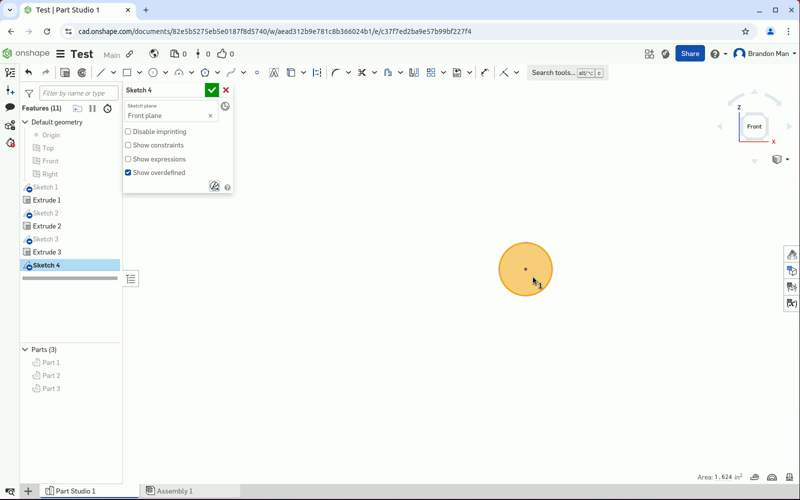
scroll(-6)
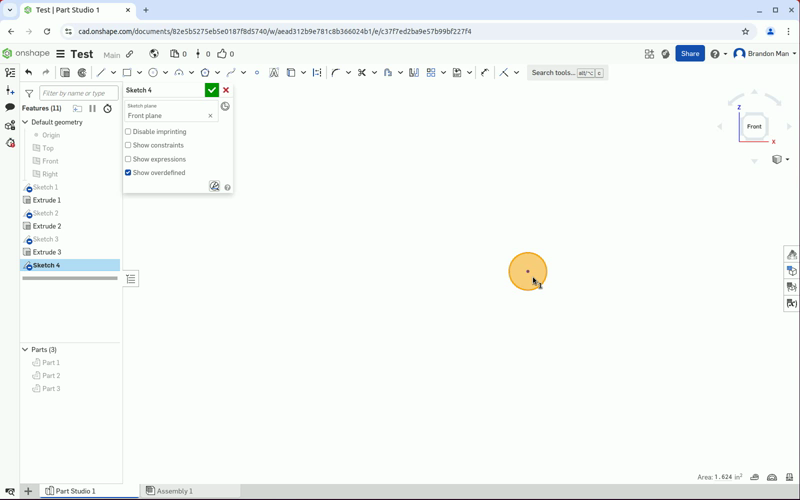
scroll(-6)
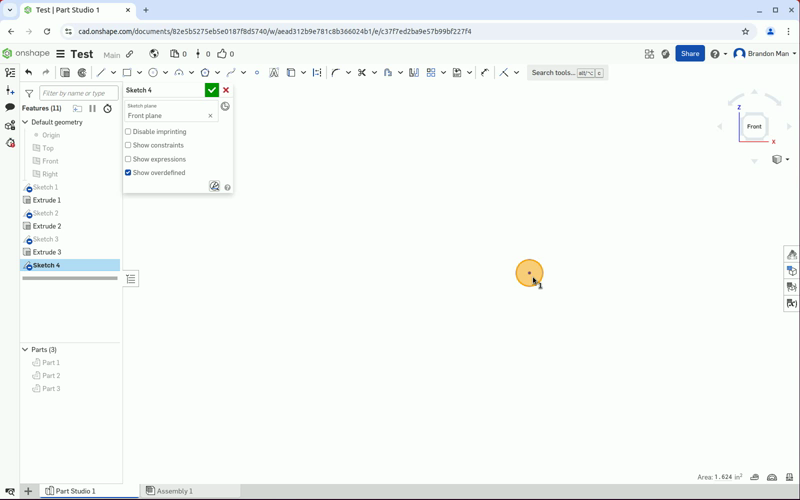
scroll(-6)
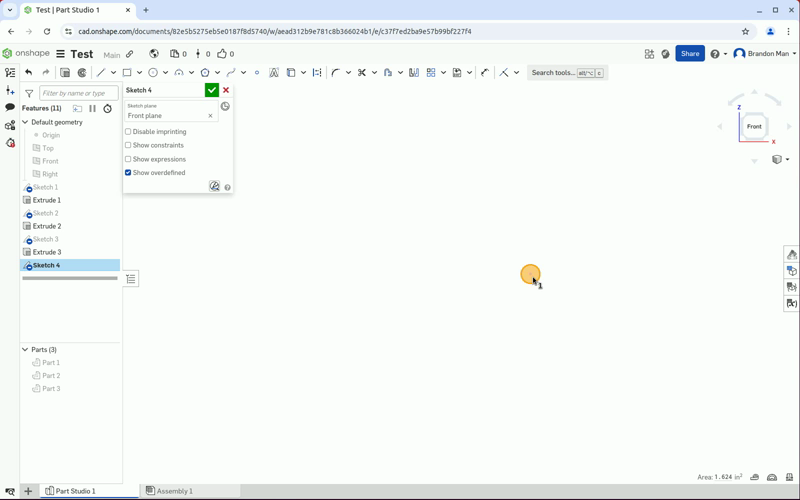
scroll(-6)
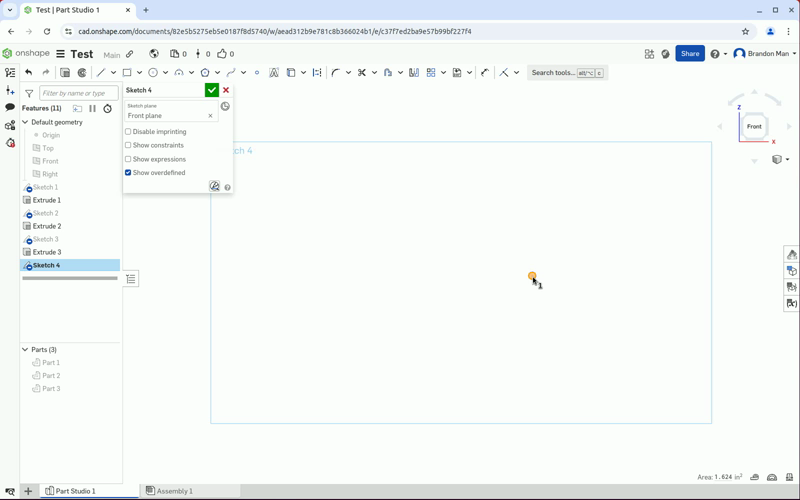
mouse_move(73, 352)
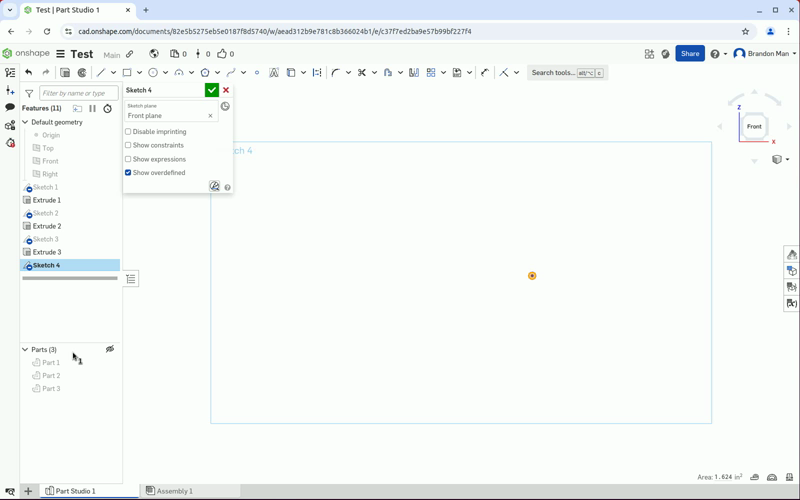
key(shift+y)
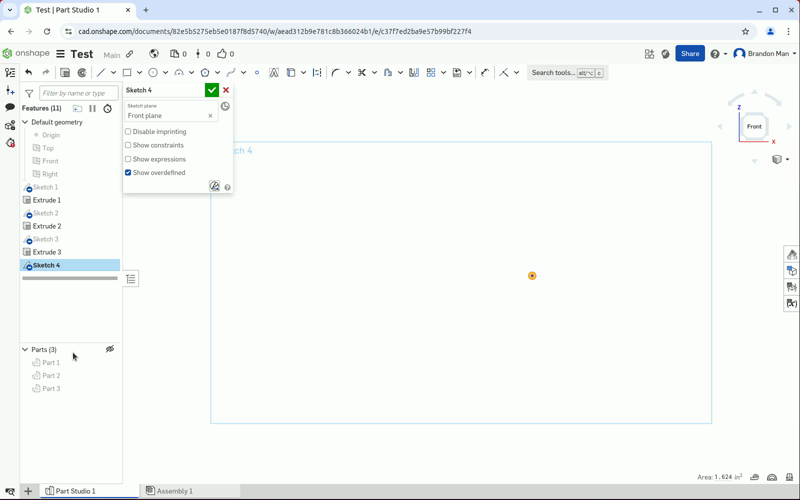
key(shift+e)
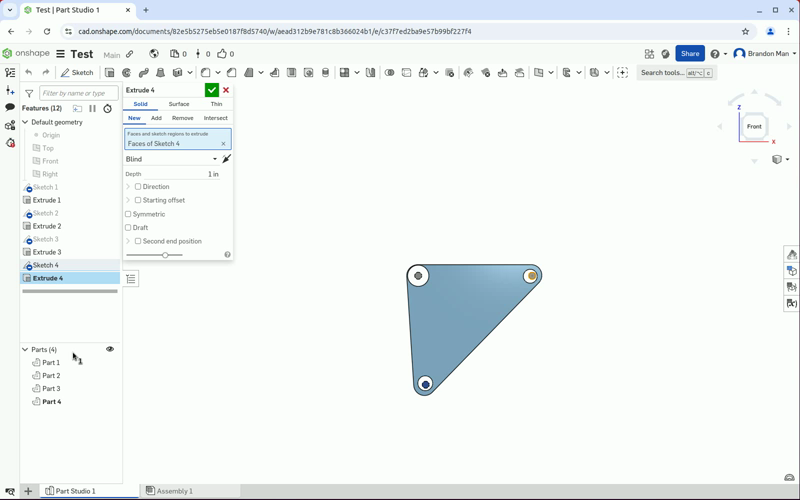
mouse_move(143, 106)
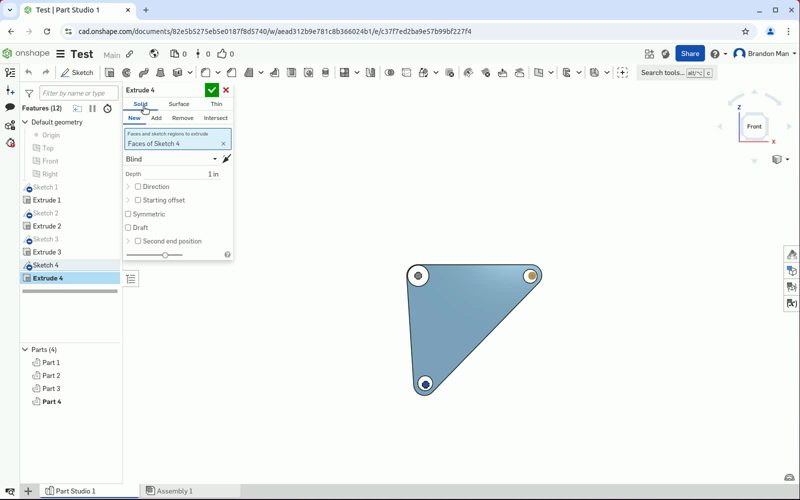
click(143, 106)
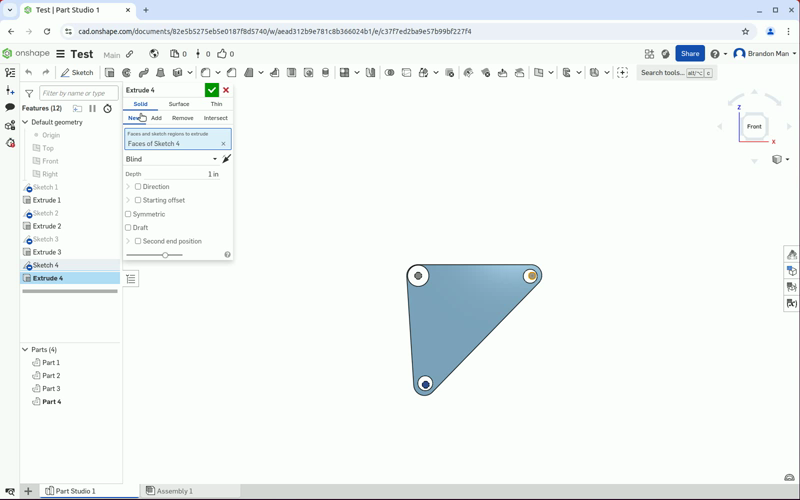
mouse_move(137, 120)
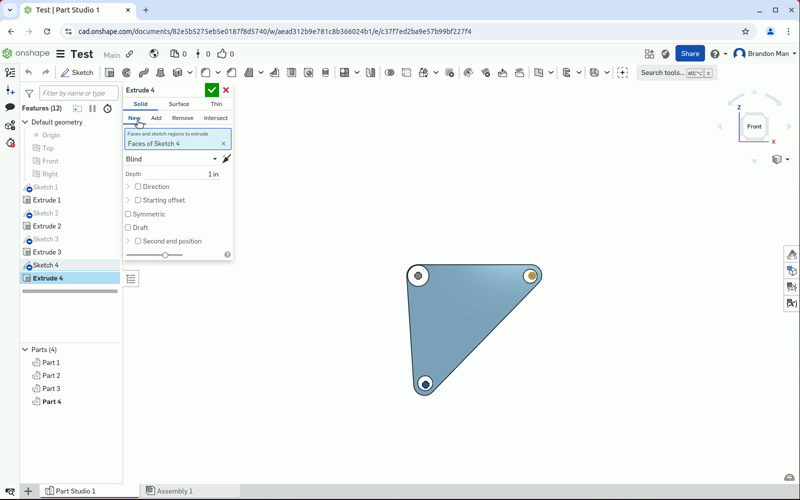
click(137, 120)
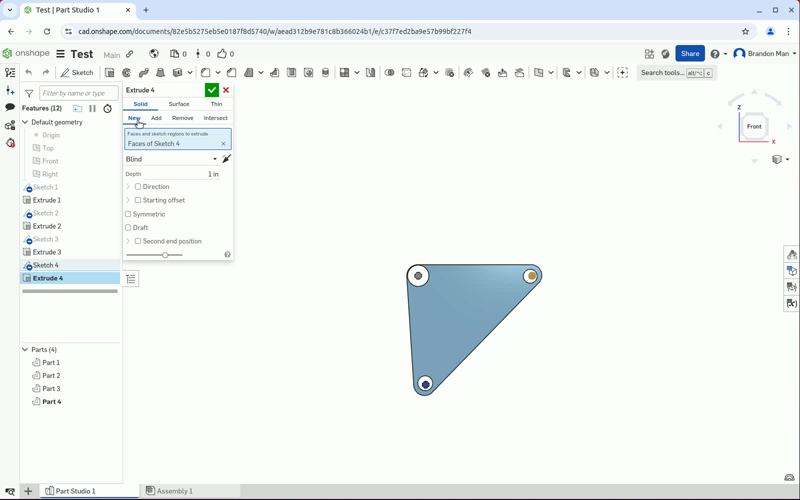
key(tab, 4)
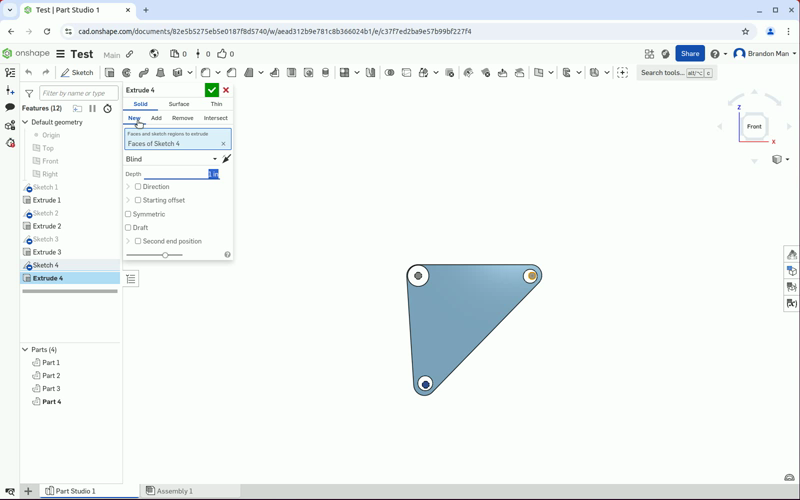
text(2.889)
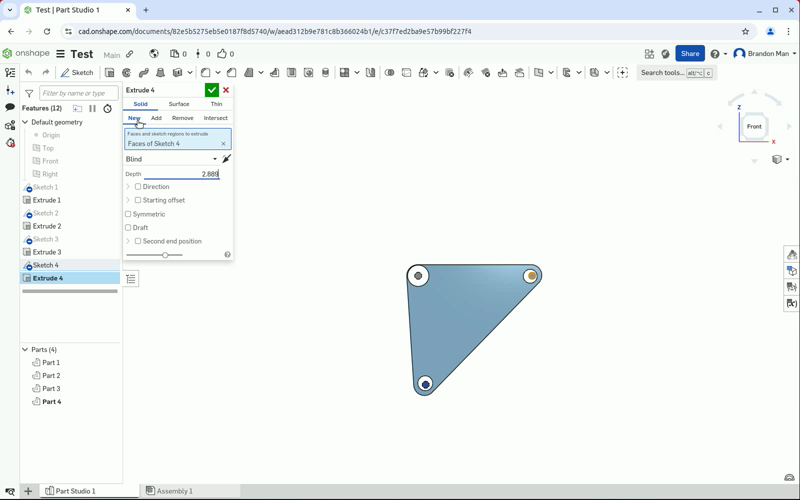
key(enter)
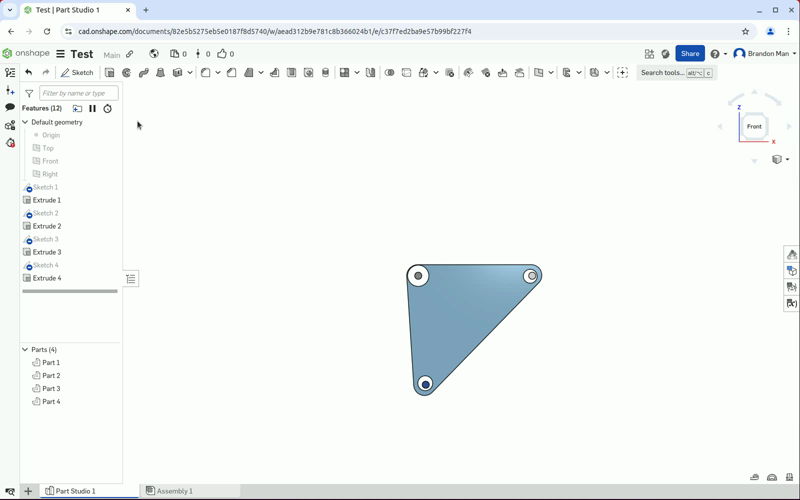
key(shift+h)
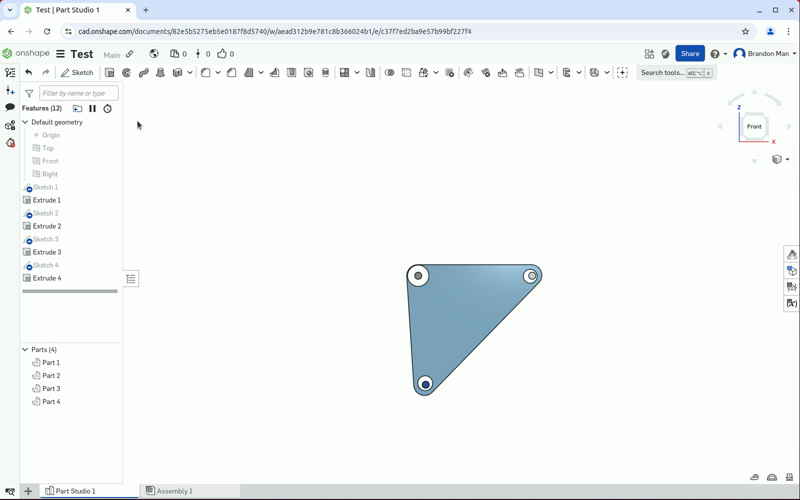
key(shift+h)
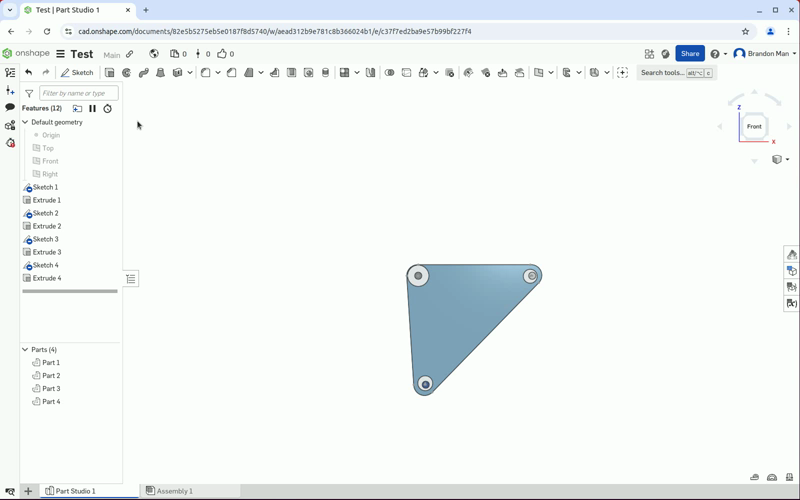
key(shift+7)
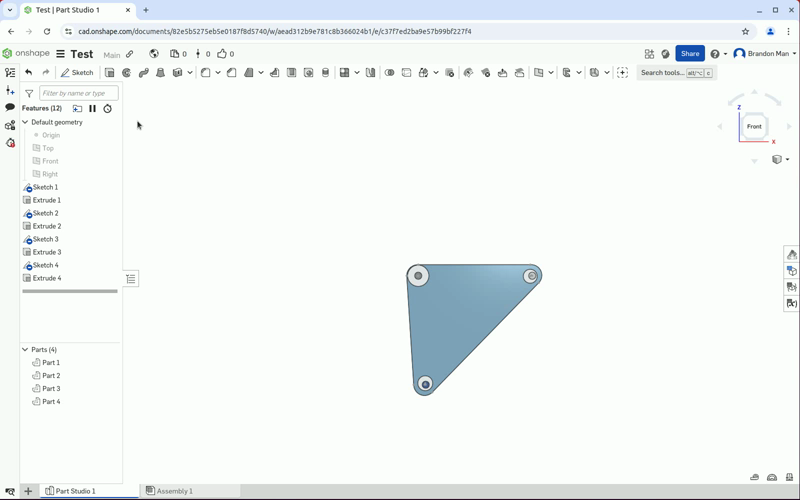
key(left, 2)
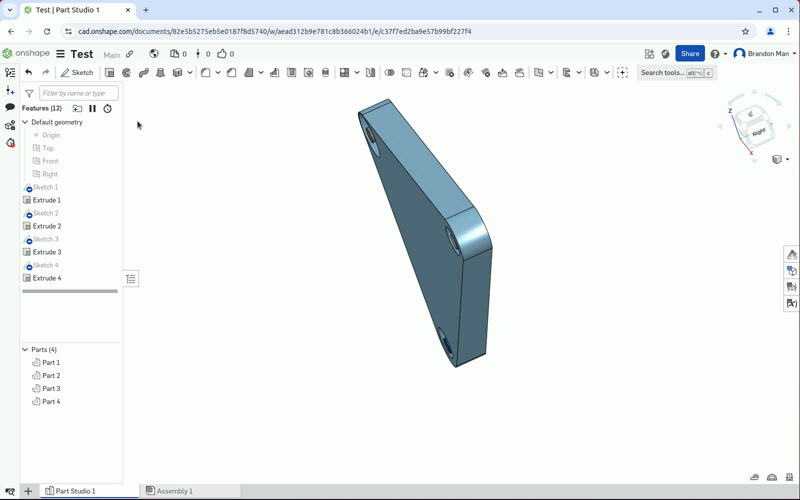
key(down, 2)
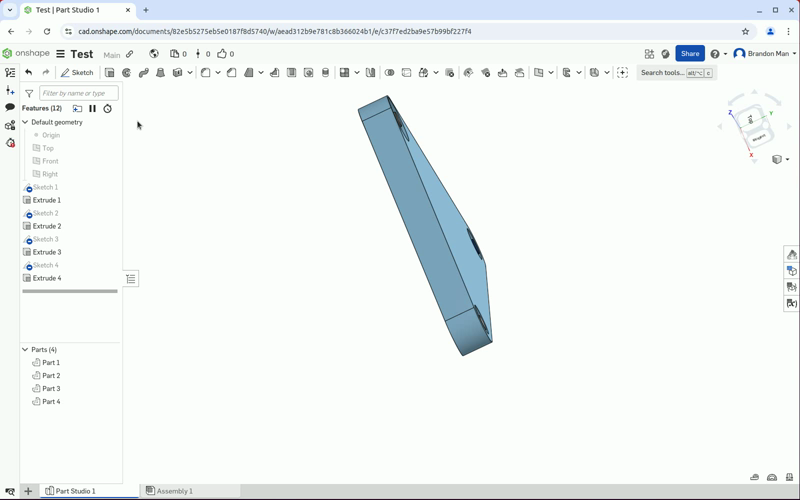
key(up, 2)
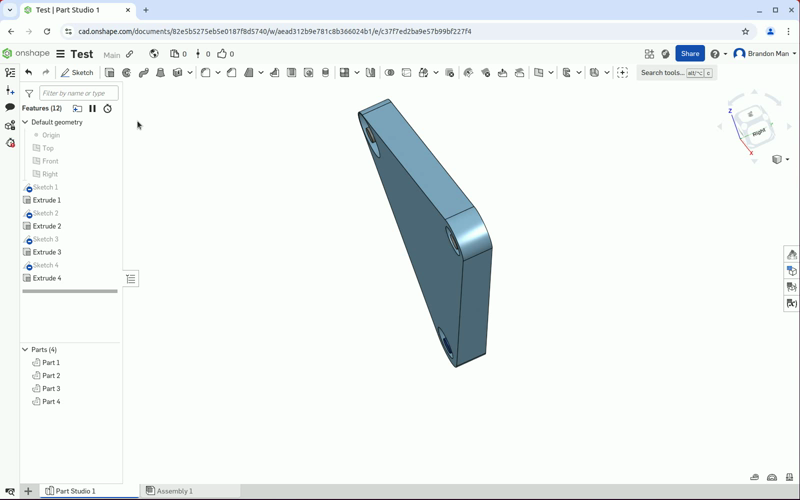
key(right, 2)
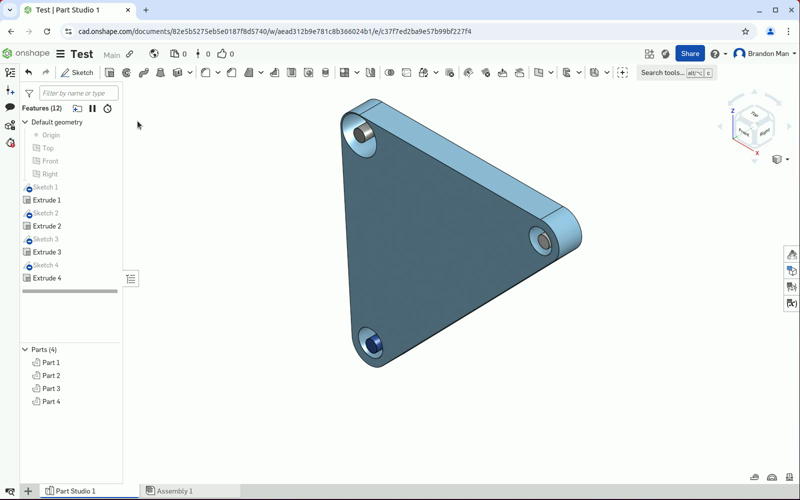
mouse_move(73, 189)
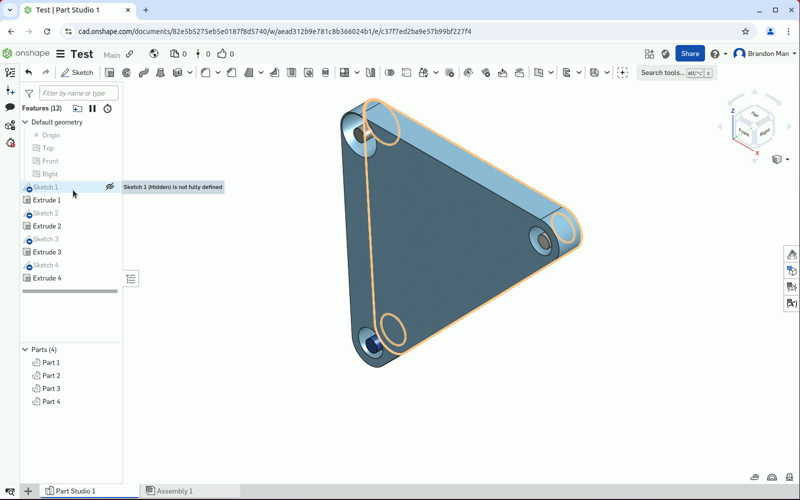
click(73, 189)